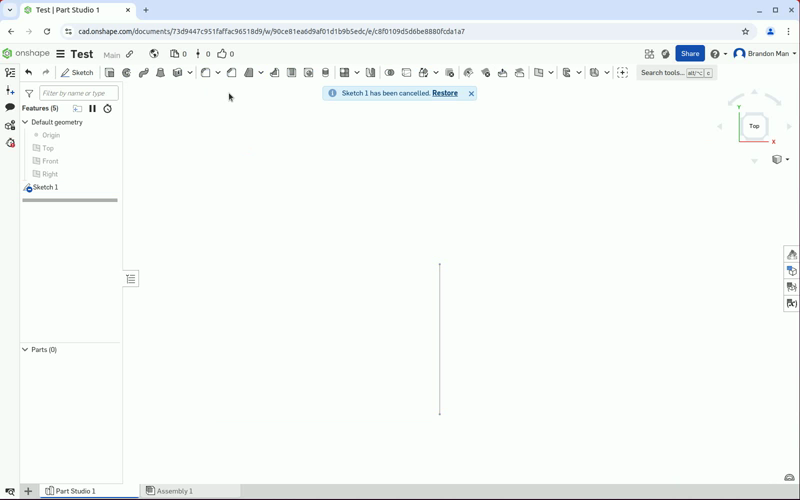
key(shift+h)
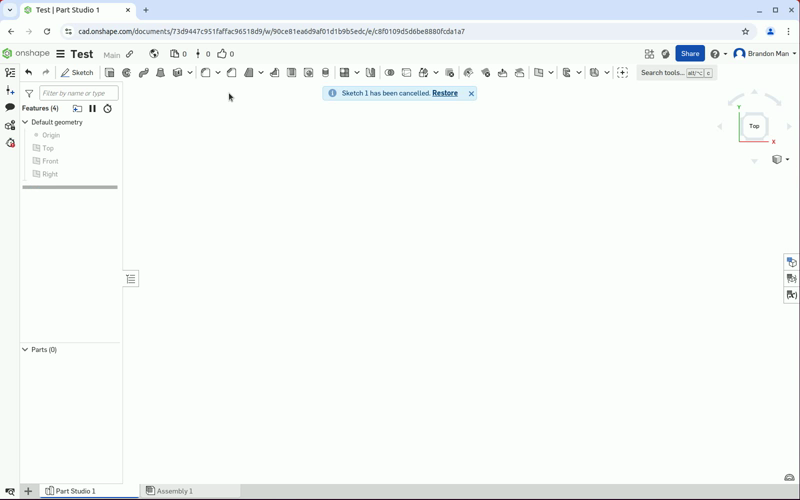
mouse_move(73, 352)
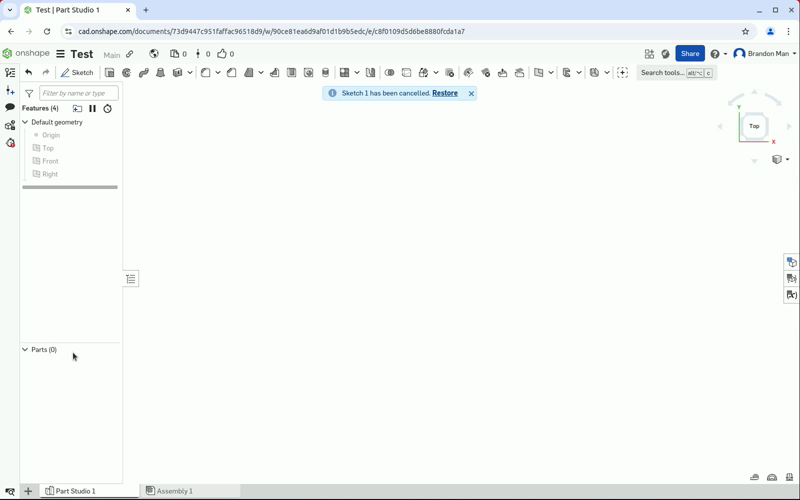
key(y)
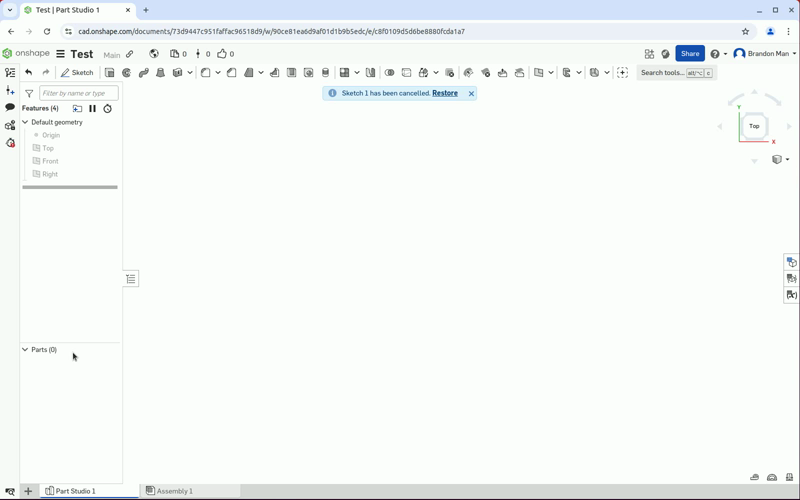
key(shift+p)
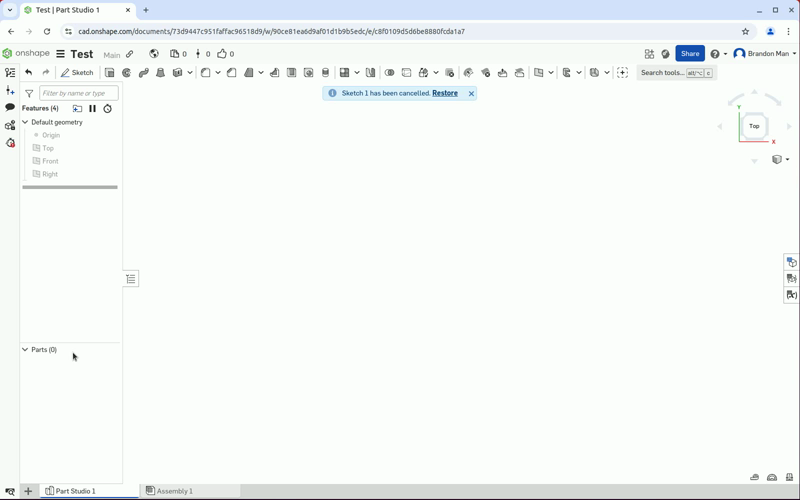
key(space)
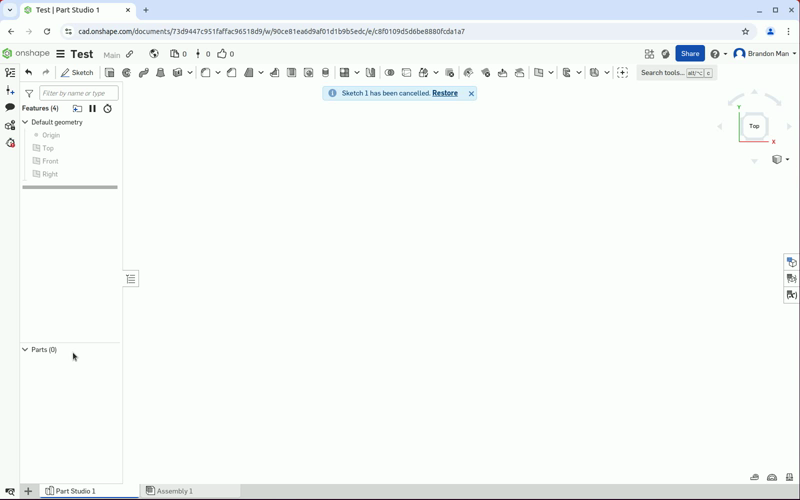
key_down(shift)
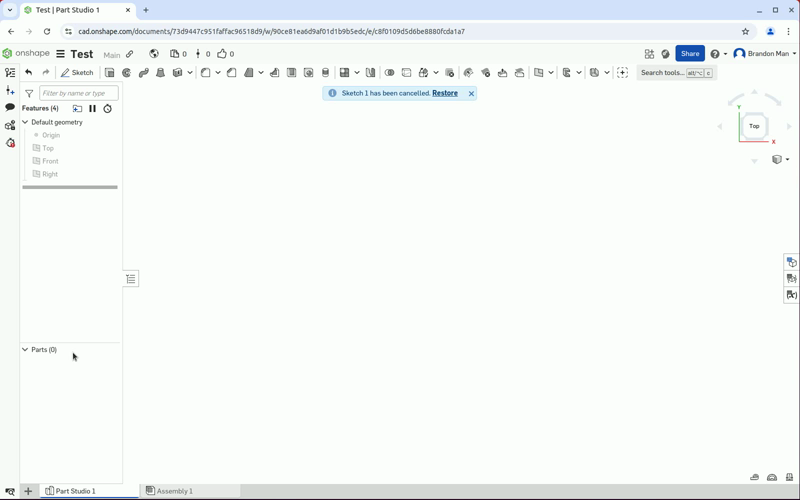
key(up)
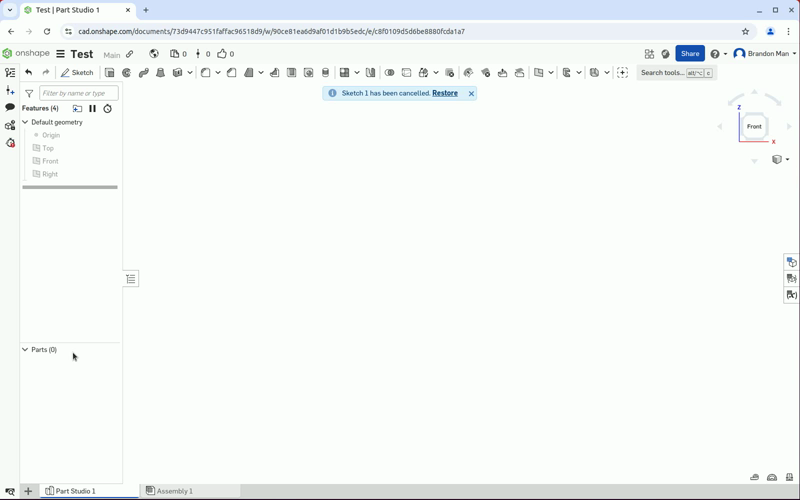
key_up(shift)
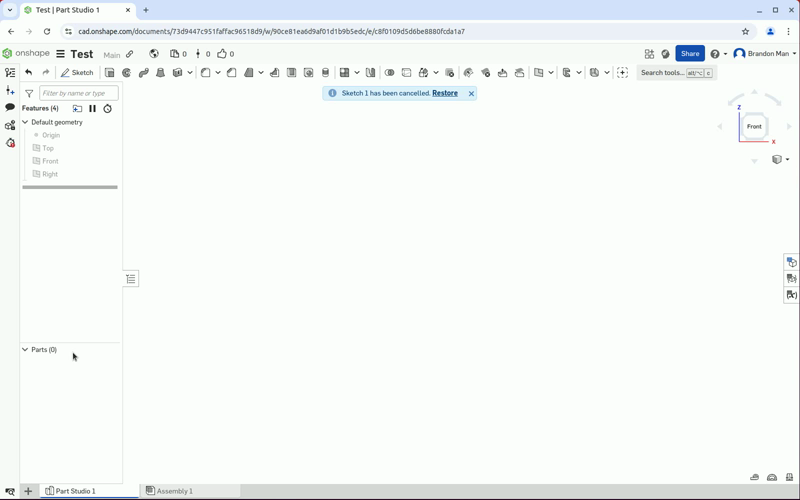
key(space)
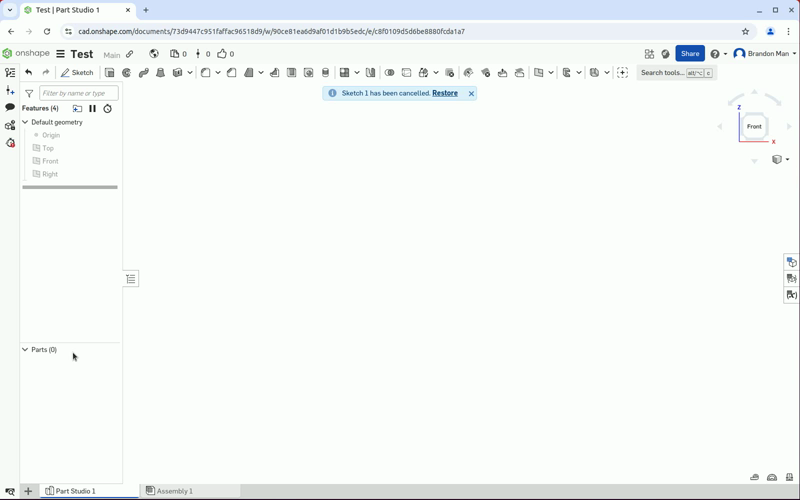
key_down(shift)
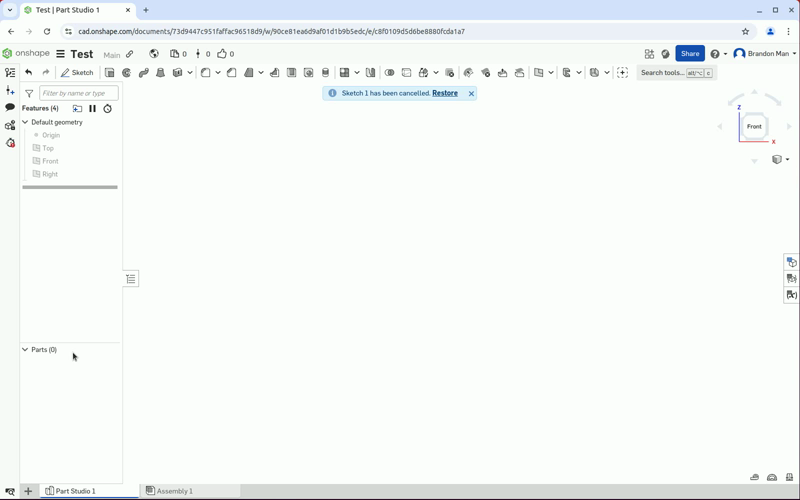
key(left)
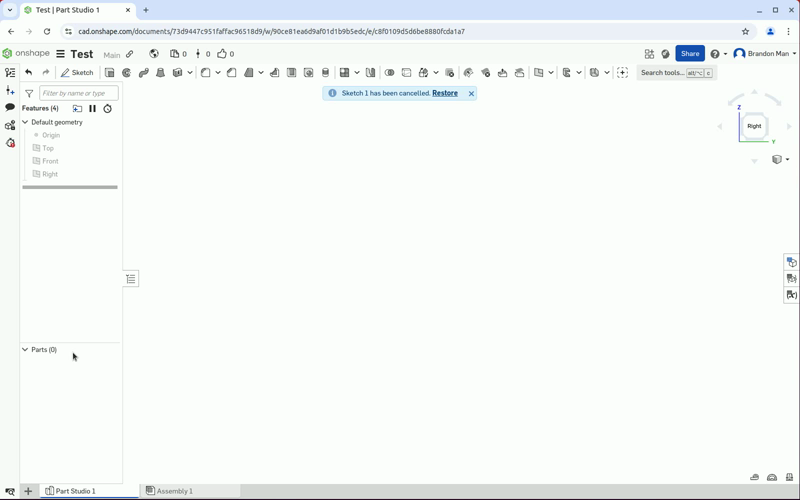
key_up(shift)
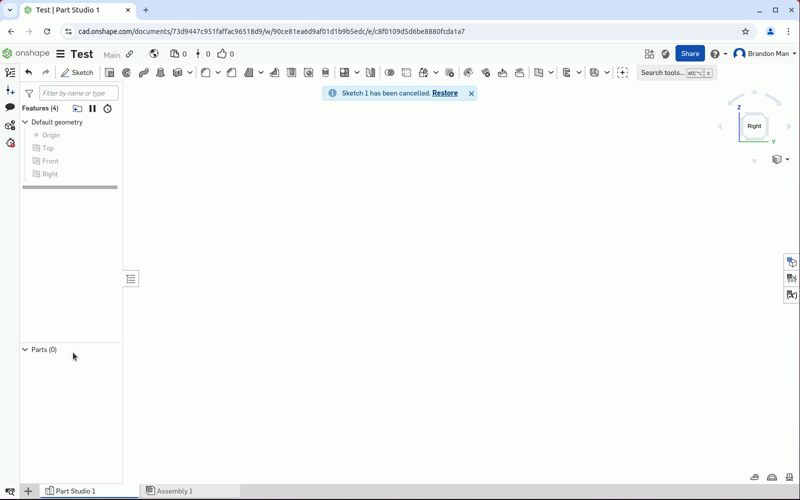
mouse_move(73, 352)
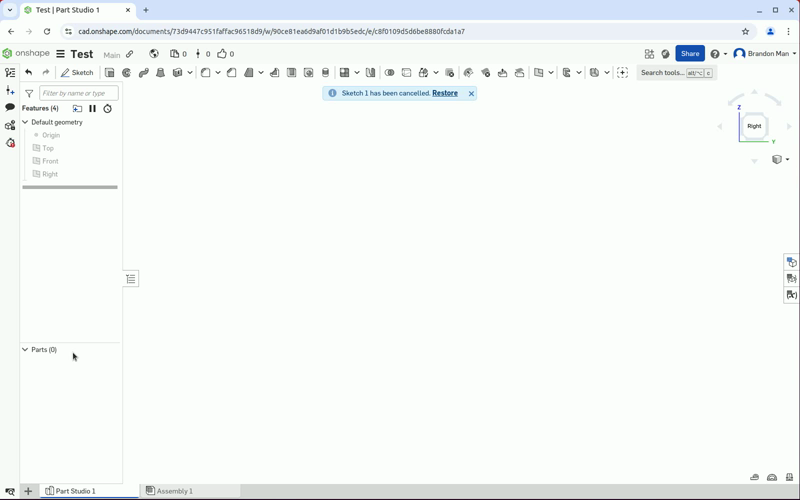
key(shift+y)
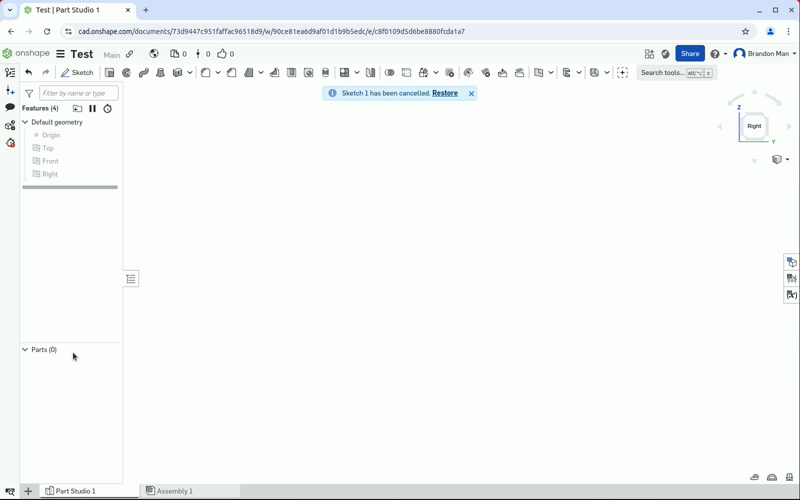
key(shift+s)
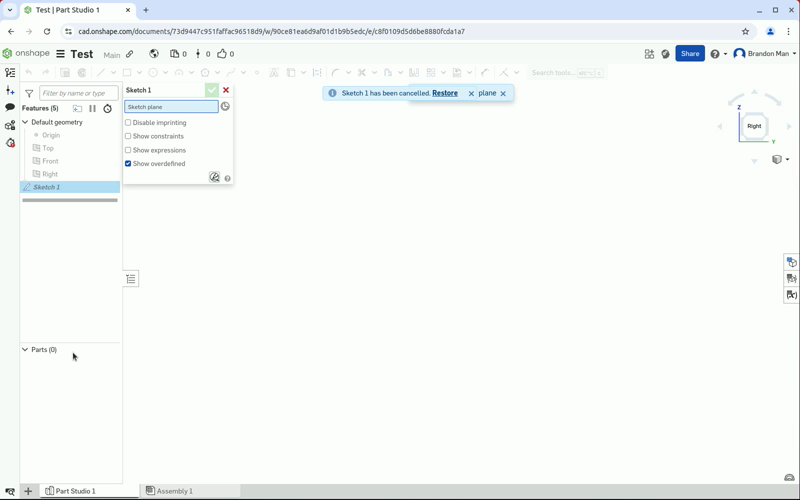
mouse_move(73, 176)
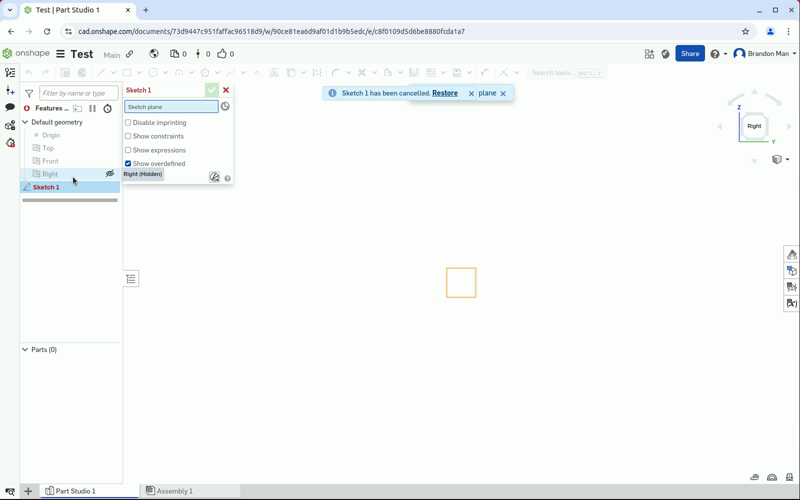
click(73, 176)
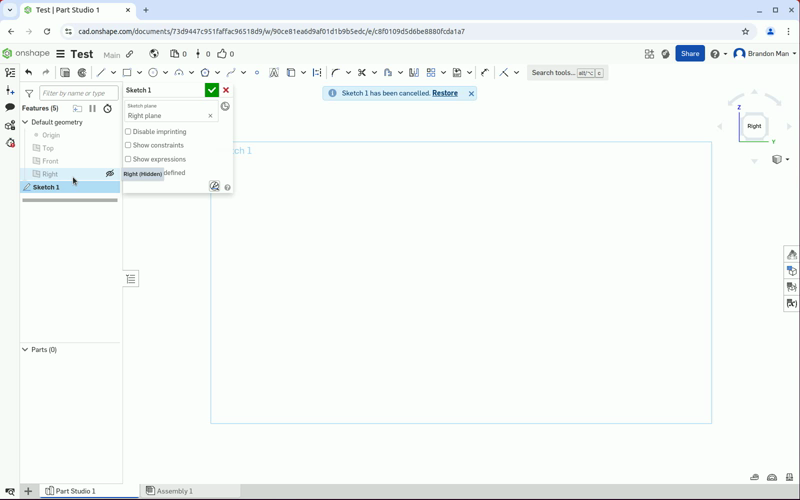
mouse_move(73, 352)
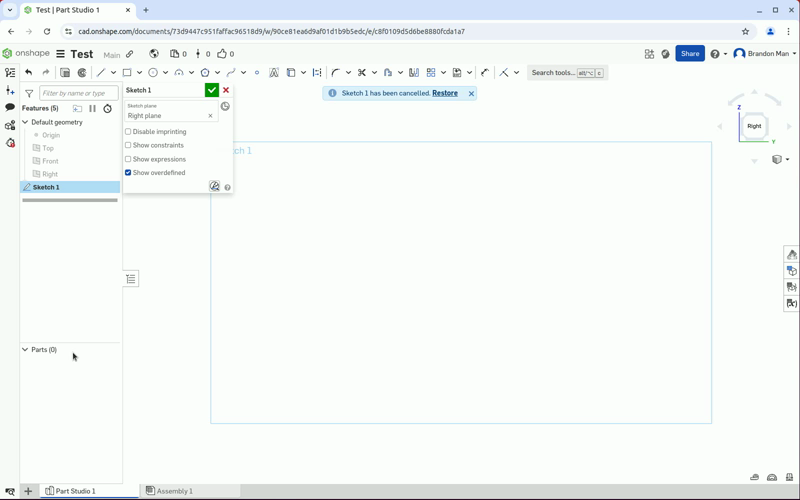
key(y)
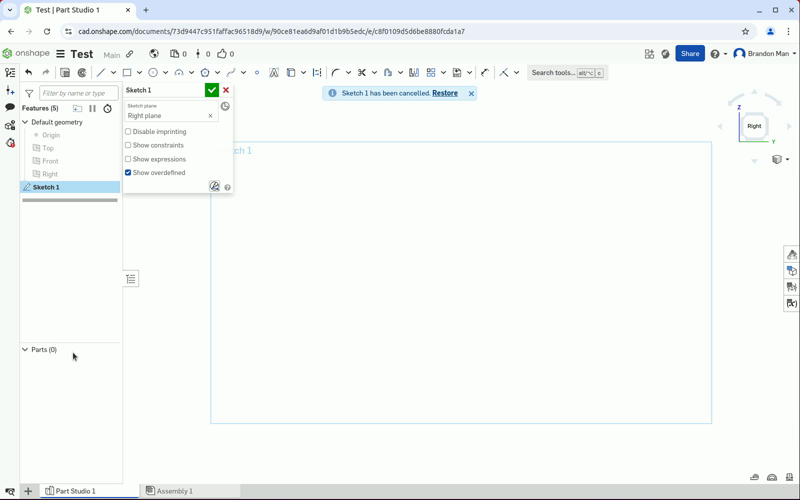
key(l)
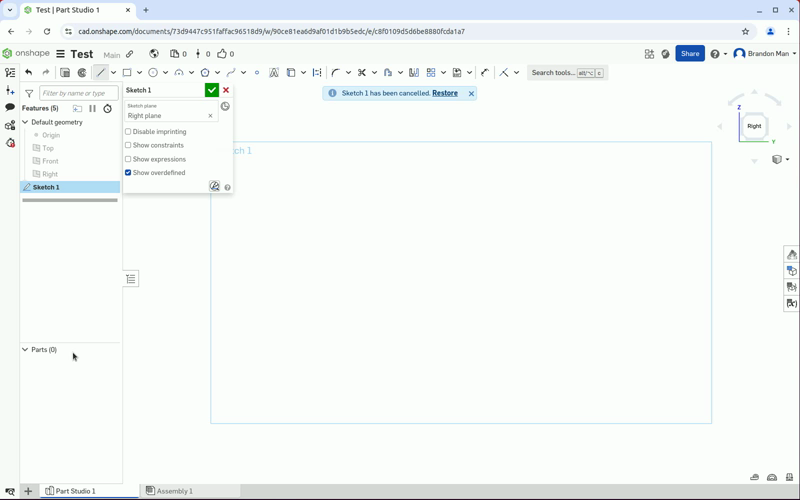
key_down(shift)
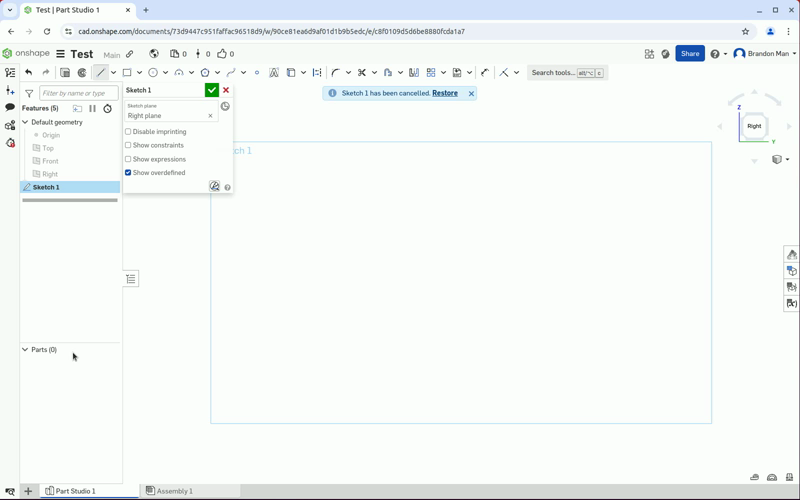
mouse_move(460, 285)
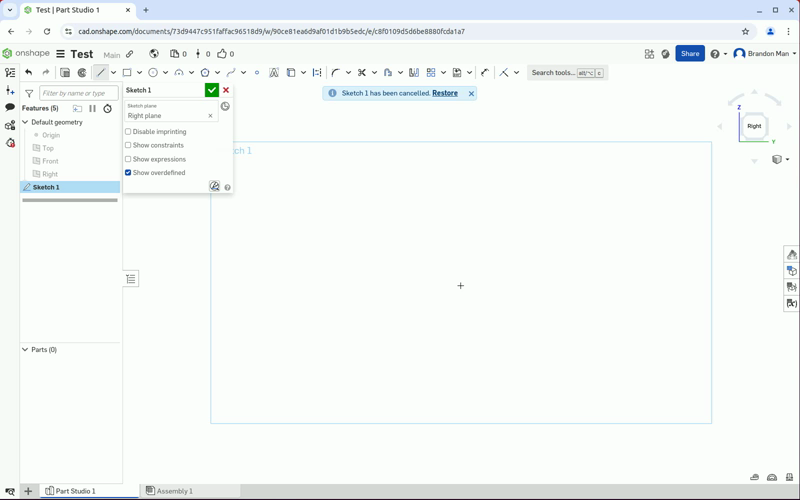
click(460, 285)
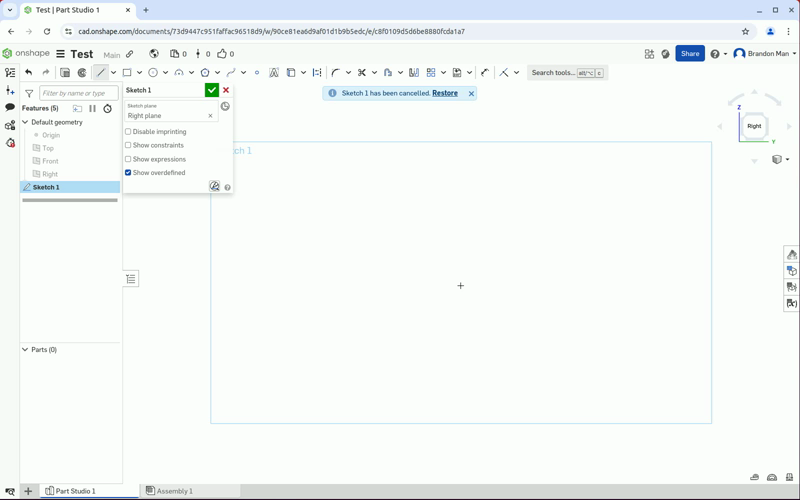
key_up(shift)
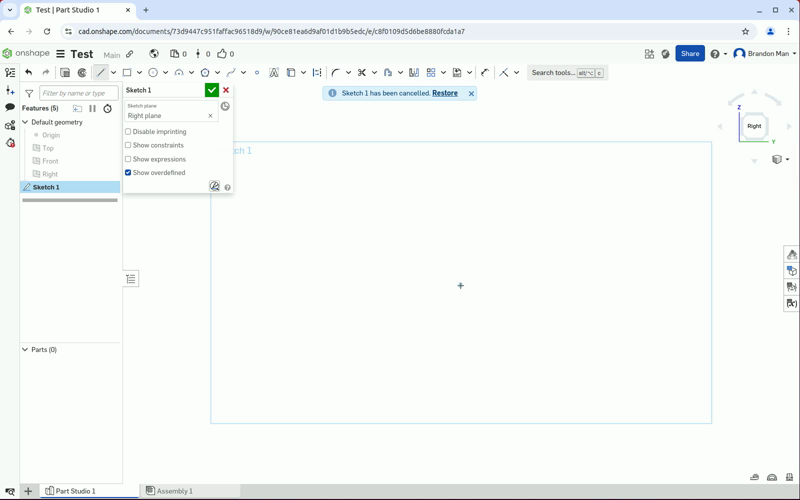
key_down(shift)
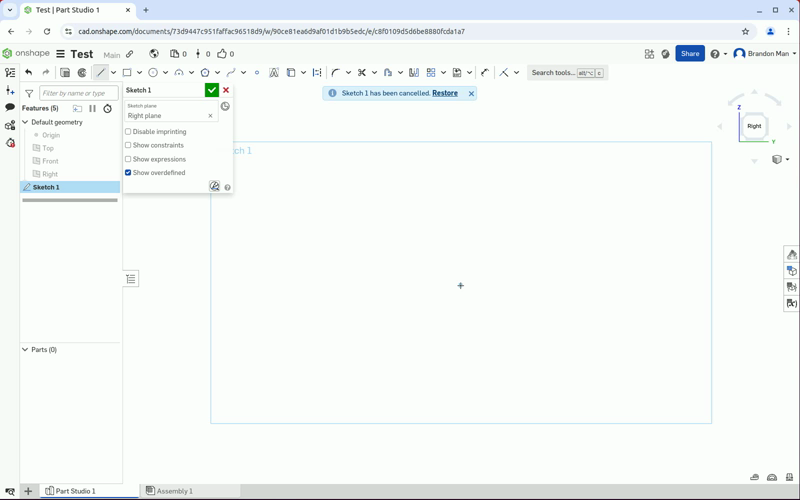
key_up(shift)
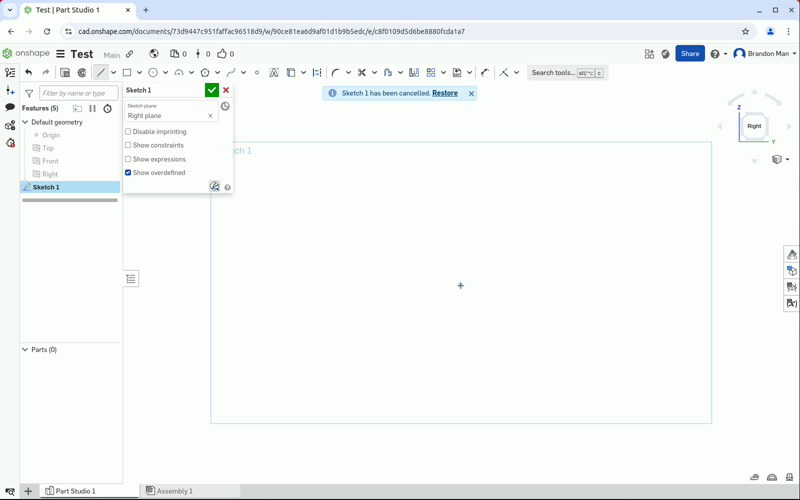
key_down(shift)
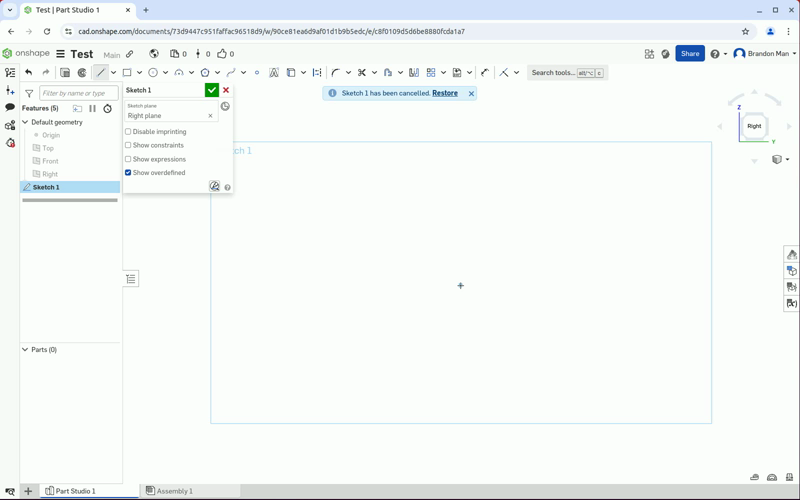
mouse_move(491, 285)
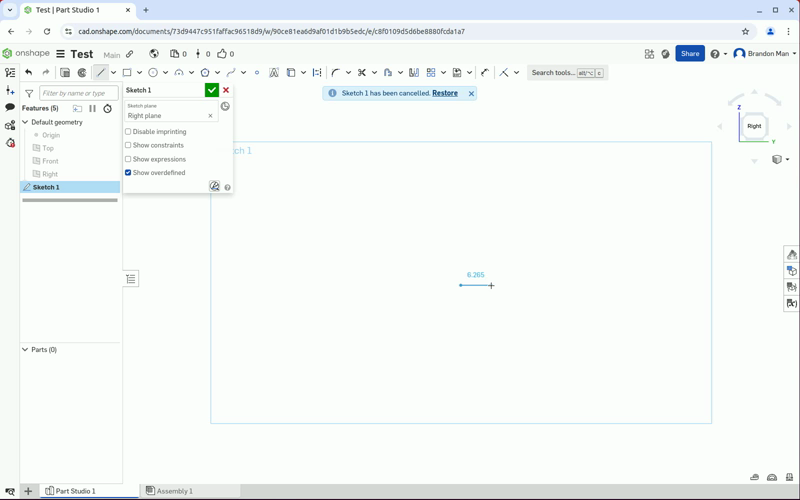
mouse_move(461, 282)
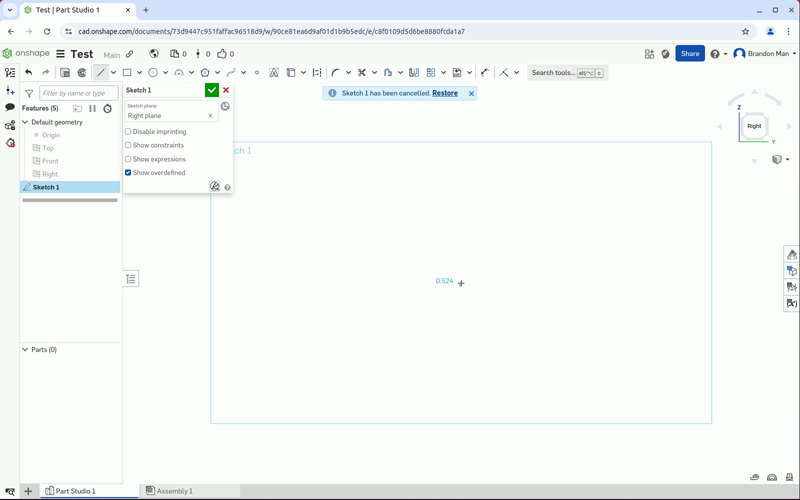
scroll(6)
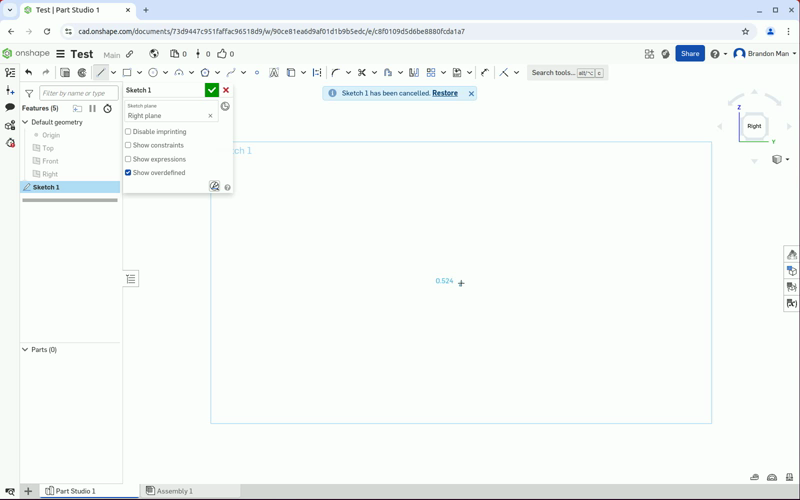
scroll(6)
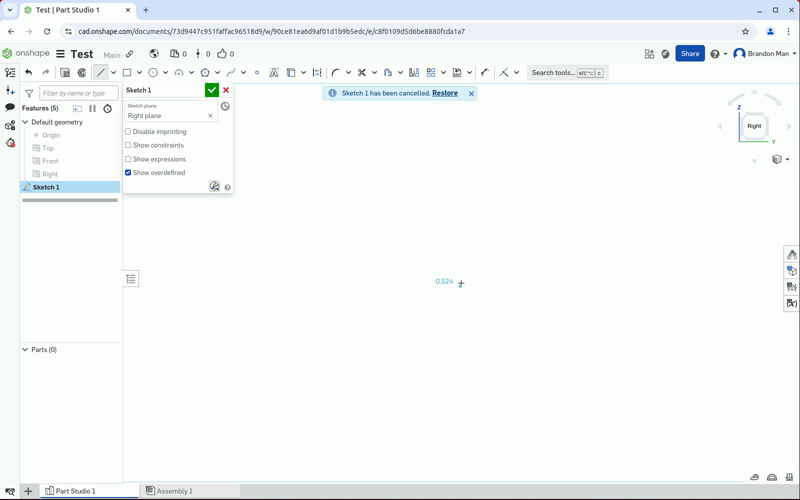
scroll(6)
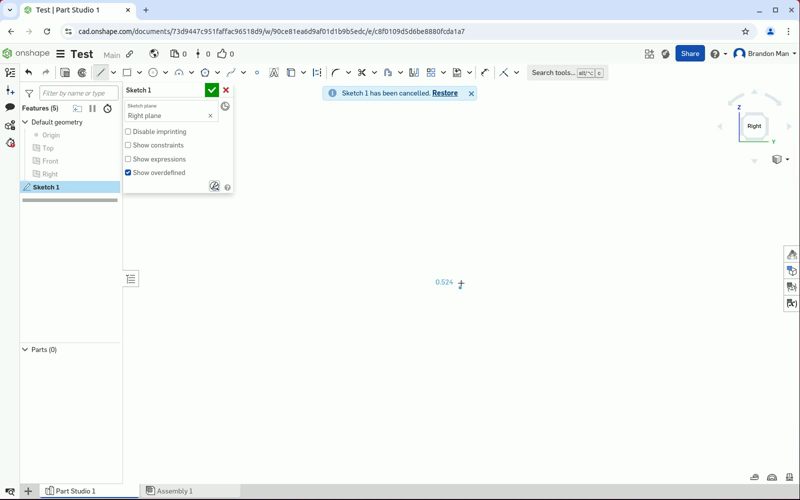
scroll(6)
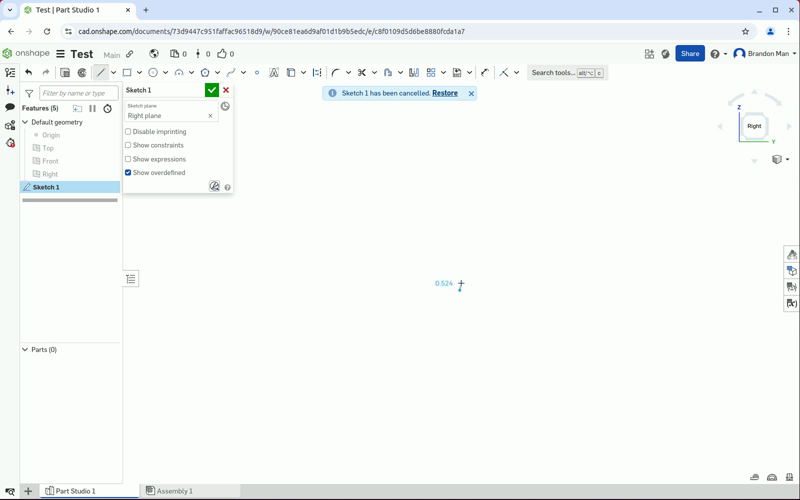
scroll(6)
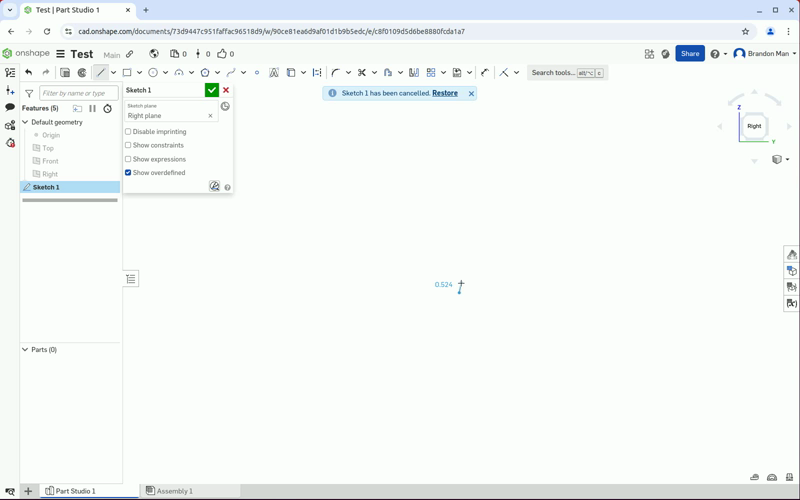
scroll(6)
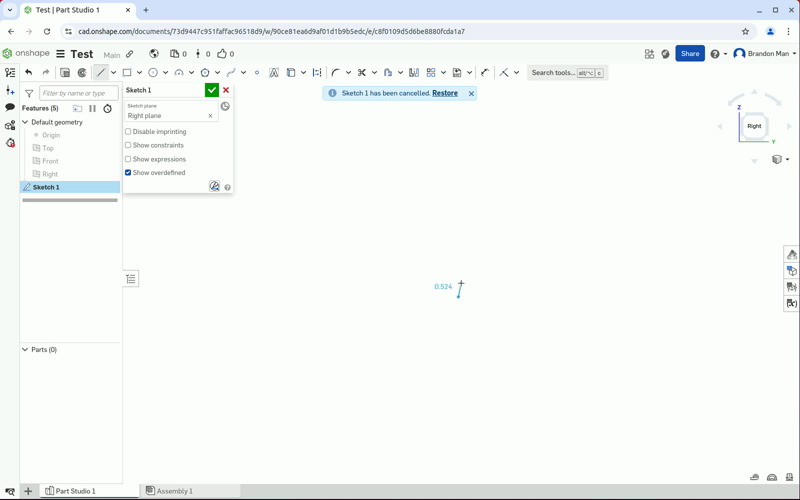
scroll(6)
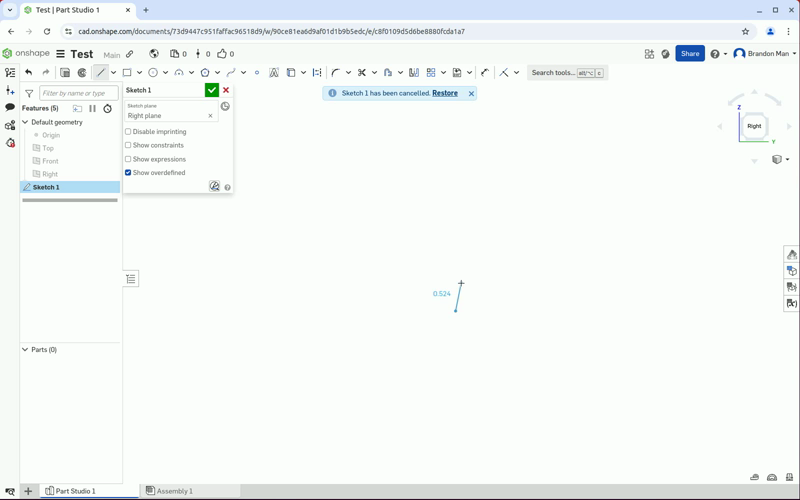
click(461, 282)
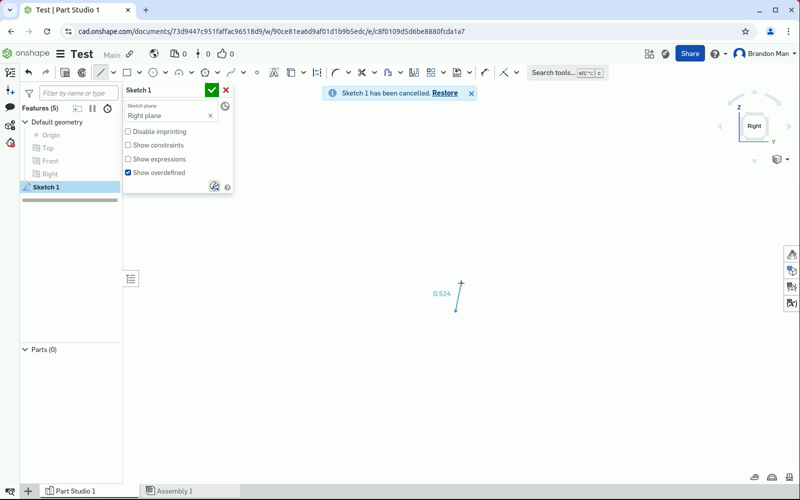
scroll(-6)
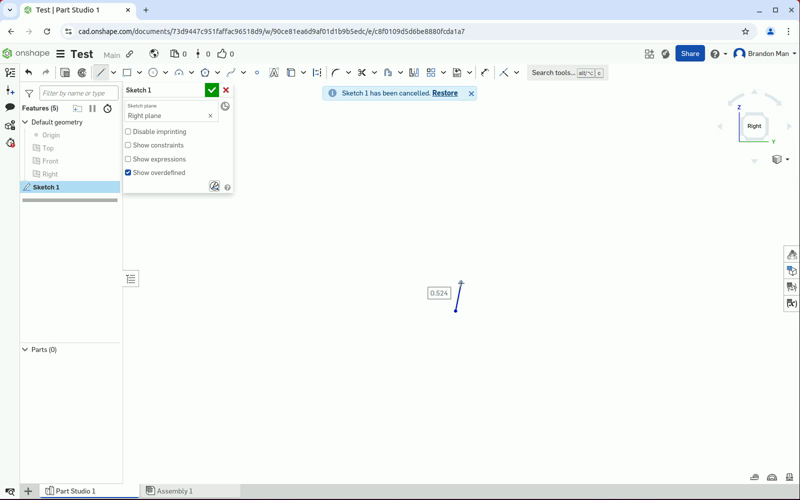
scroll(-6)
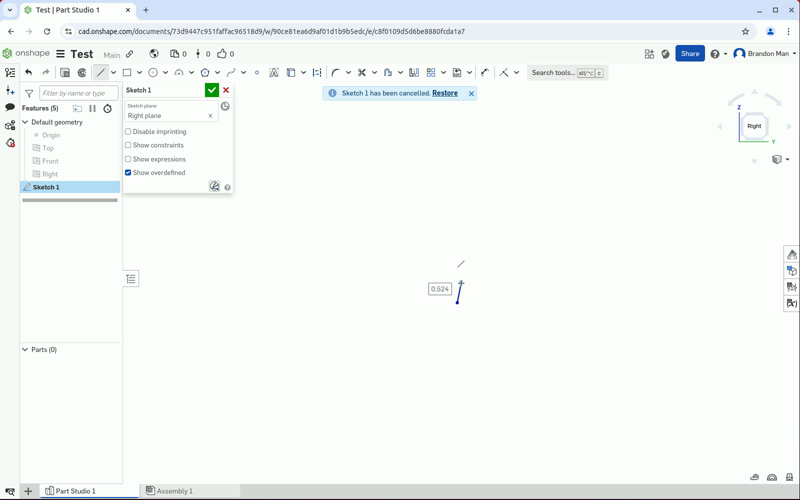
scroll(-6)
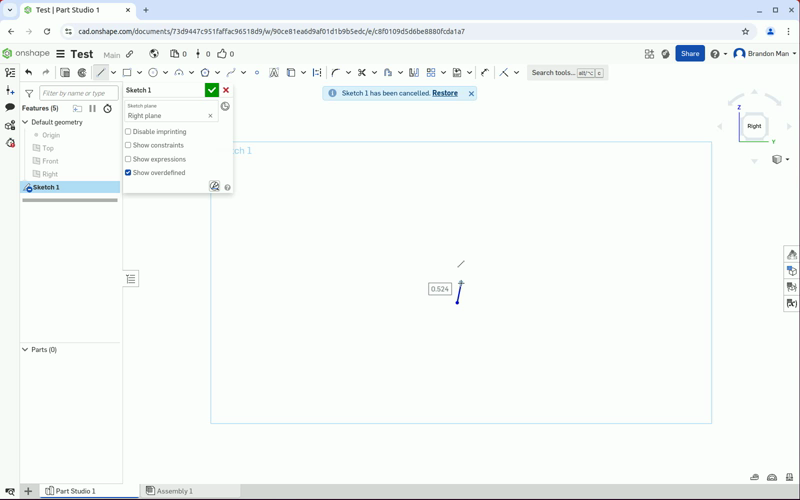
scroll(-6)
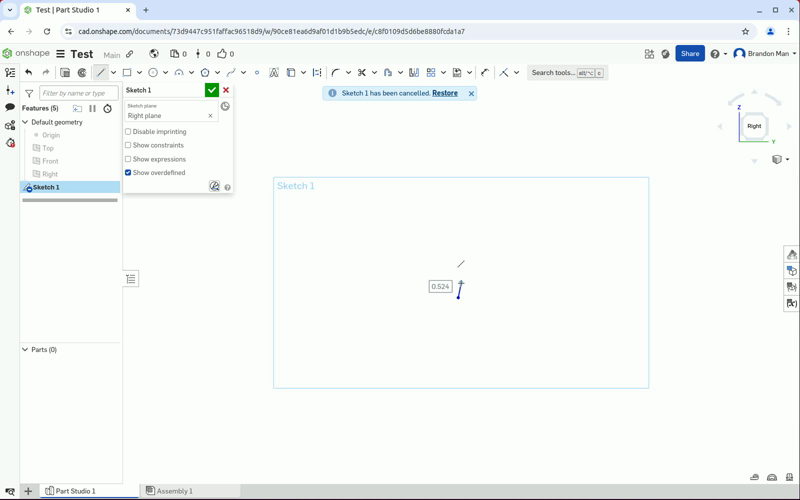
scroll(-6)
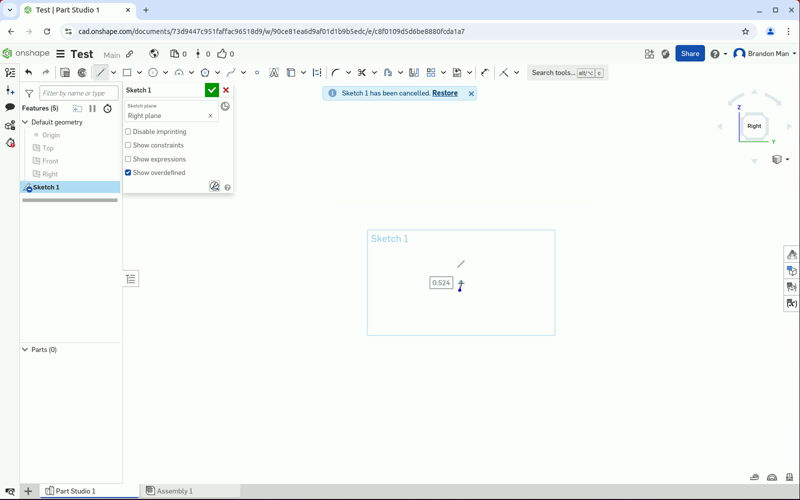
scroll(-6)
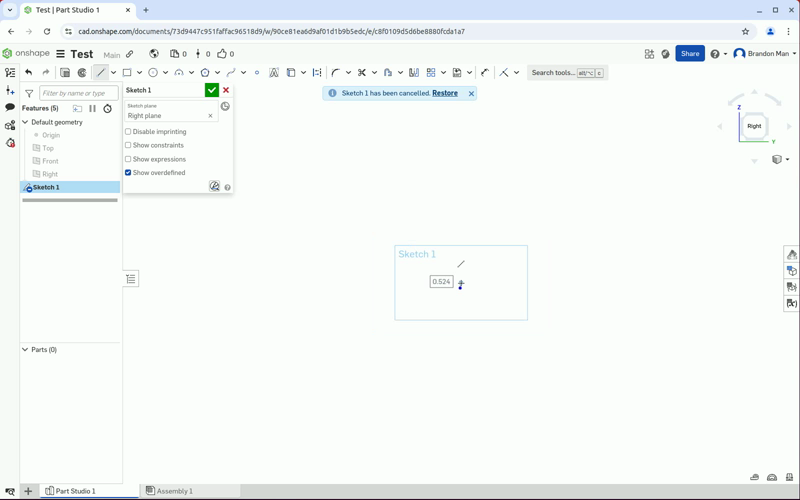
scroll(-6)
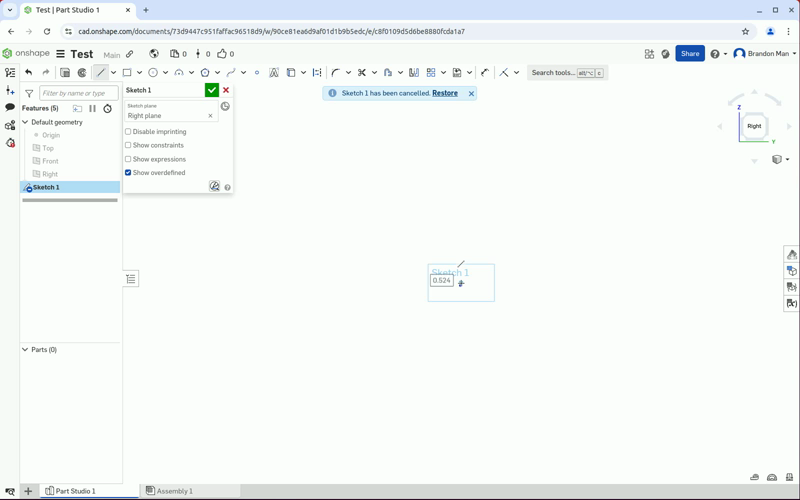
key_up(shift)
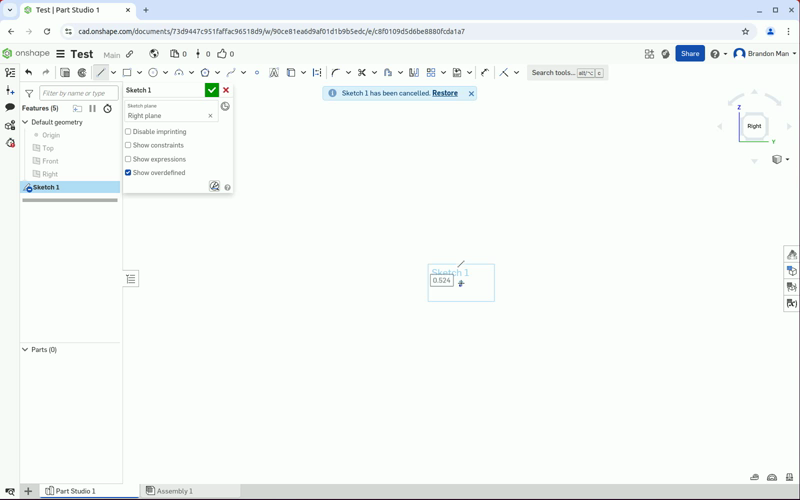
key_down(shift)
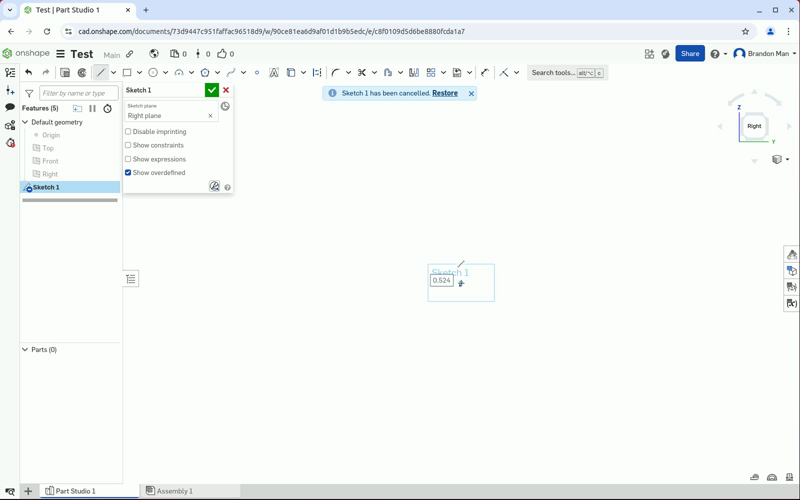
mouse_move(491, 282)
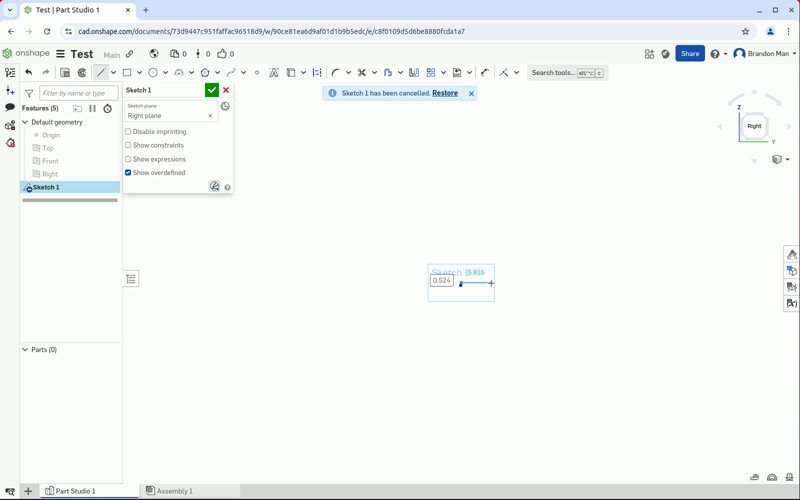
mouse_move(462, 282)
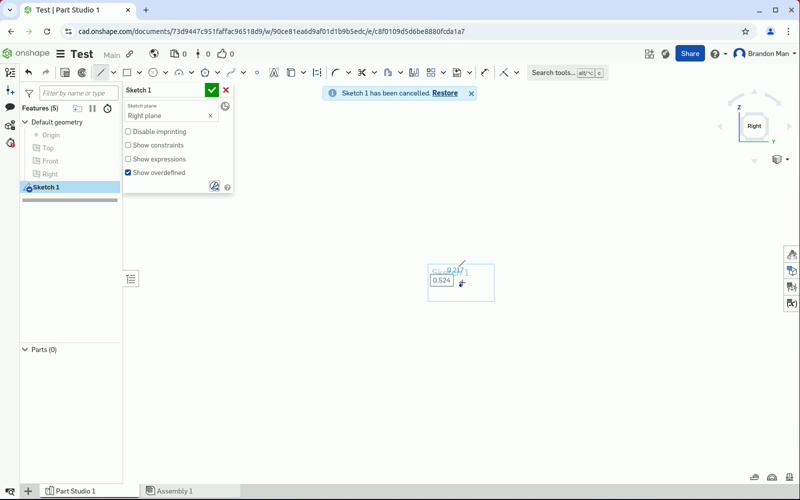
scroll(6)
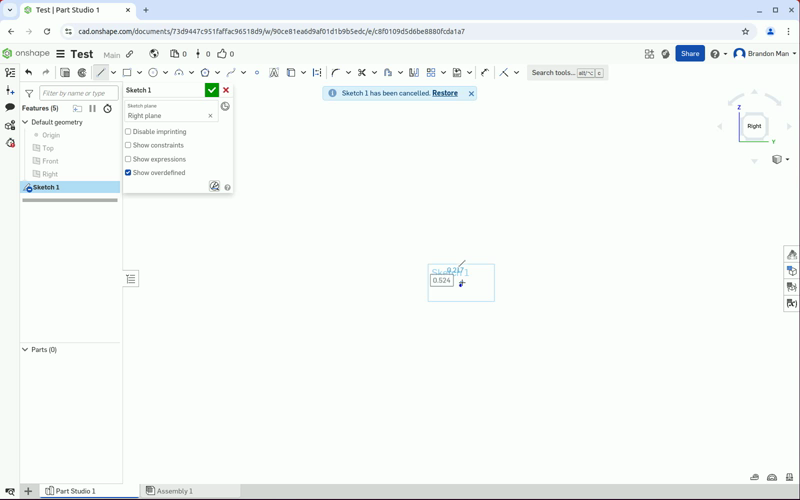
scroll(6)
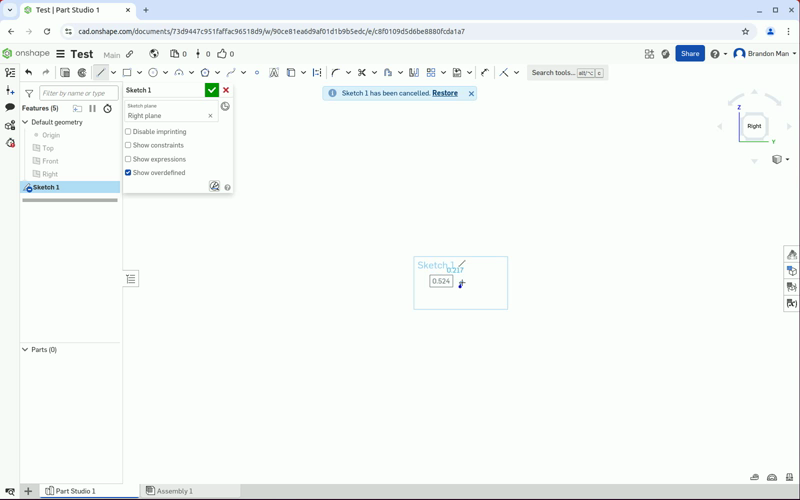
scroll(6)
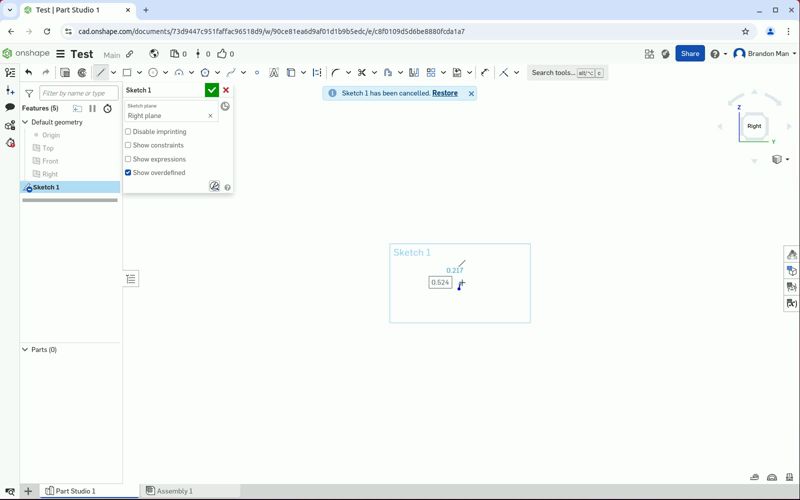
scroll(6)
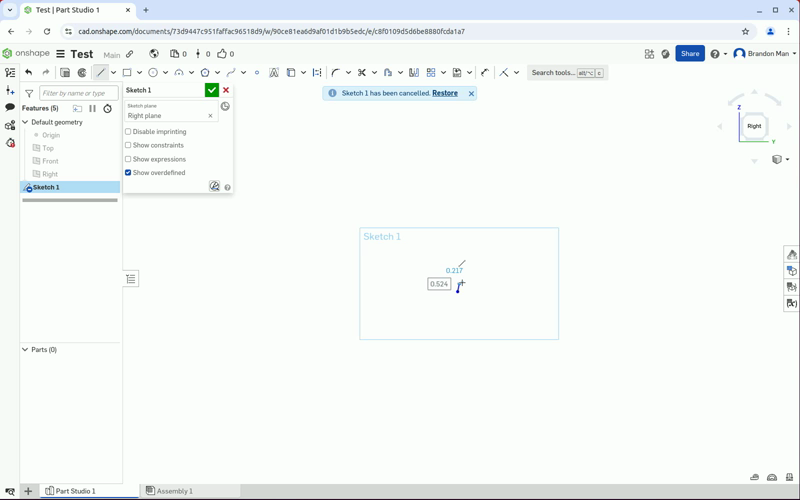
scroll(6)
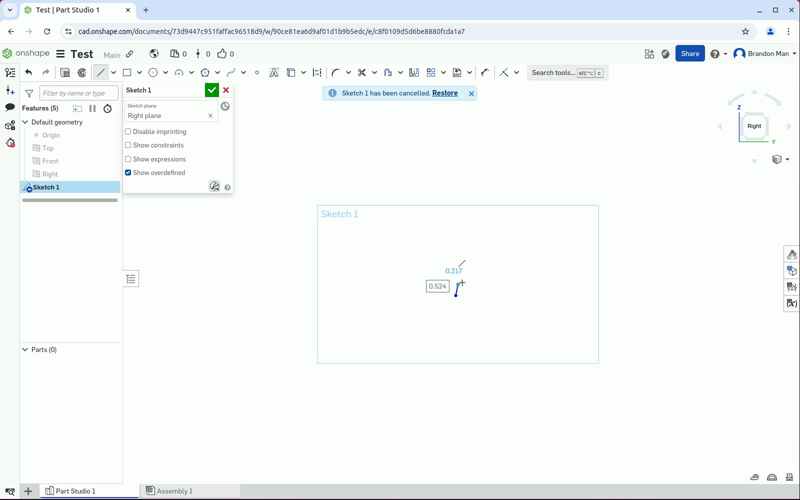
scroll(6)
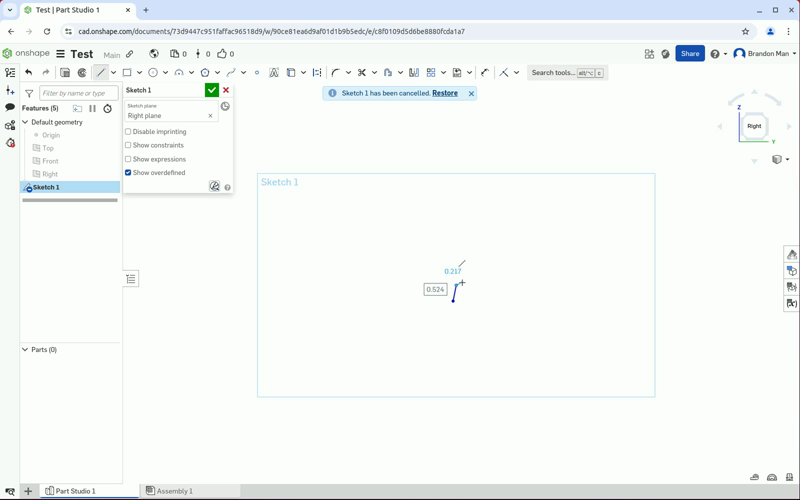
scroll(6)
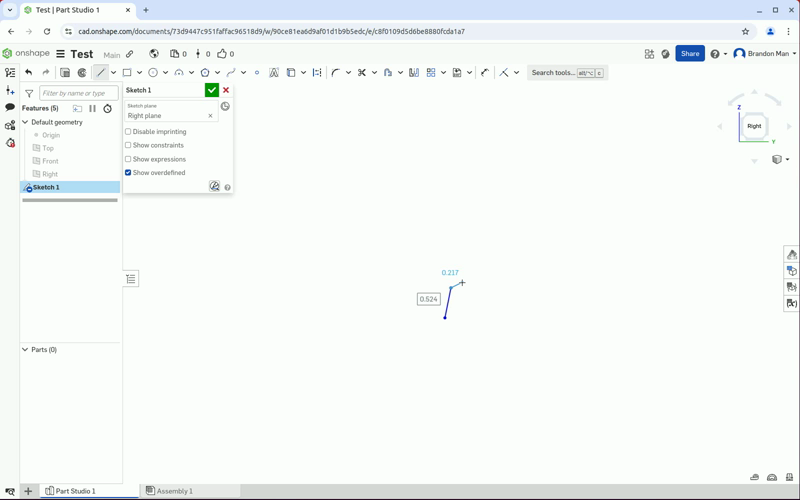
click(462, 282)
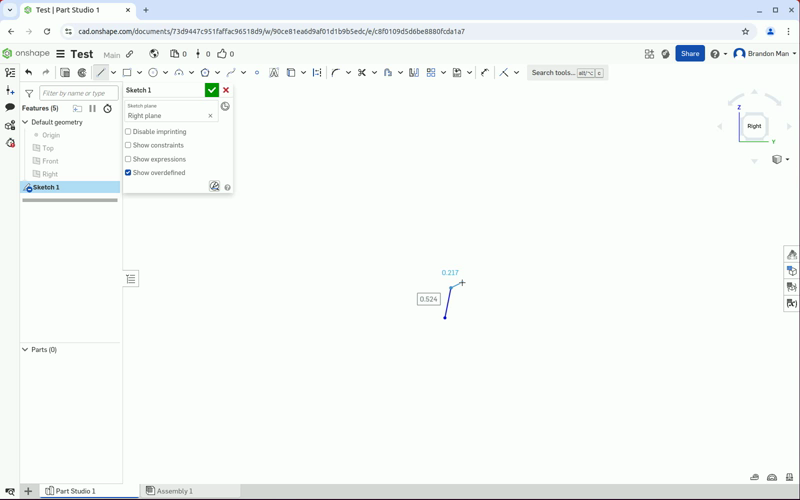
scroll(-6)
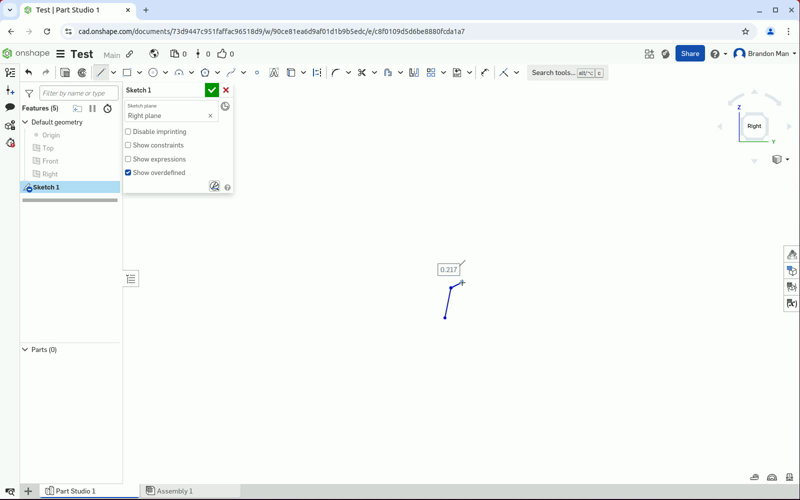
scroll(-6)
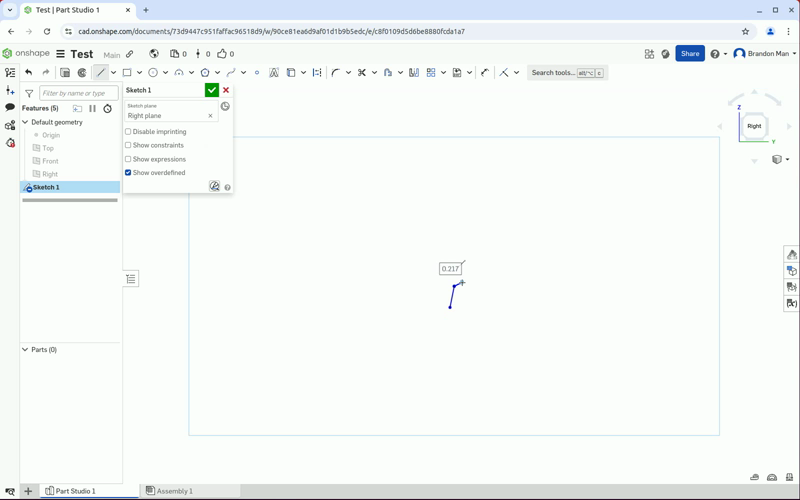
scroll(-6)
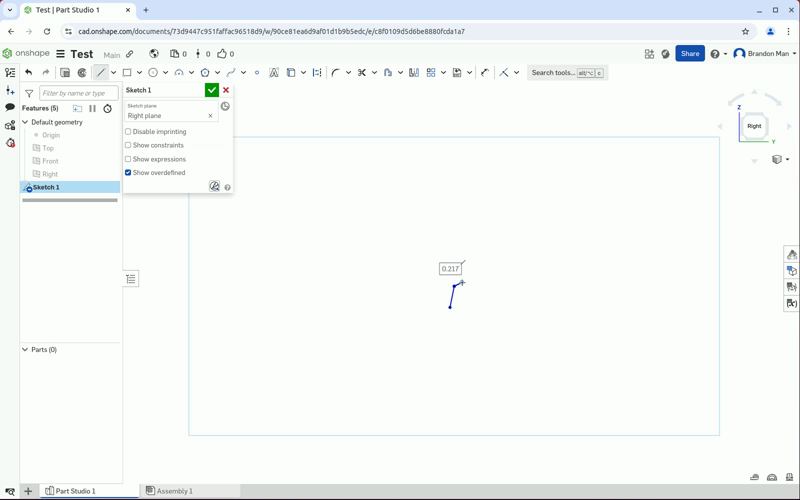
scroll(-6)
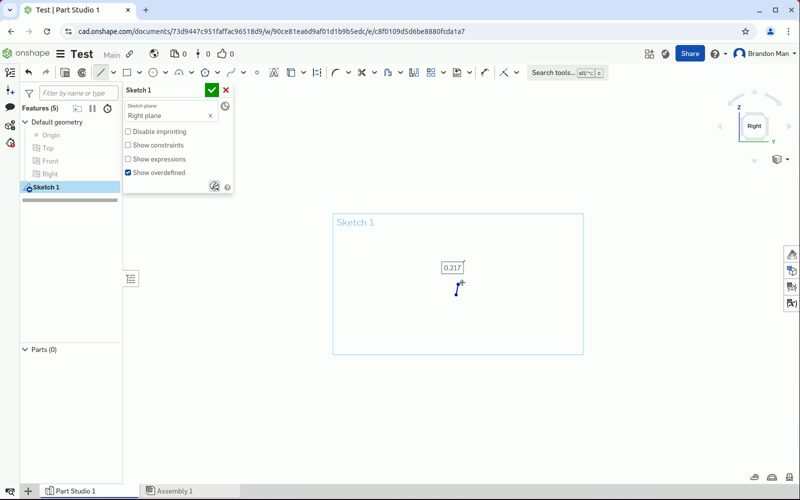
scroll(-6)
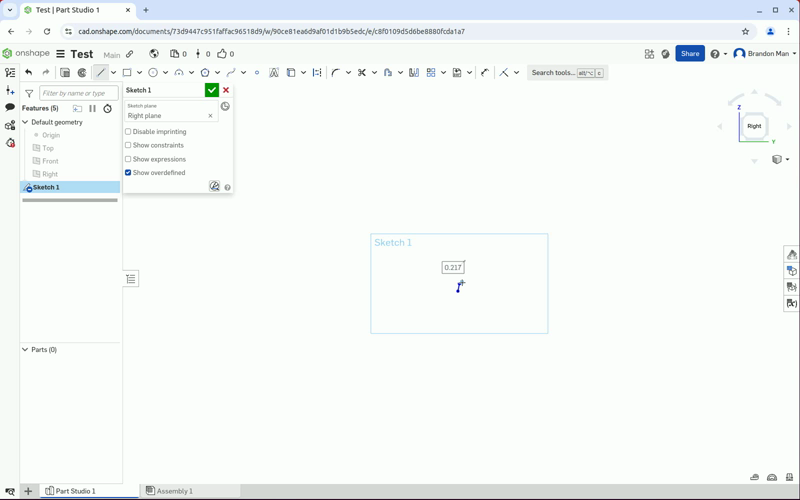
scroll(-6)
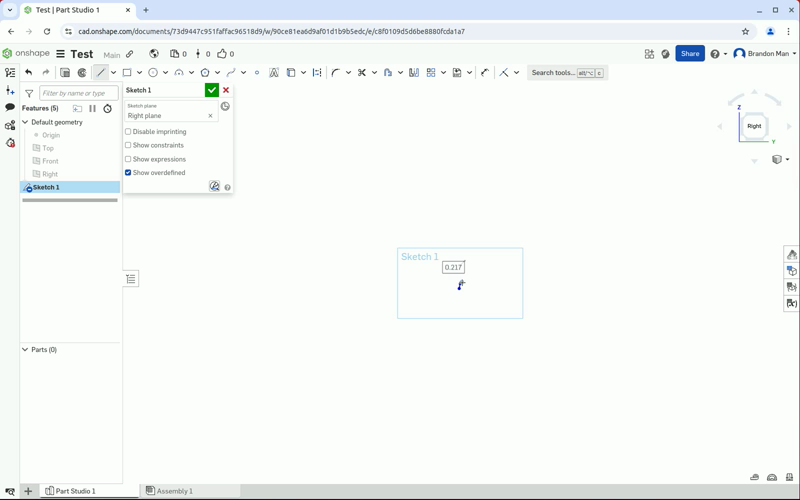
scroll(-6)
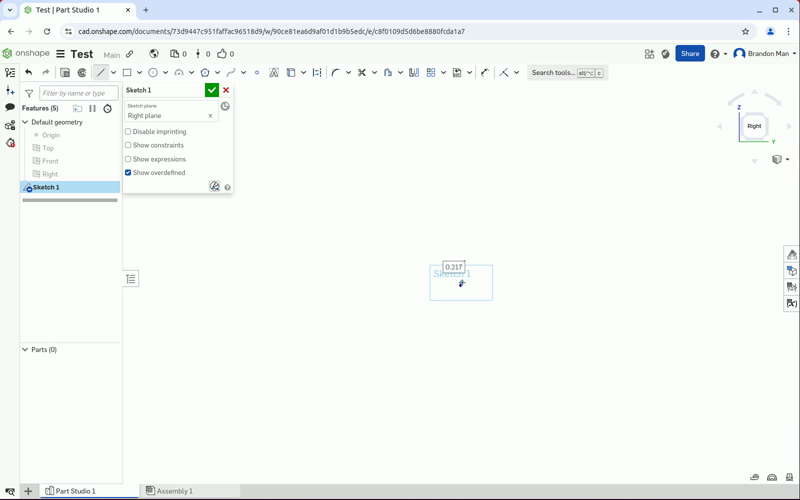
key_up(shift)
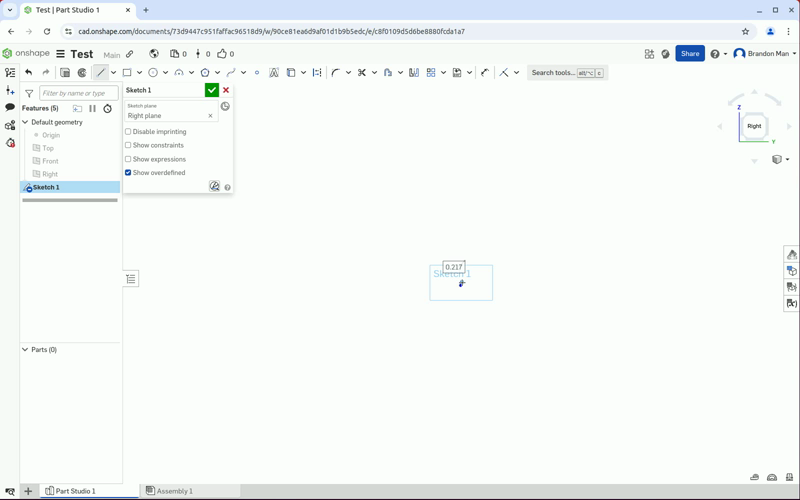
key_down(shift)
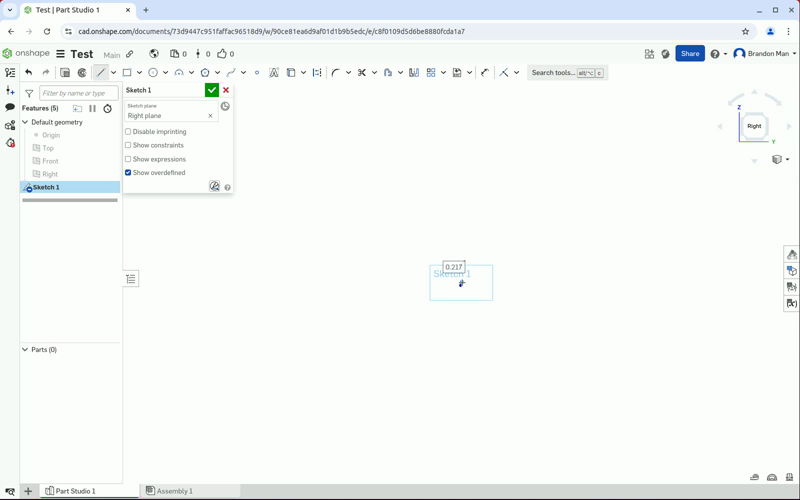
mouse_move(492, 282)
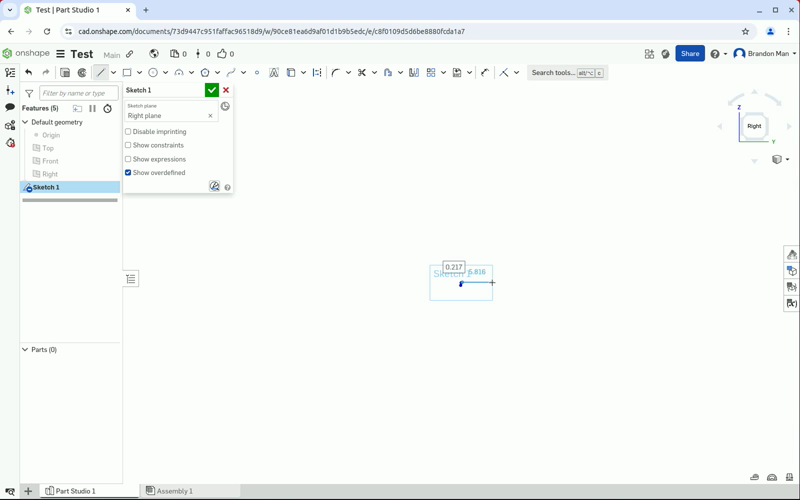
mouse_move(462, 289)
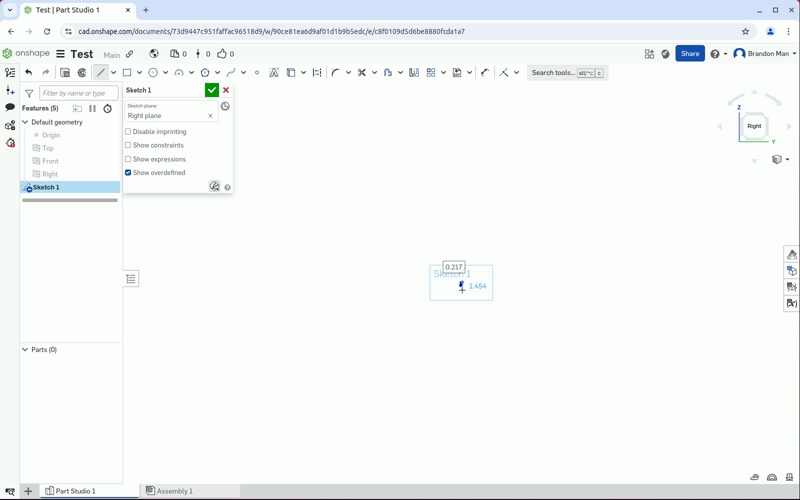
click(462, 289)
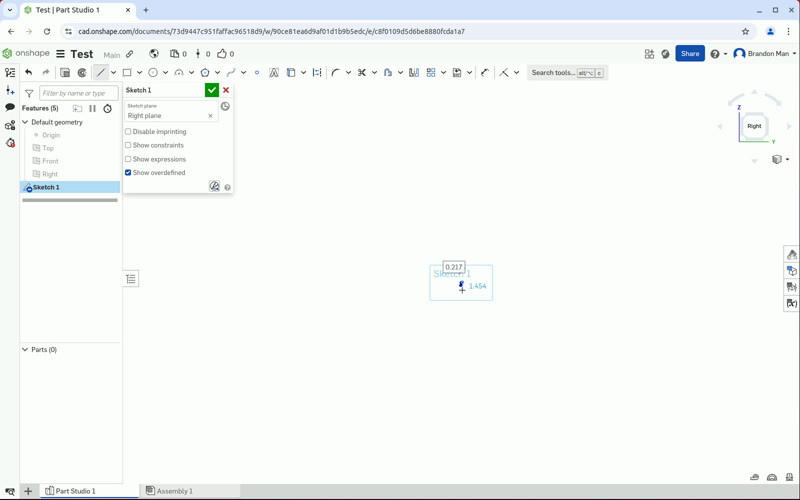
key_up(shift)
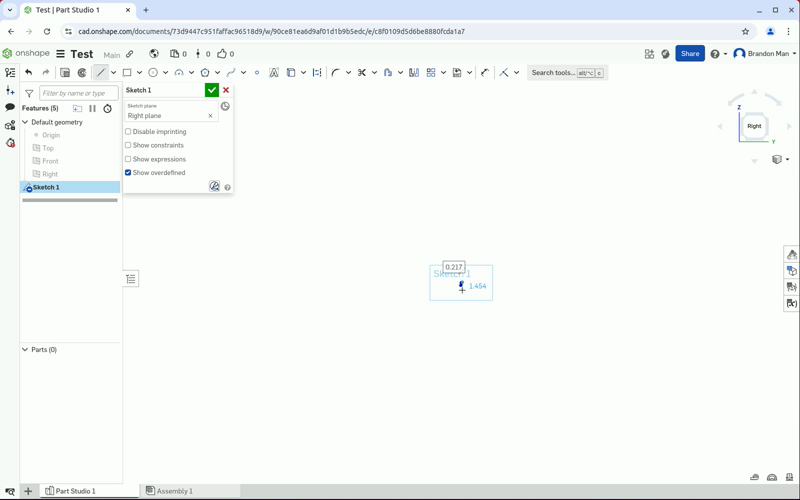
key_down(shift)
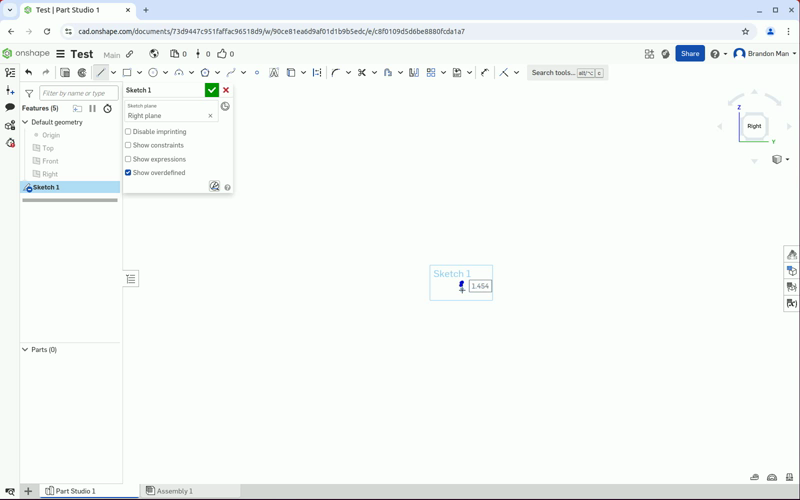
key_up(shift)
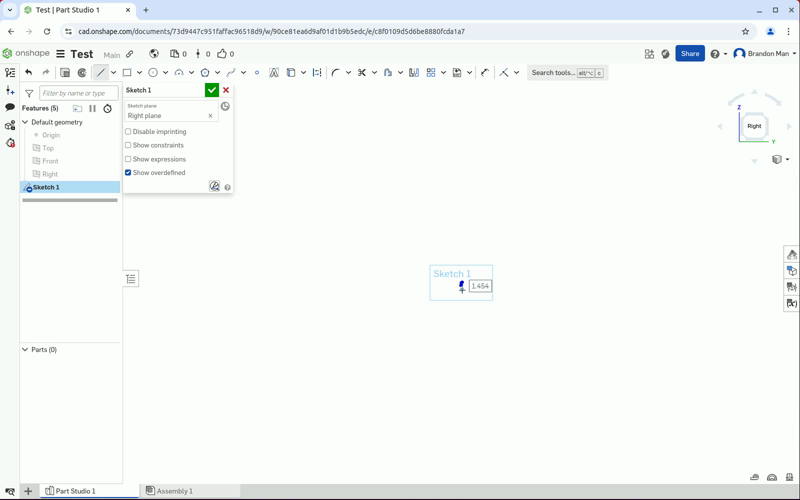
key_down(shift)
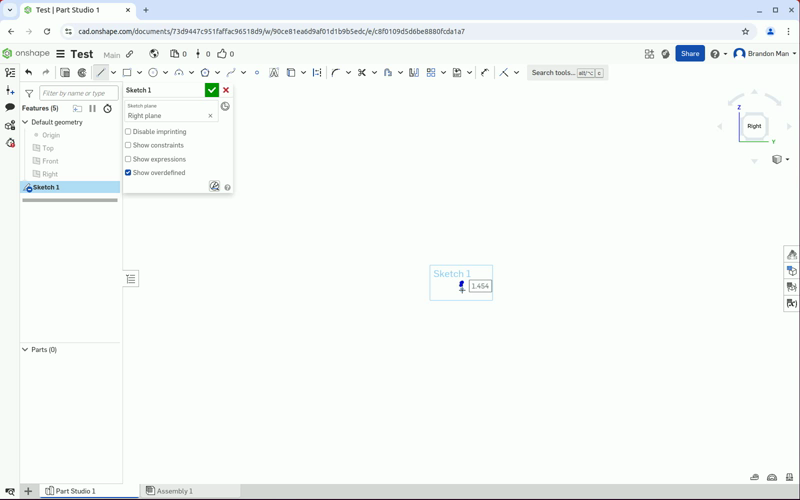
mouse_move(492, 289)
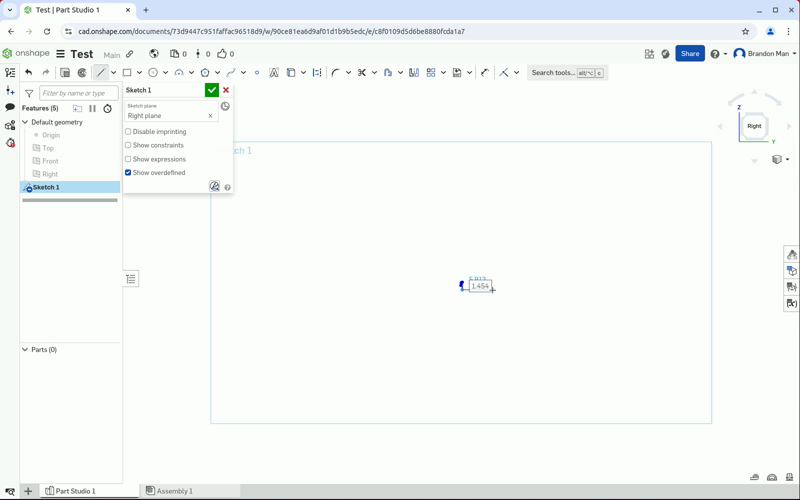
mouse_move(462, 282)
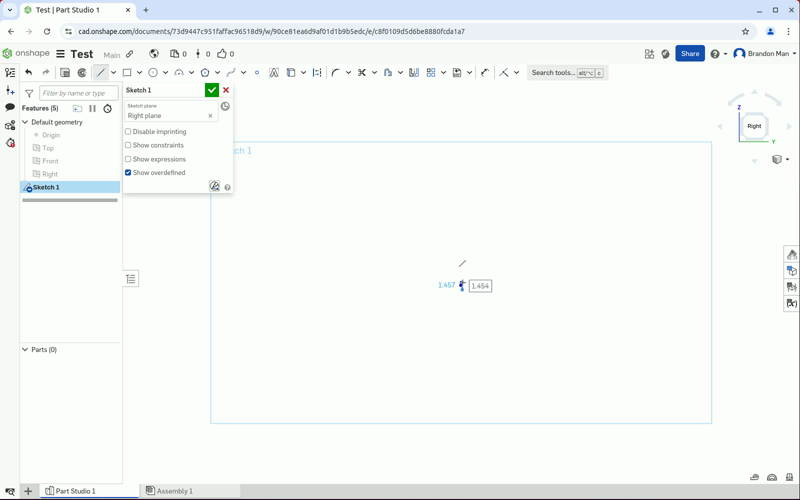
scroll(6)
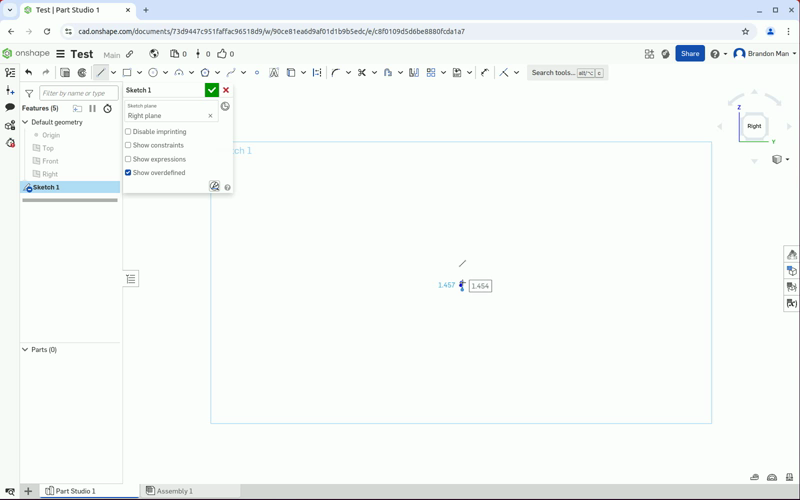
scroll(6)
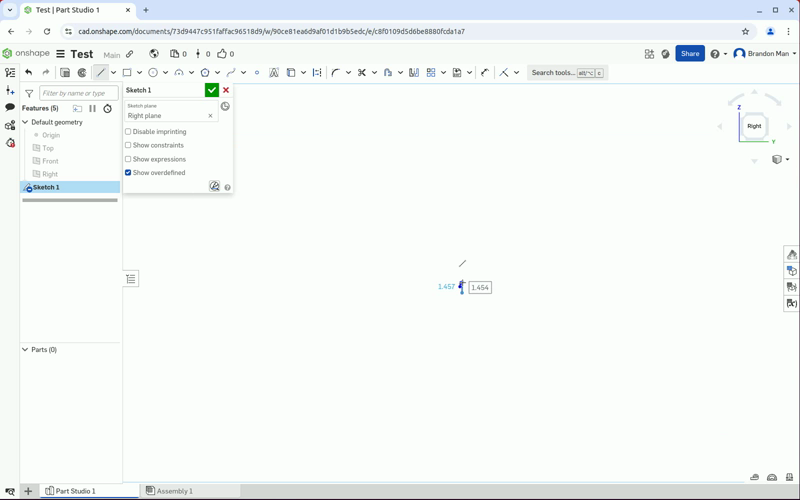
scroll(6)
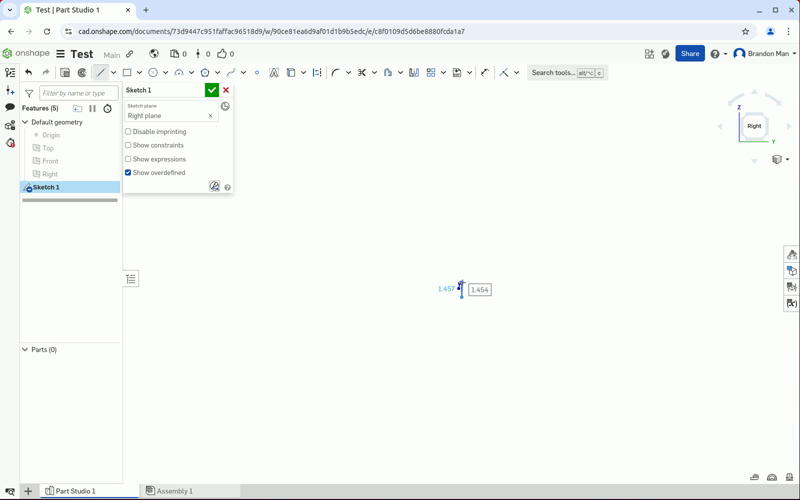
scroll(6)
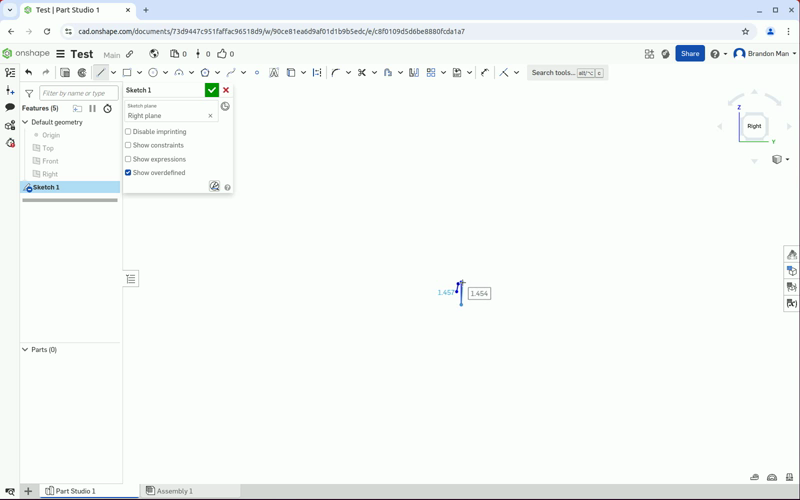
scroll(6)
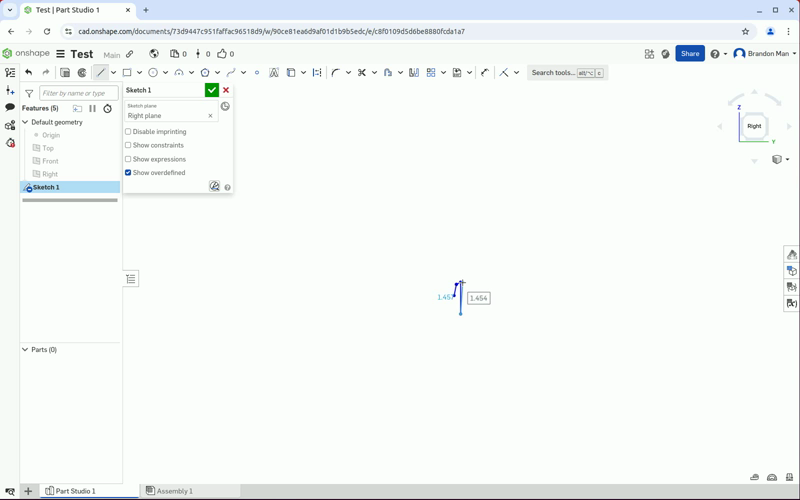
scroll(6)
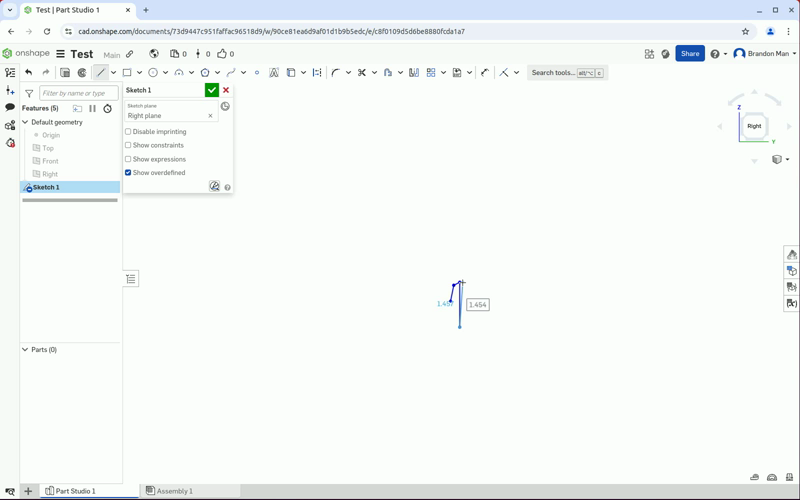
scroll(6)
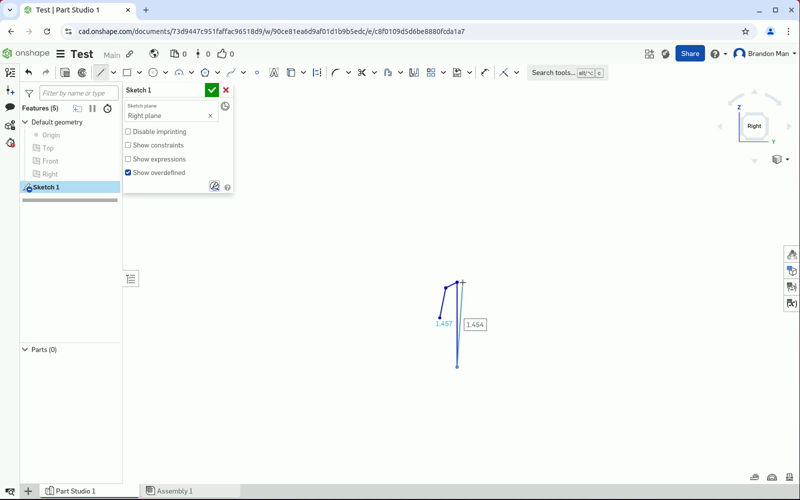
click(462, 282)
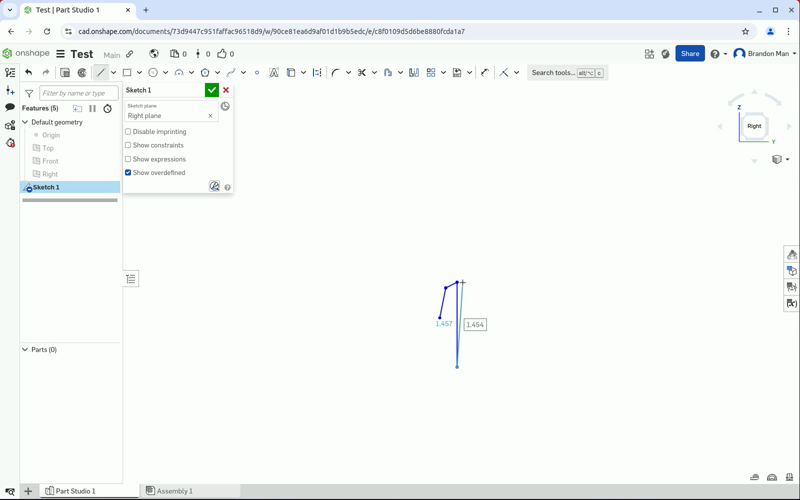
scroll(-6)
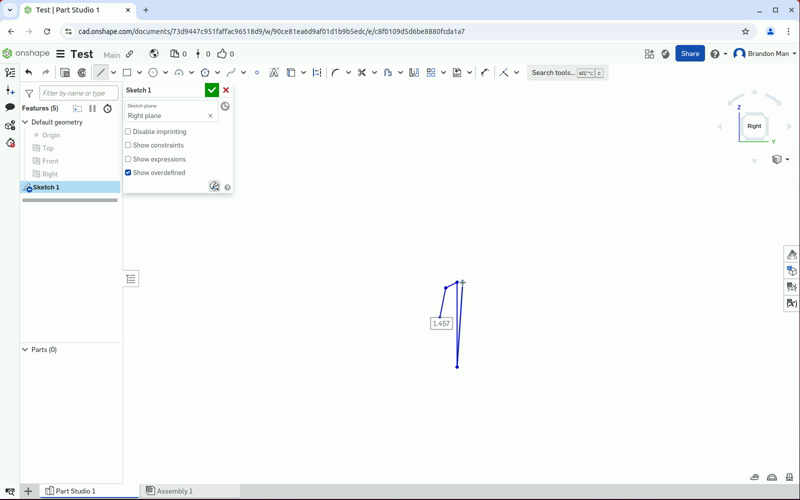
scroll(-6)
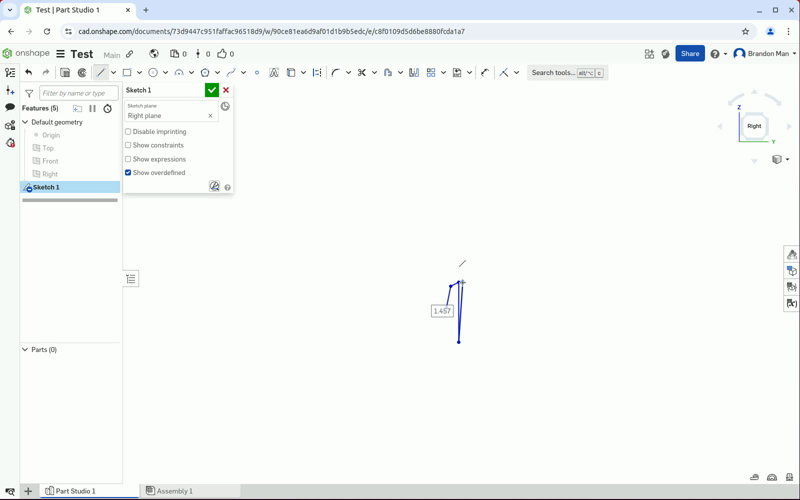
scroll(-6)
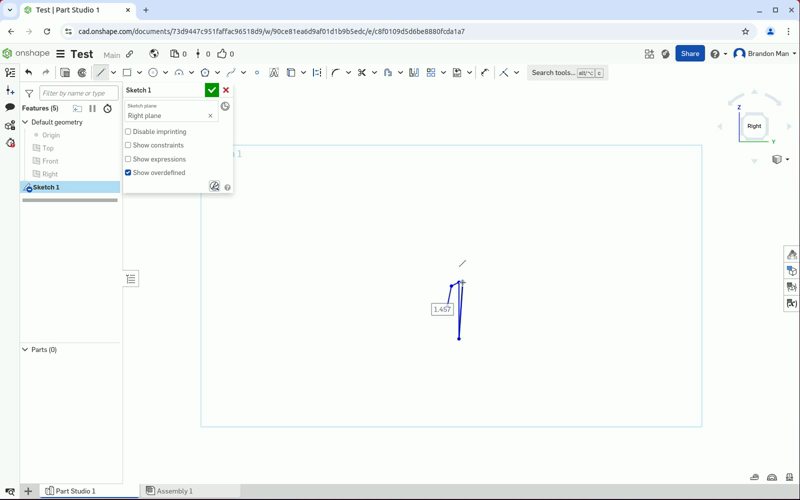
scroll(-6)
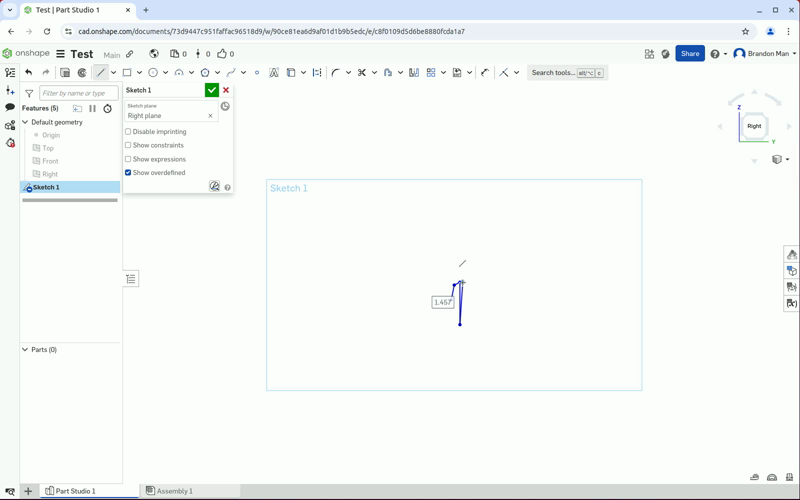
scroll(-6)
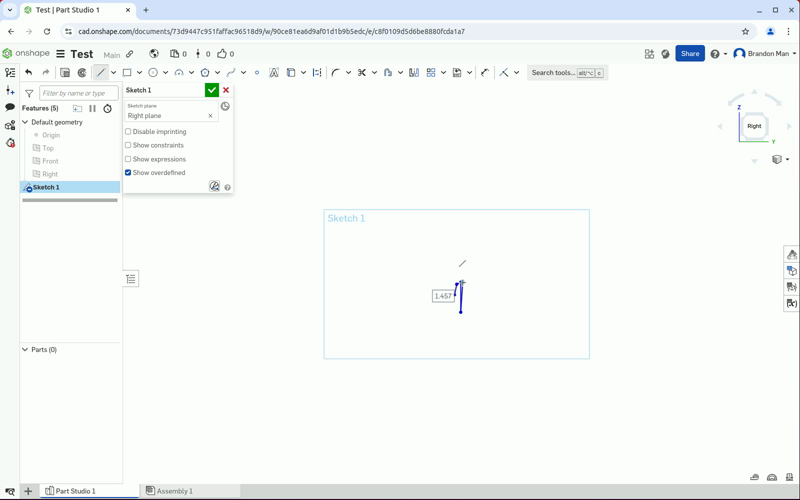
scroll(-6)
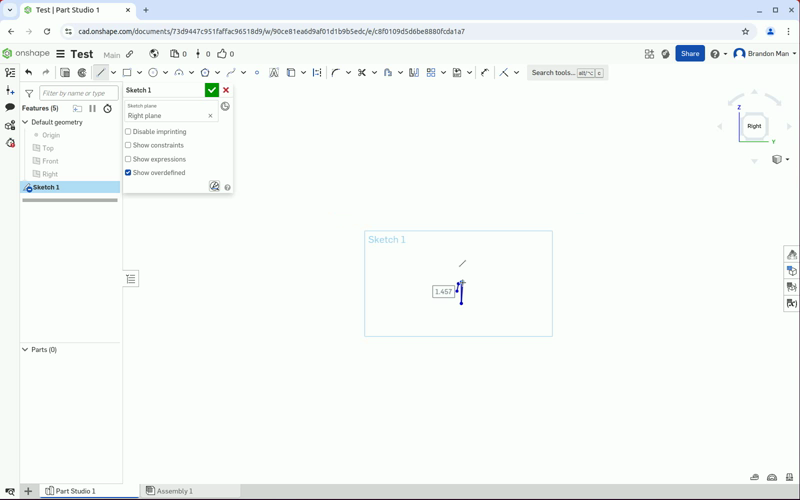
scroll(-6)
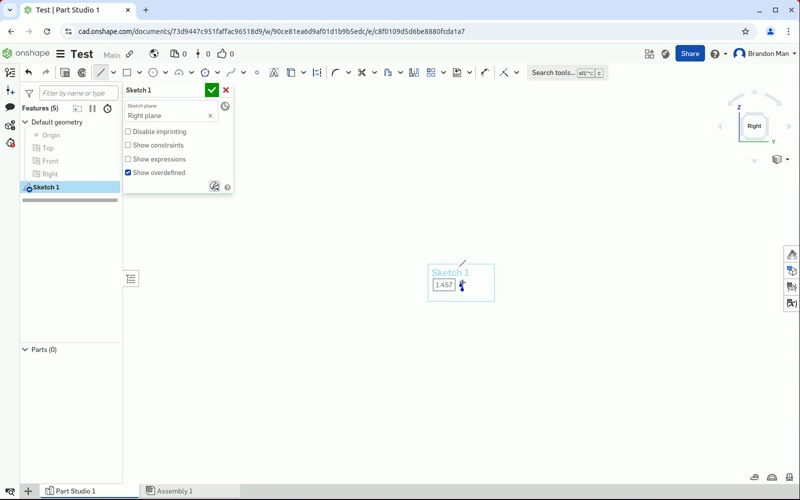
key_up(shift)
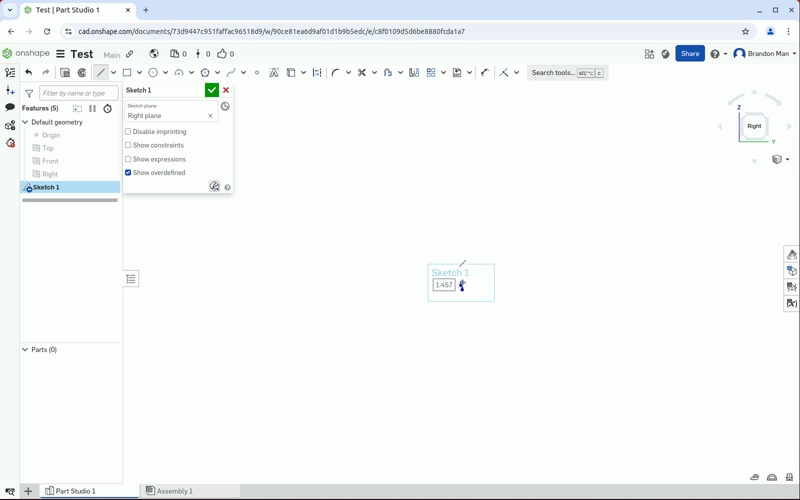
key_down(shift)
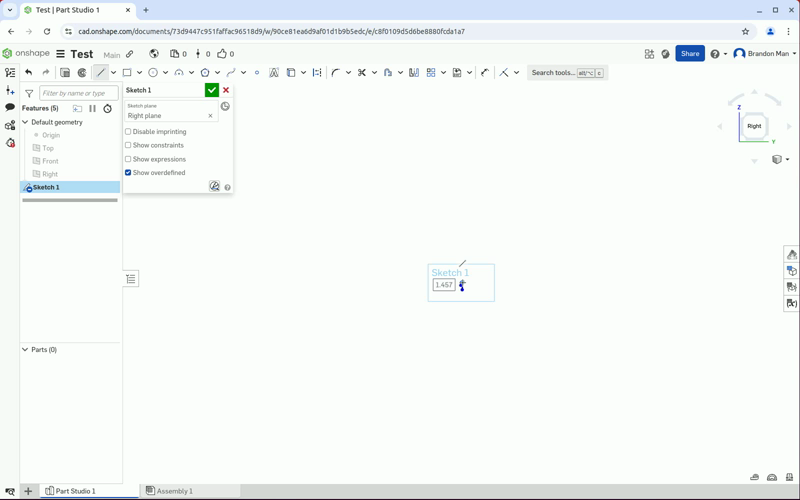
mouse_move(492, 282)
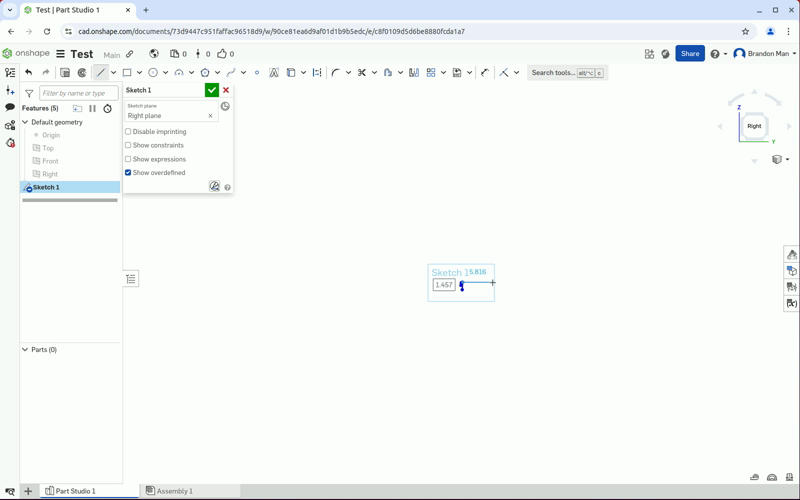
mouse_move(476, 279)
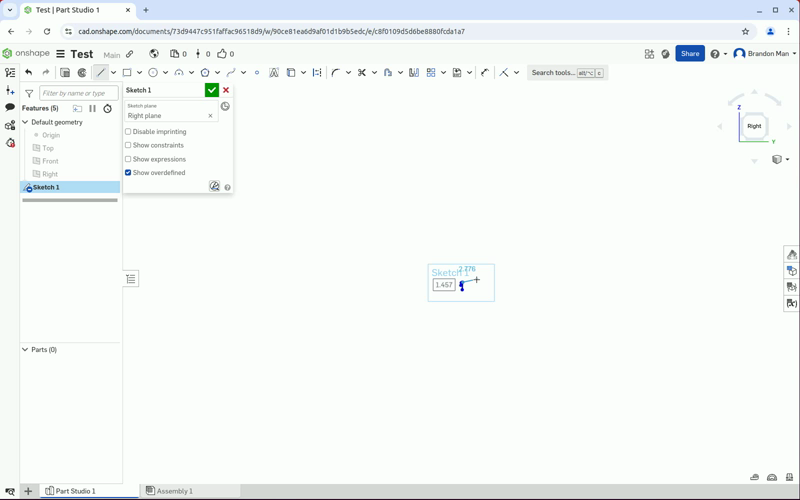
click(476, 279)
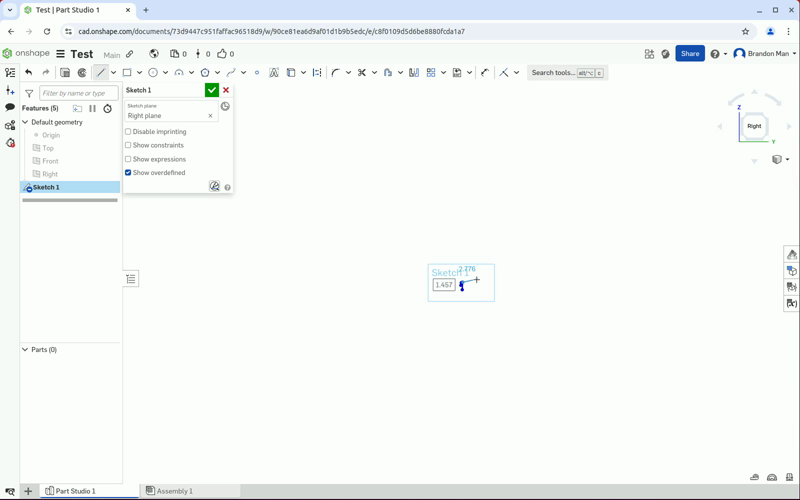
key_up(shift)
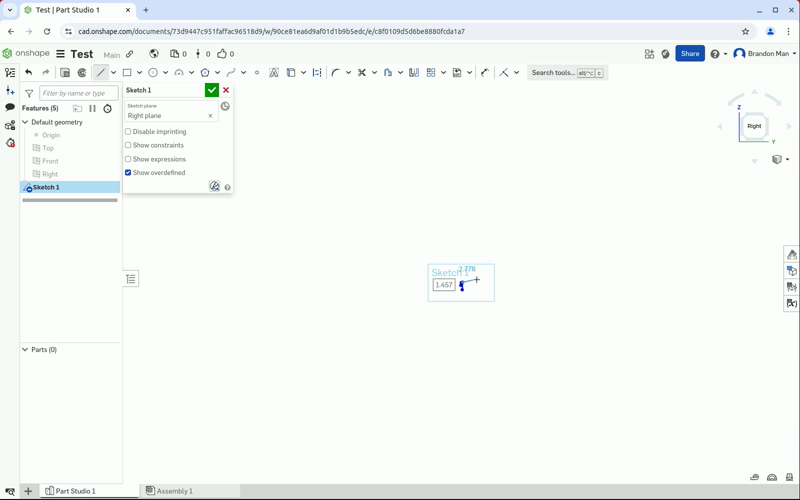
key_down(shift)
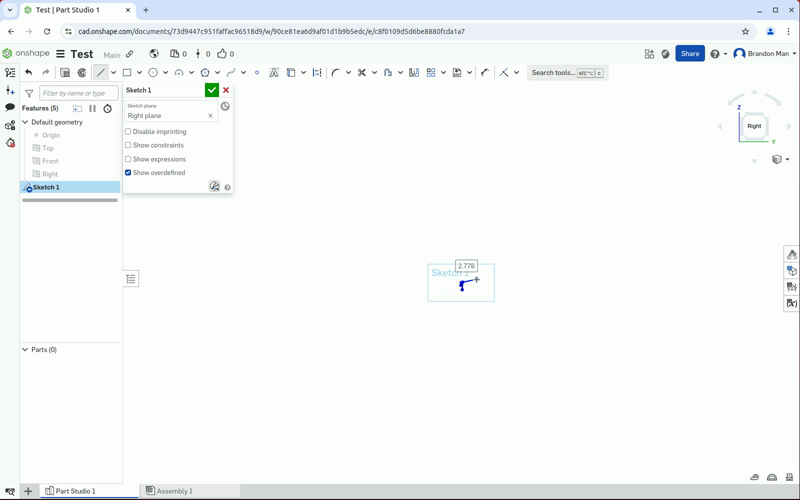
mouse_move(506, 279)
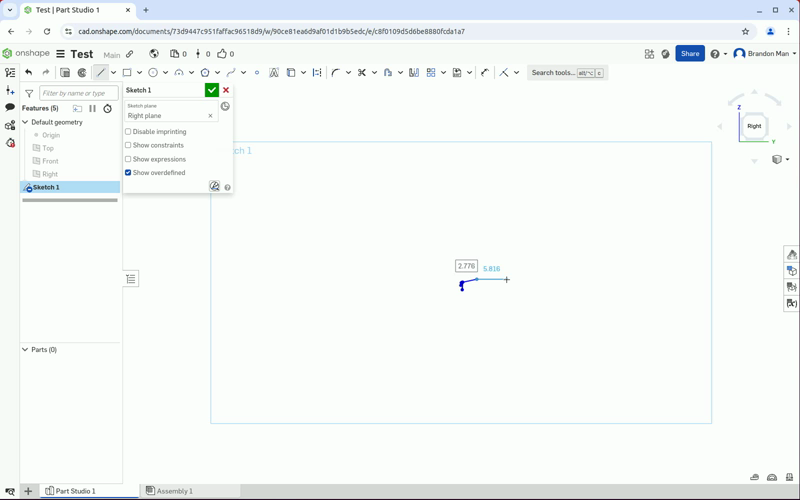
mouse_move(476, 259)
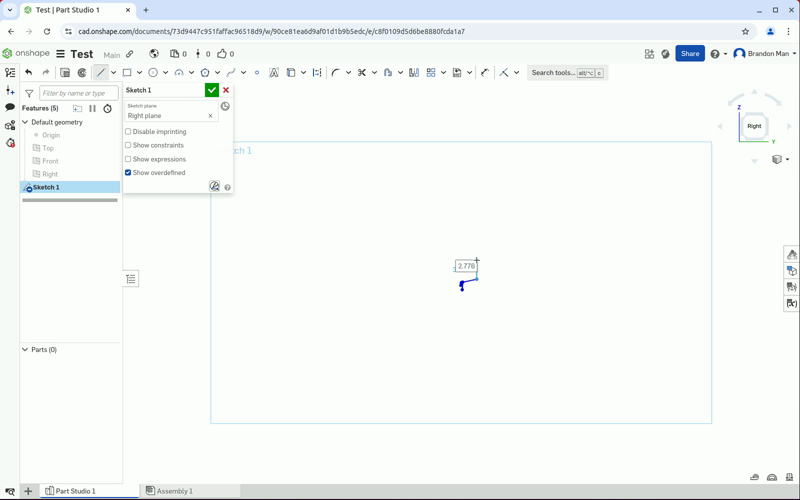
click(476, 259)
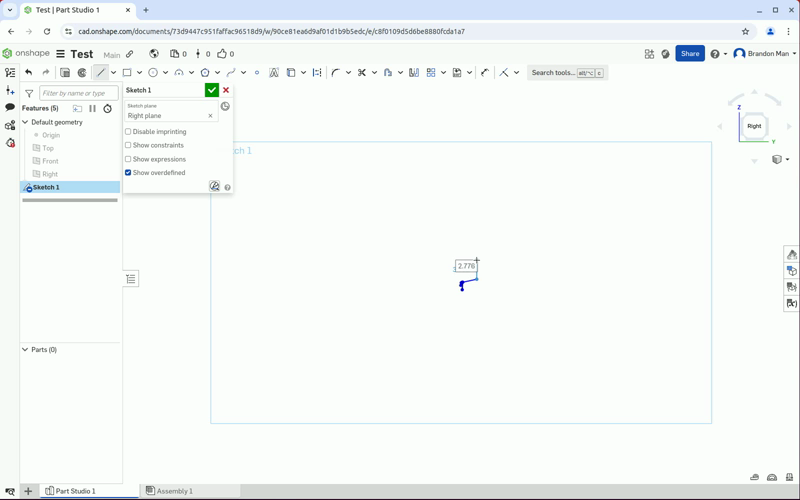
key_up(shift)
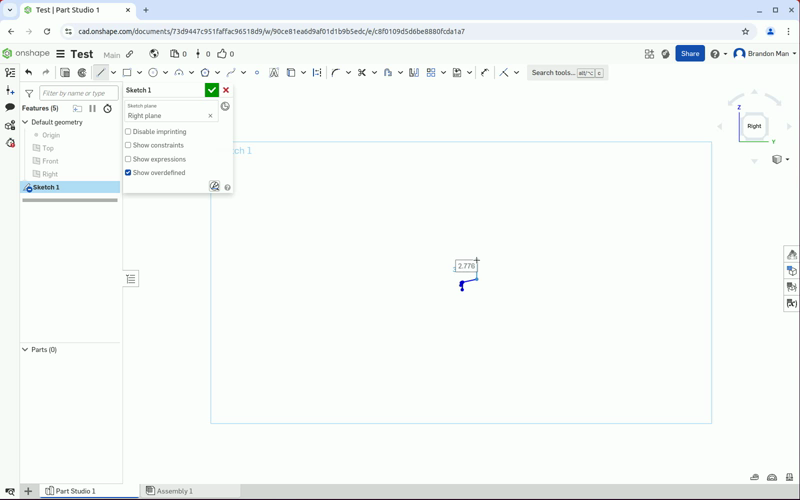
key_down(shift)
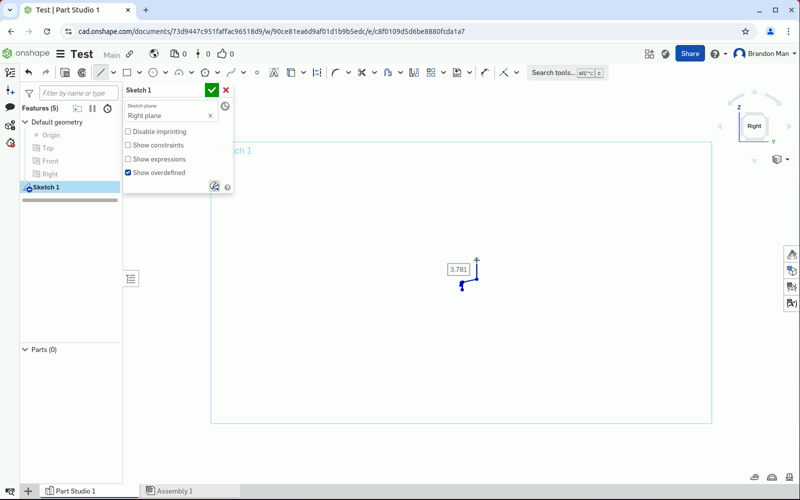
key_up(shift)
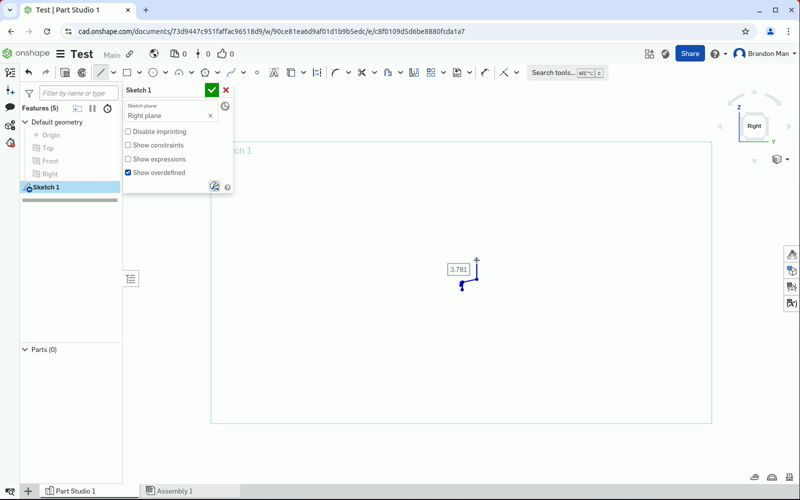
key_down(shift)
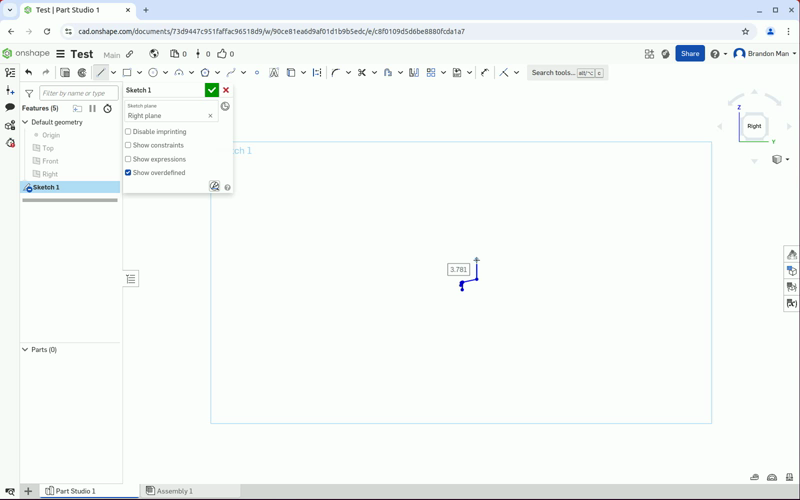
mouse_move(506, 259)
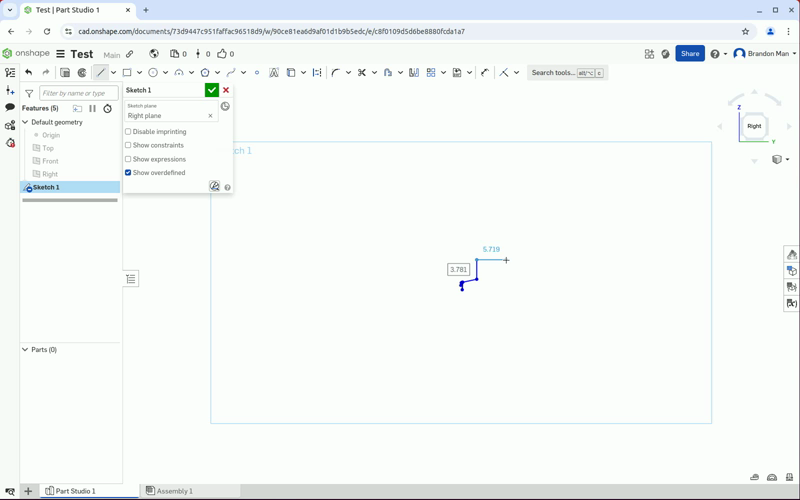
mouse_move(476, 278)
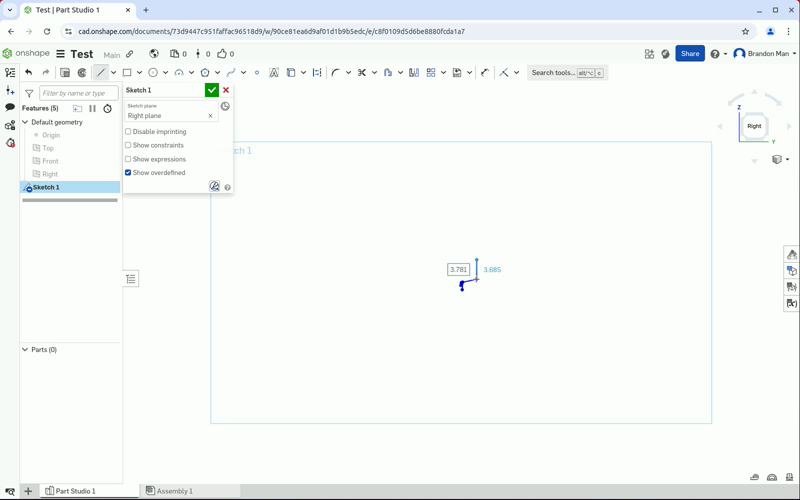
click(476, 278)
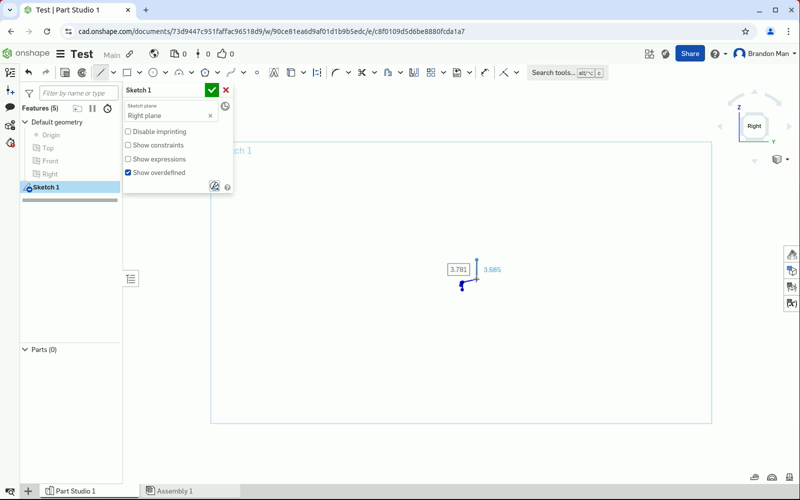
key_up(shift)
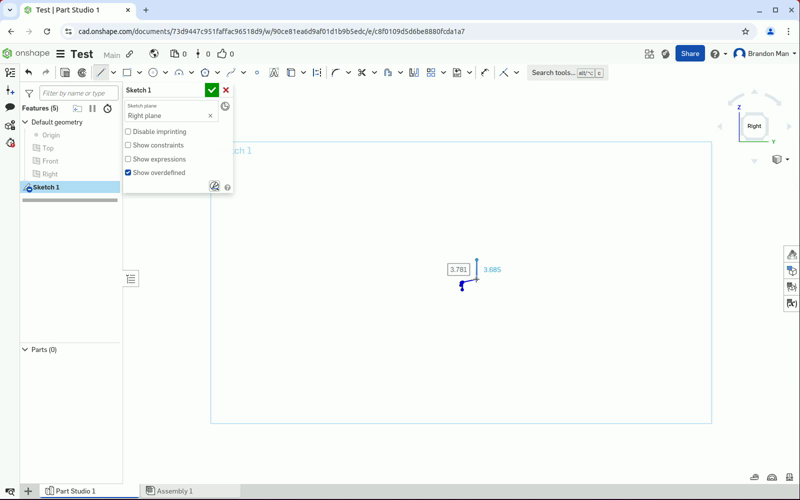
key_down(shift)
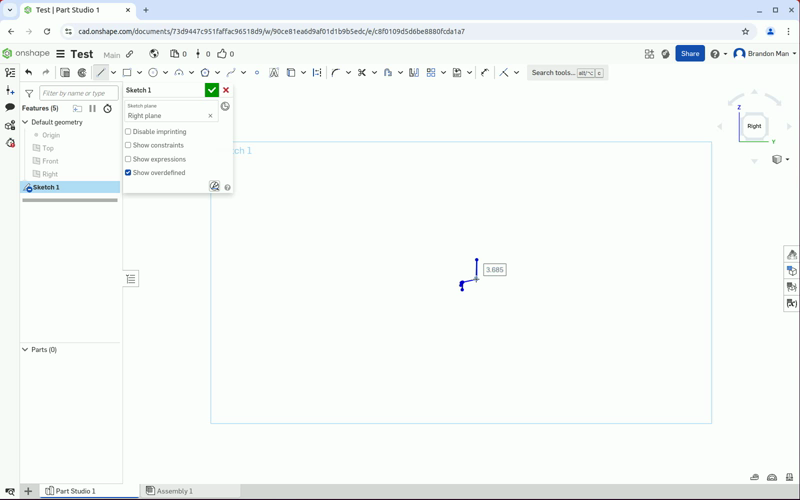
mouse_move(506, 278)
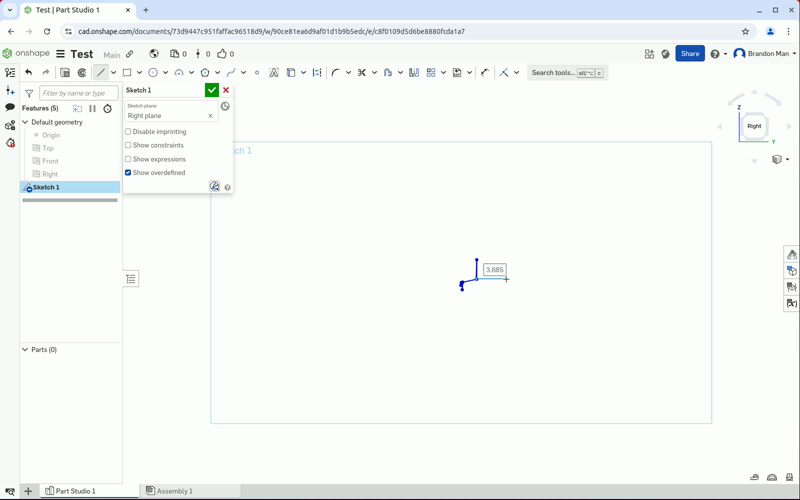
mouse_move(460, 282)
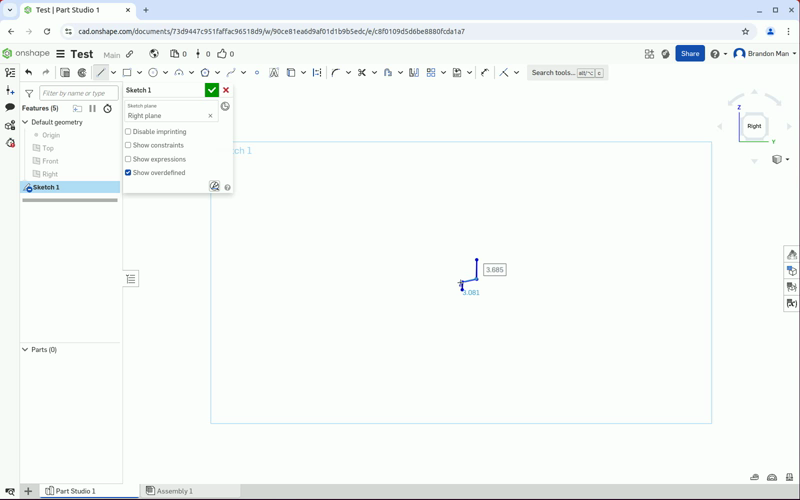
scroll(6)
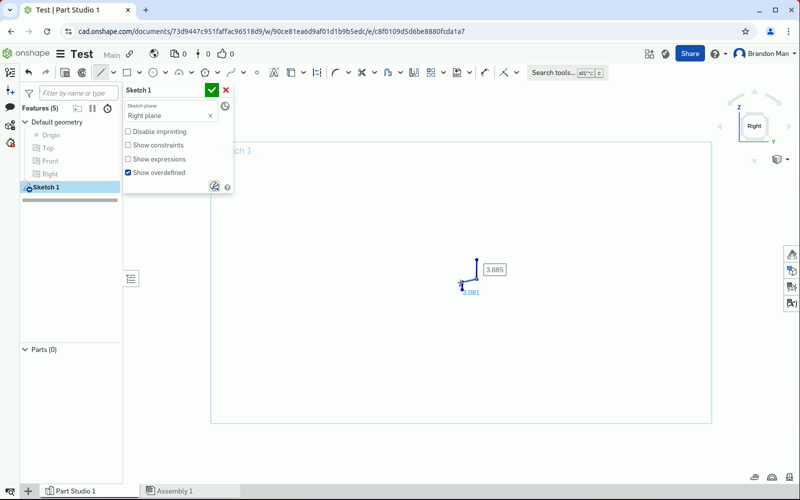
scroll(6)
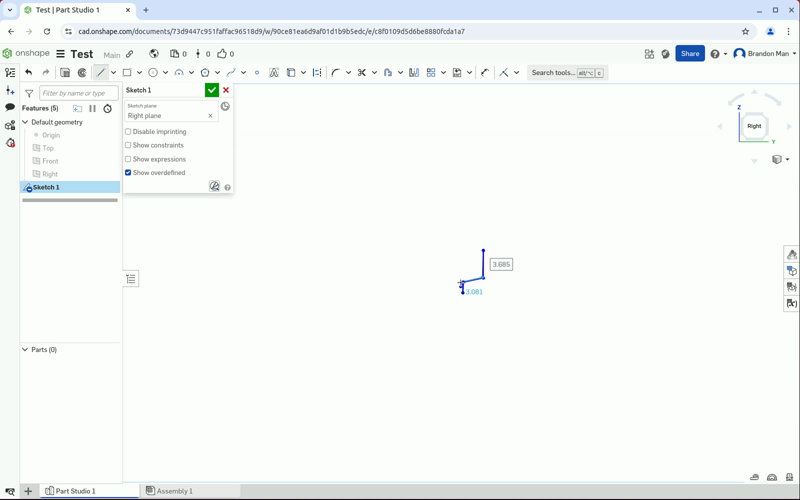
scroll(6)
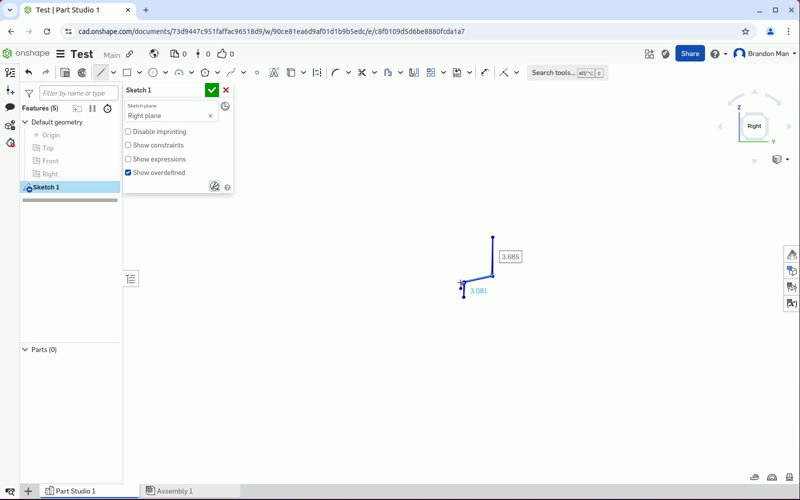
scroll(6)
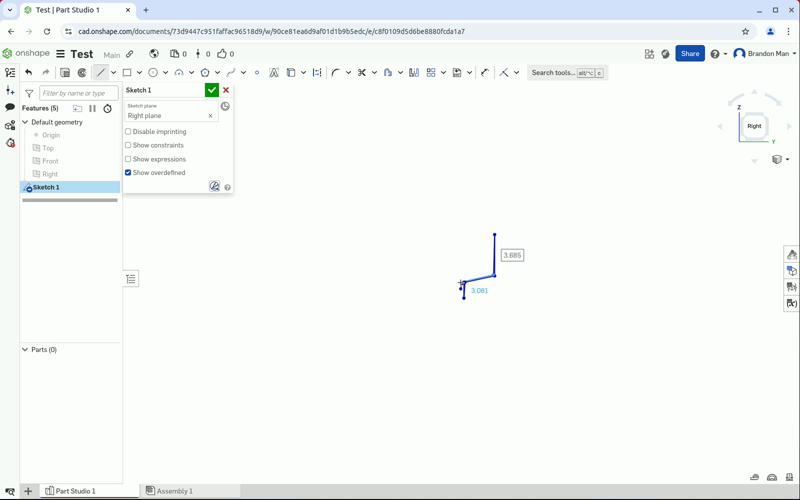
scroll(6)
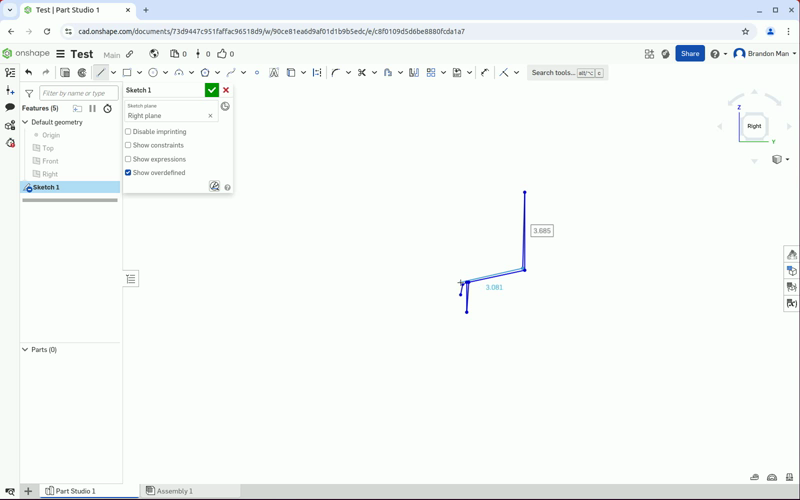
scroll(6)
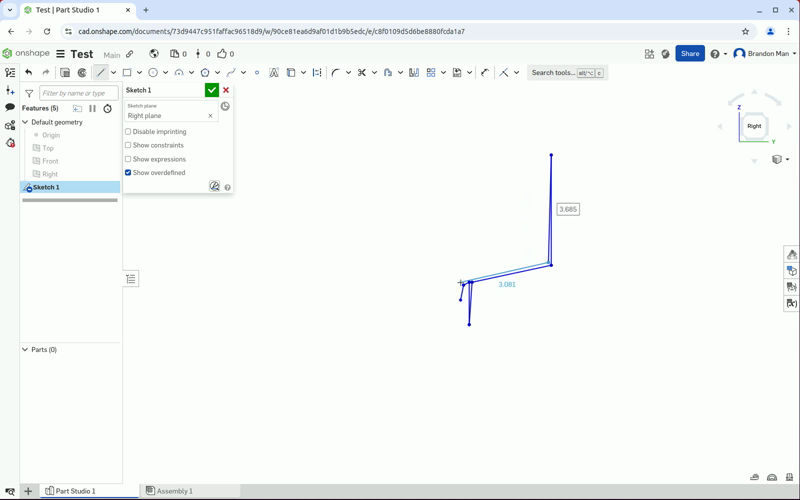
scroll(6)
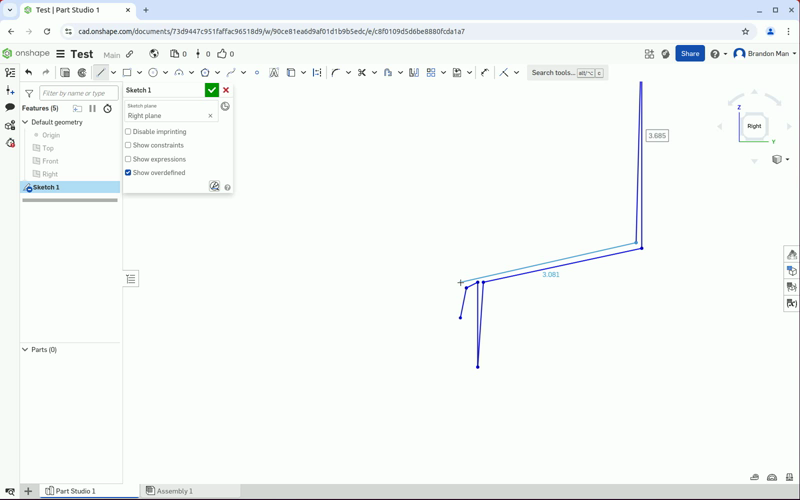
click(460, 282)
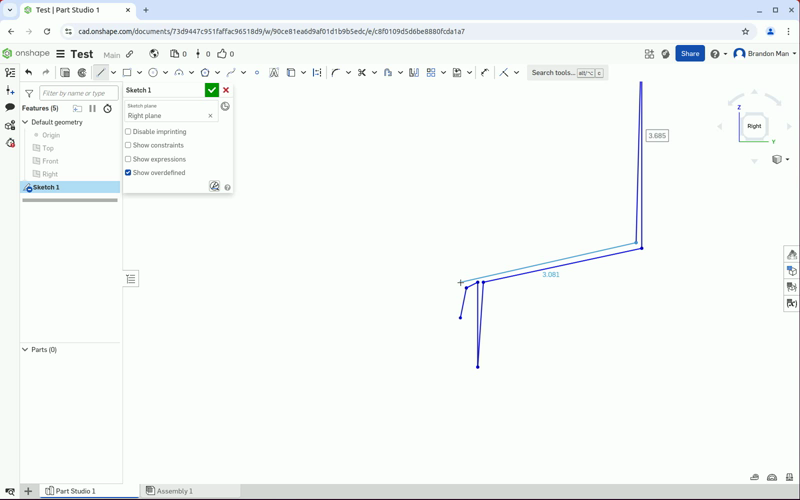
scroll(-6)
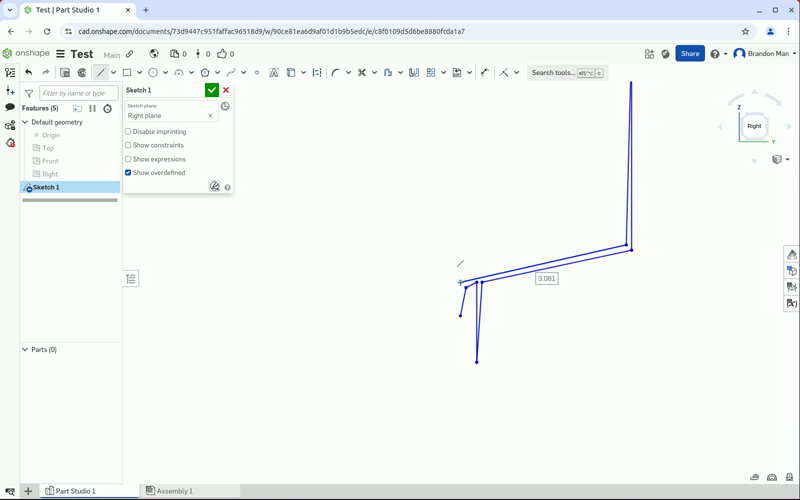
scroll(-6)
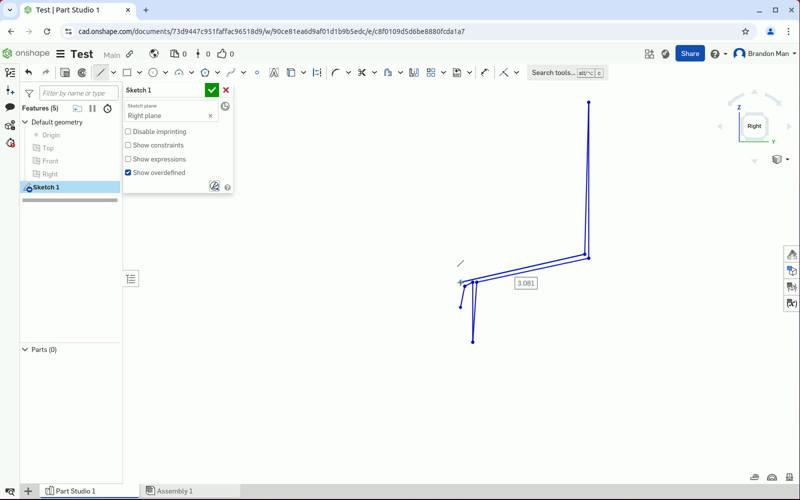
scroll(-6)
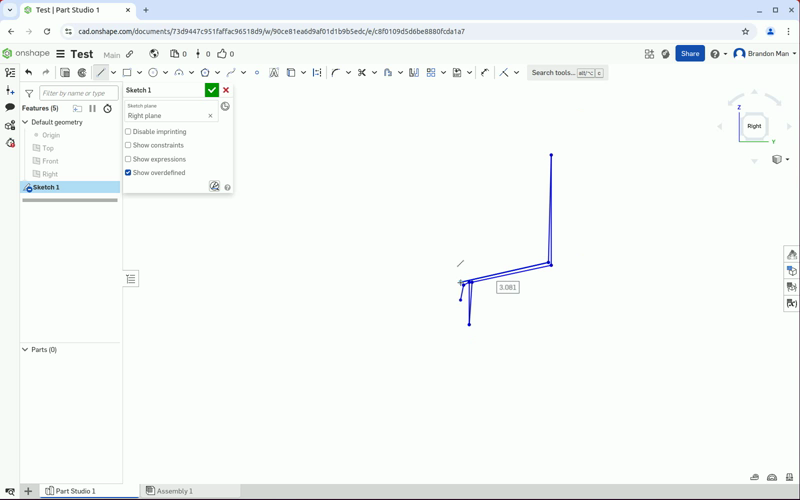
scroll(-6)
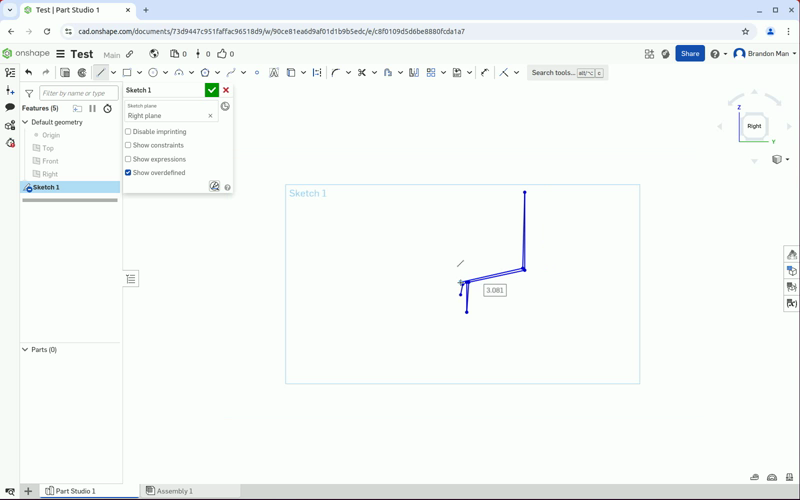
scroll(-6)
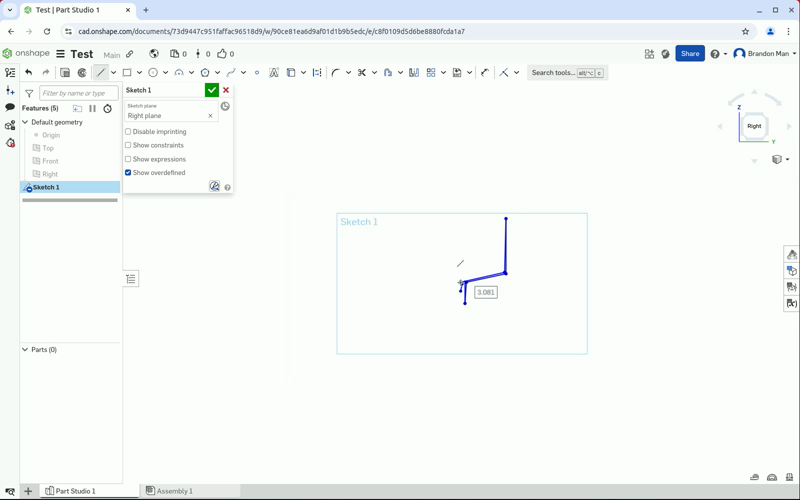
scroll(-6)
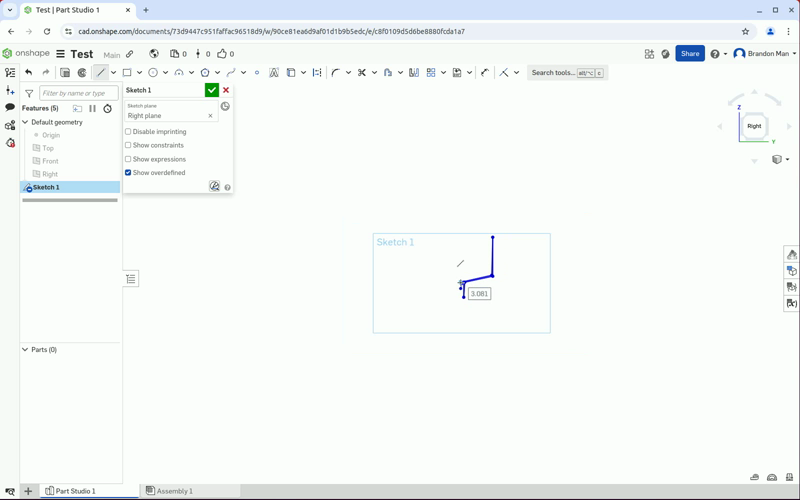
scroll(-6)
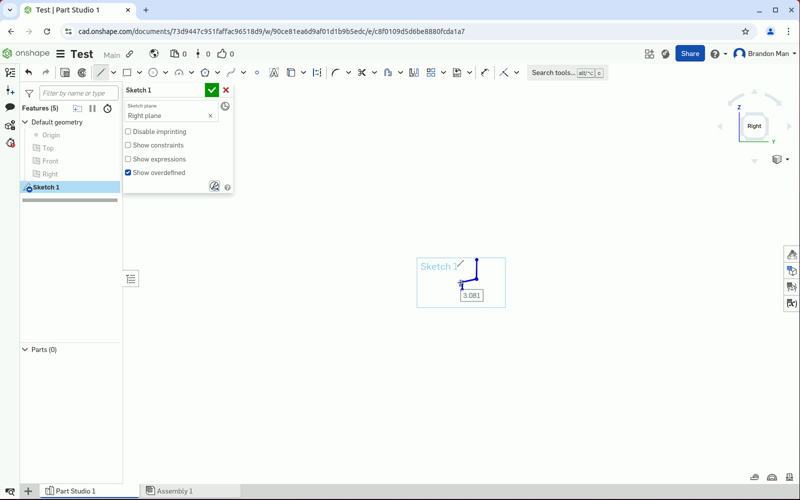
key_up(shift)
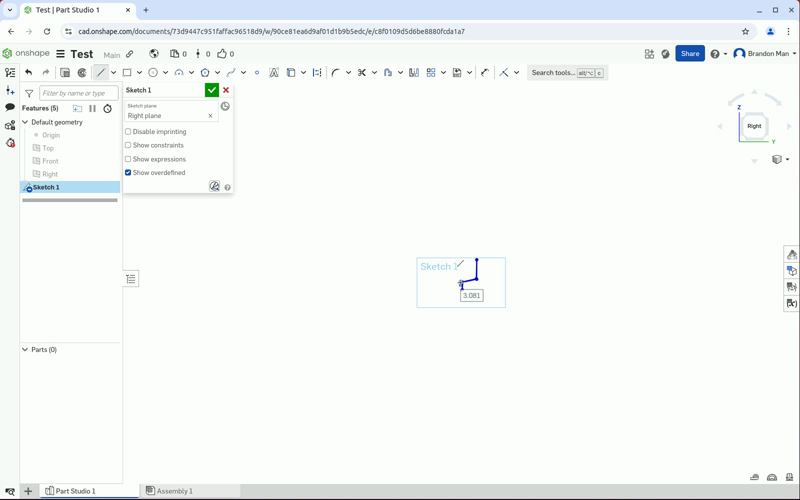
mouse_move(490, 282)
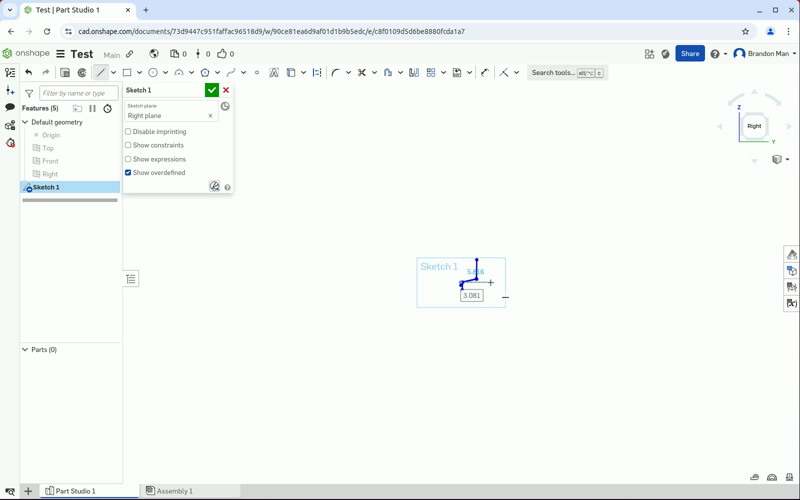
key_down(shift)
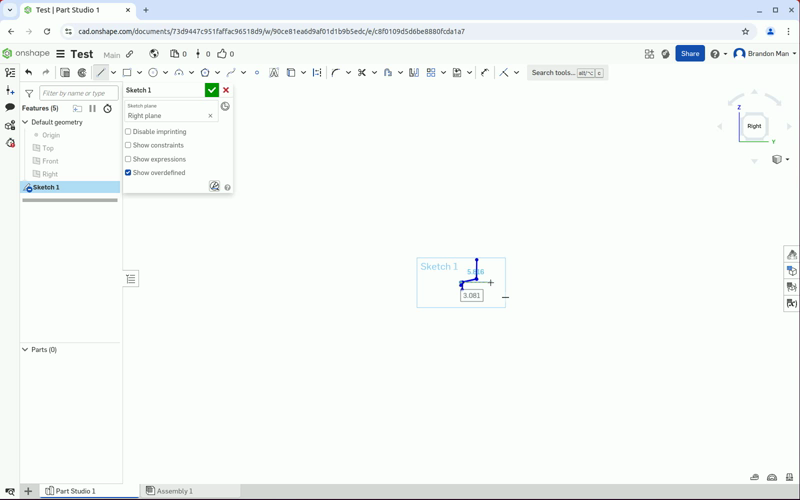
mouse_move(460, 285)
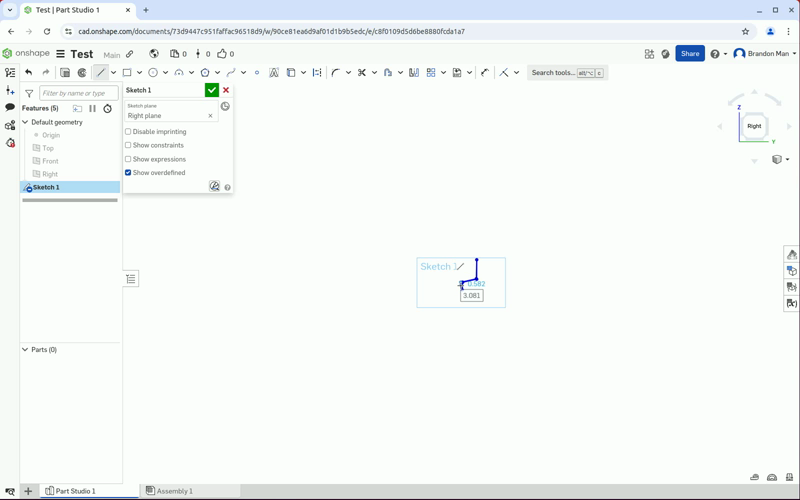
scroll(6)
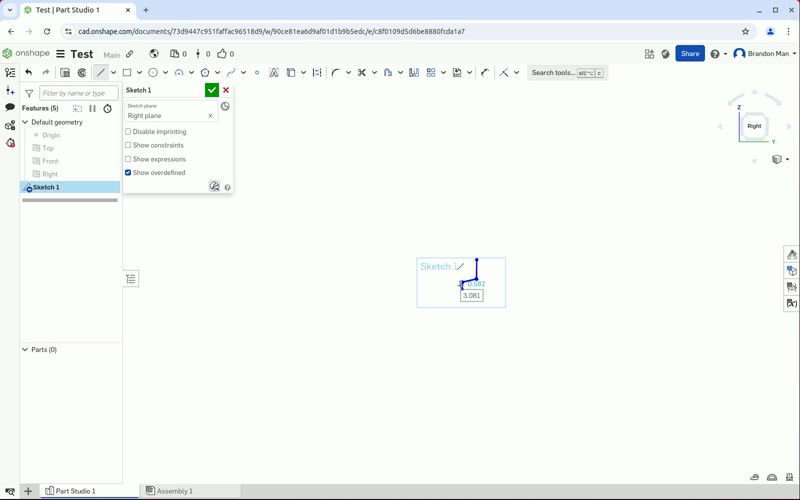
scroll(6)
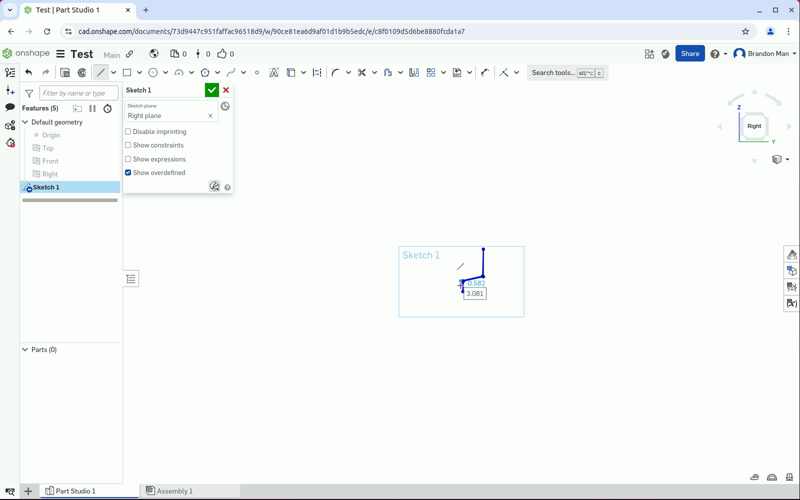
scroll(6)
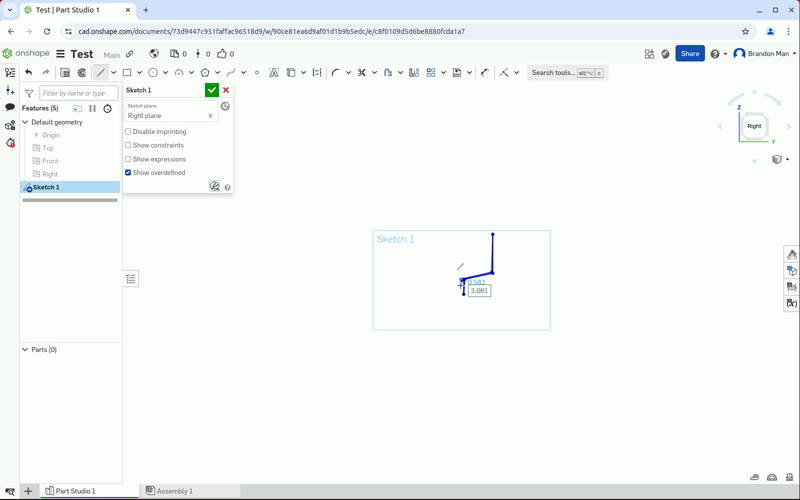
scroll(6)
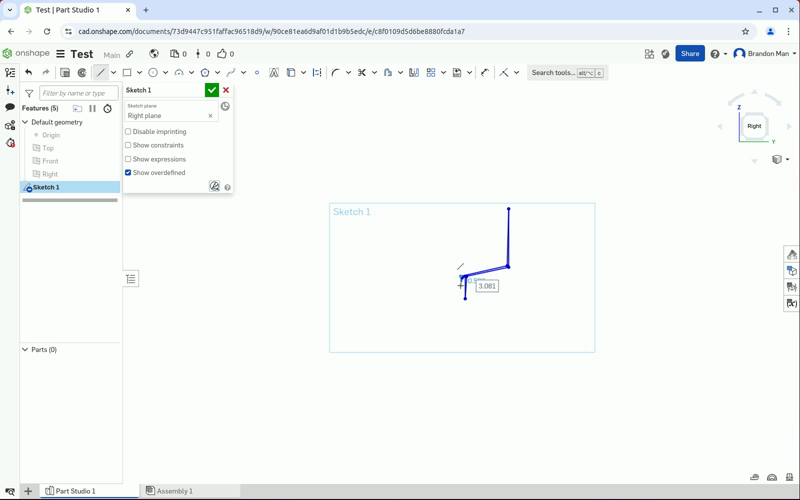
scroll(6)
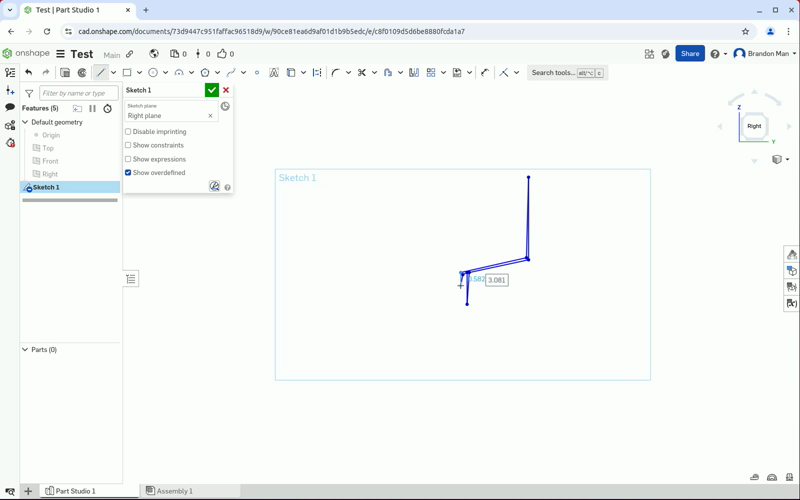
scroll(6)
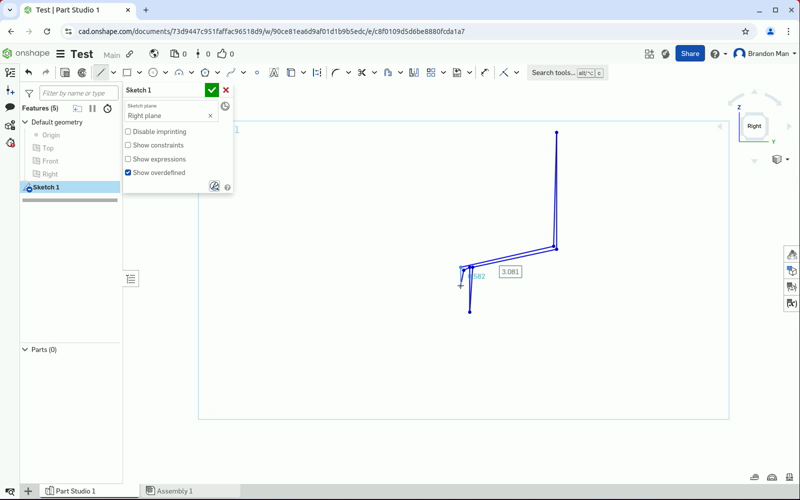
scroll(6)
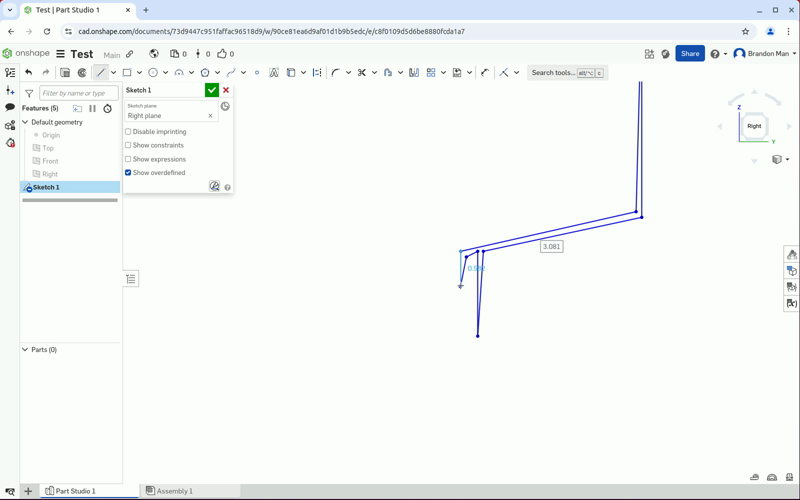
key_up(shift)
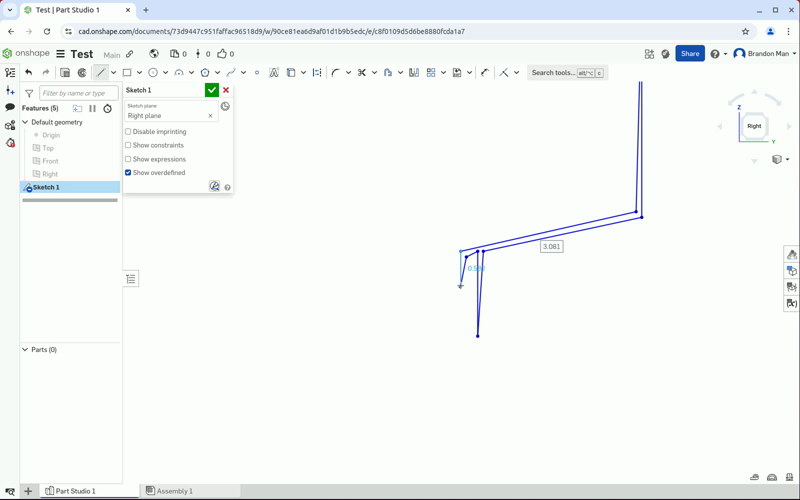
click(460, 285)
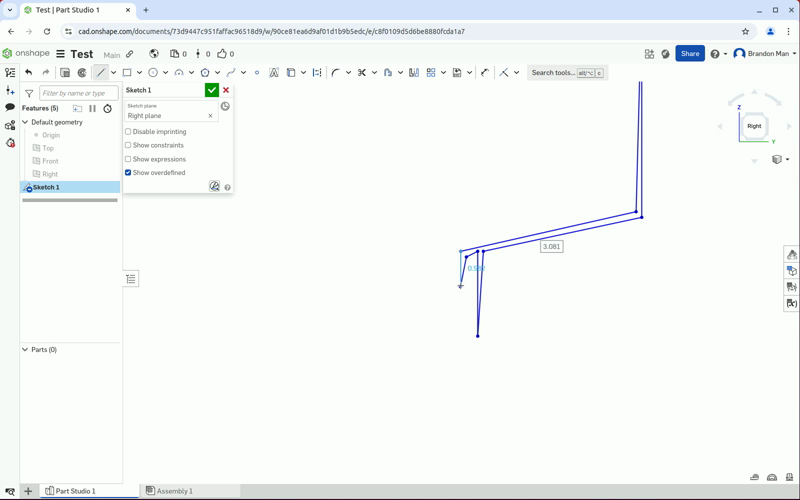
scroll(-6)
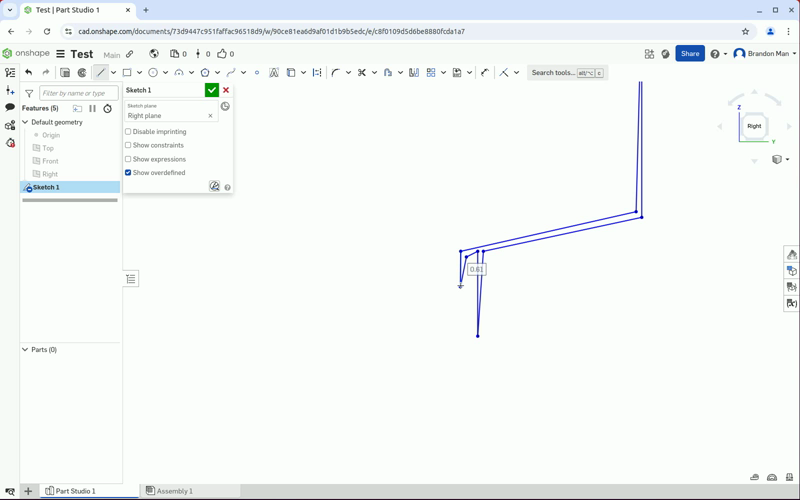
scroll(-6)
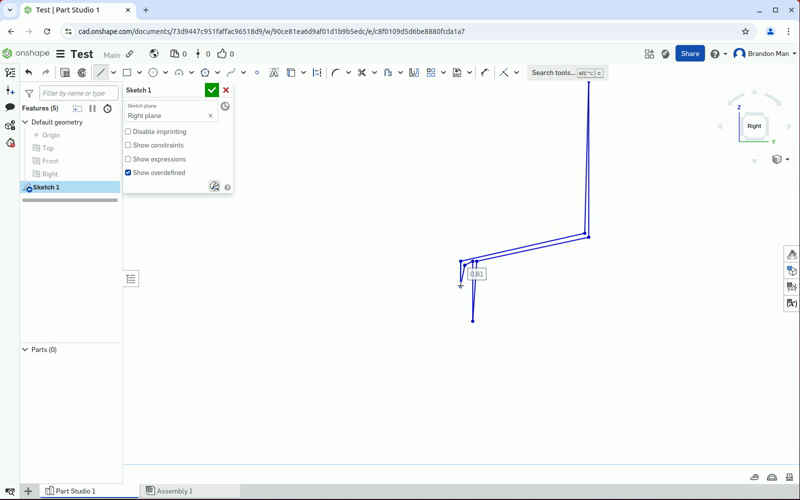
scroll(-6)
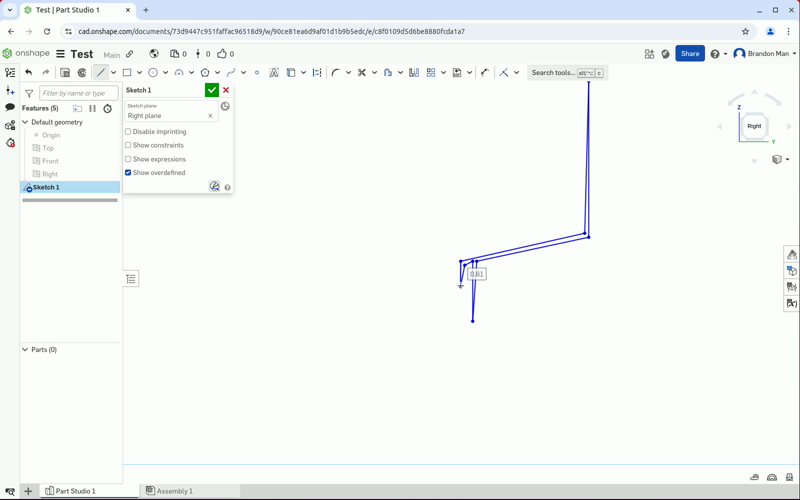
scroll(-6)
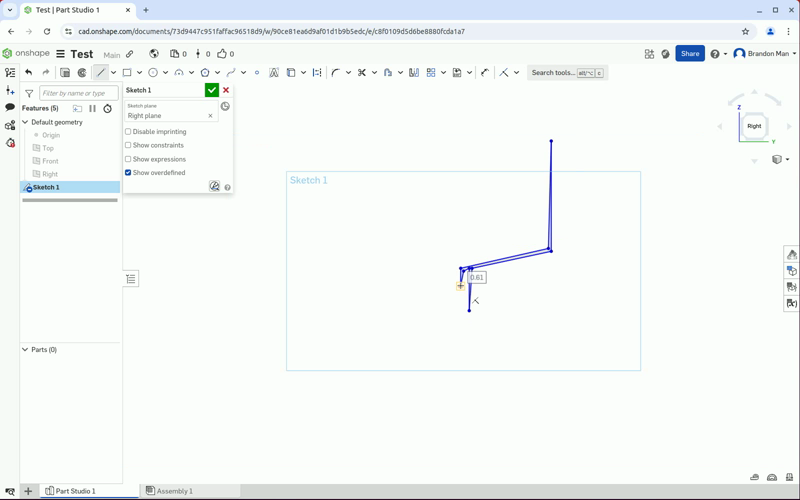
scroll(-6)
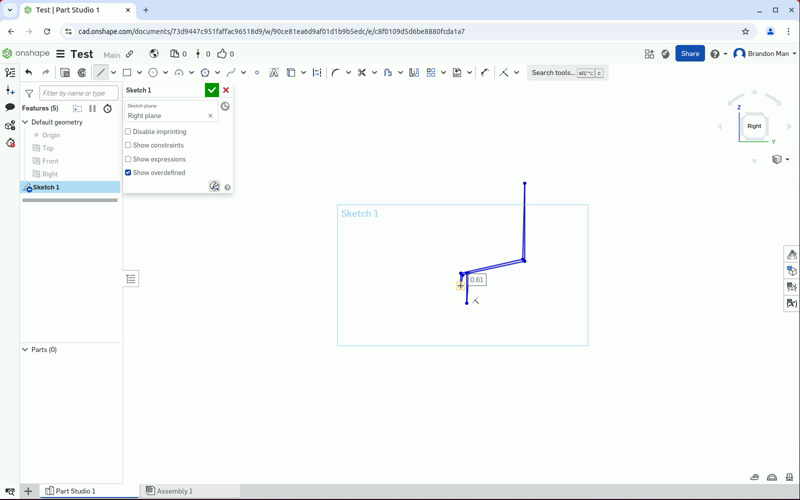
scroll(-6)
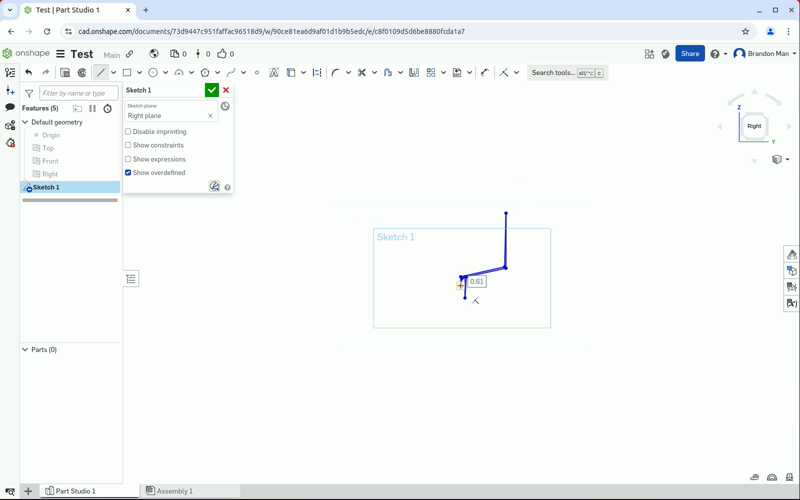
scroll(-6)
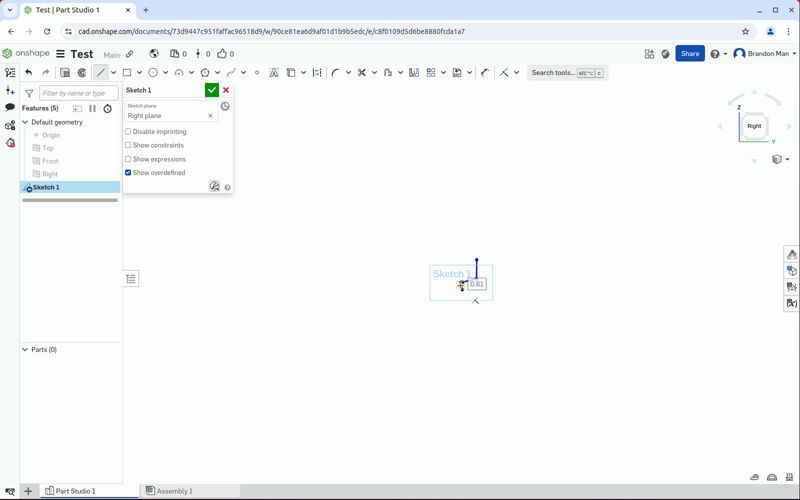
key(esc)
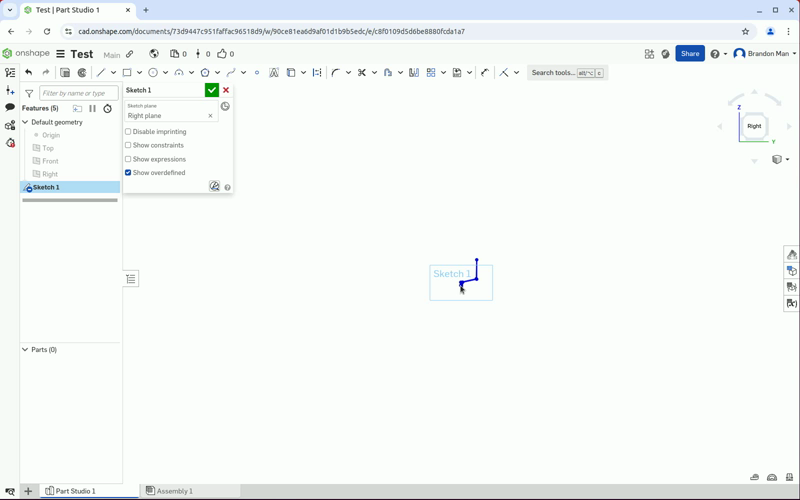
mouse_move(462, 289)
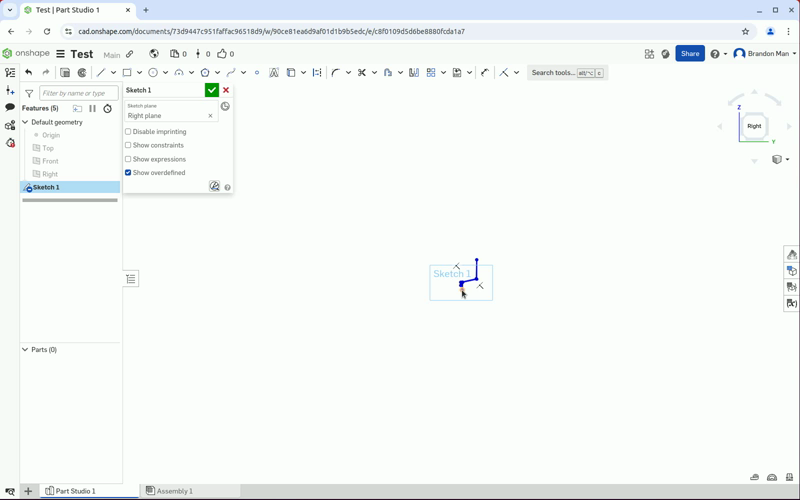
scroll(6)
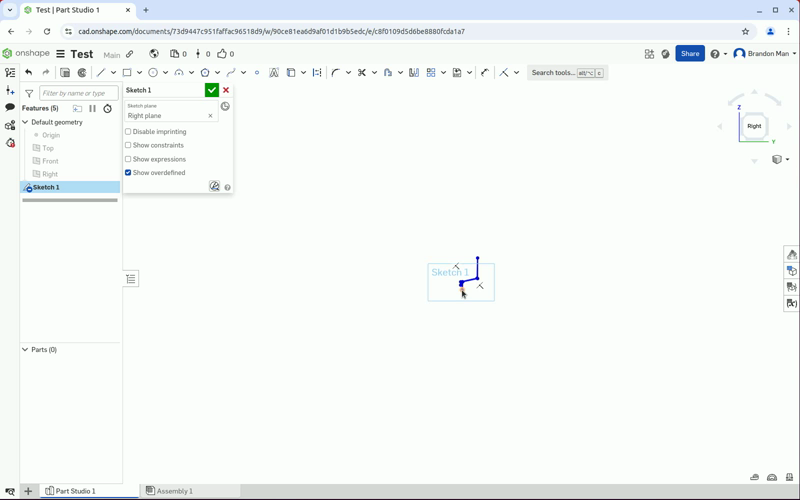
scroll(6)
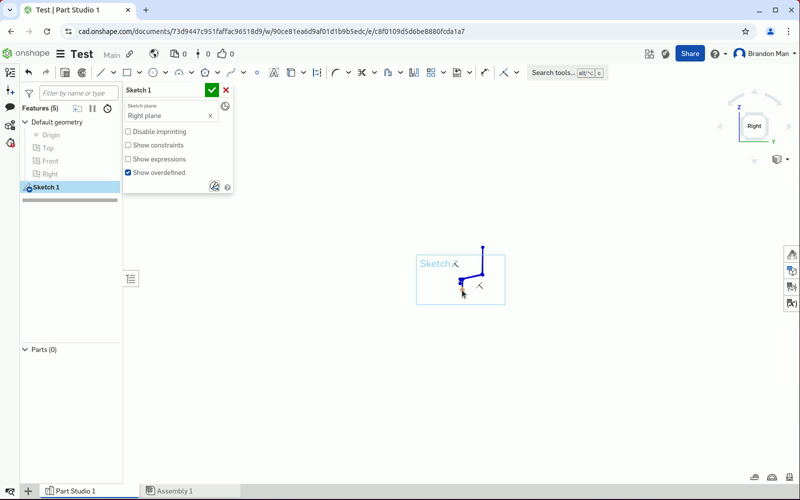
scroll(6)
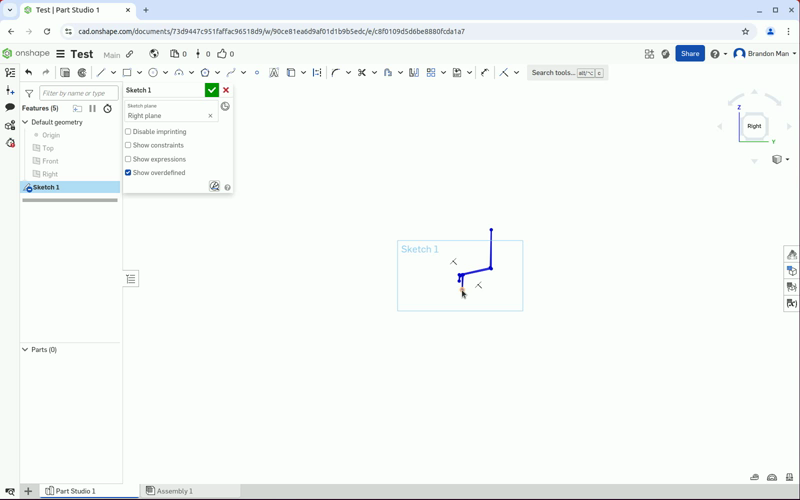
scroll(6)
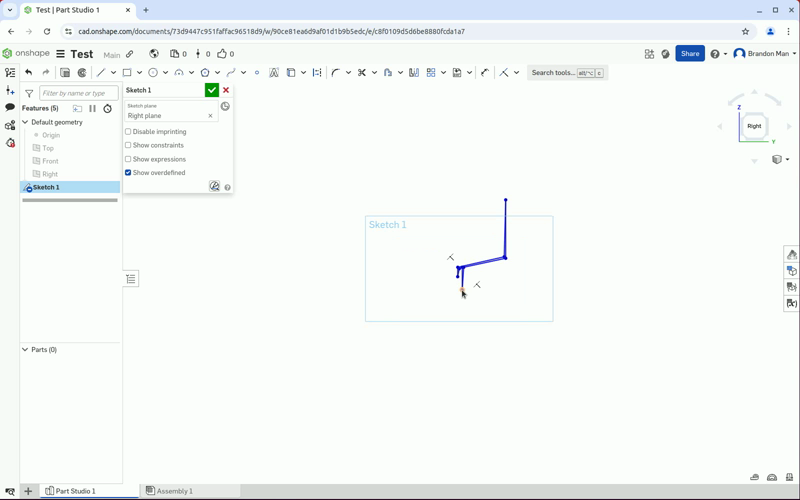
scroll(6)
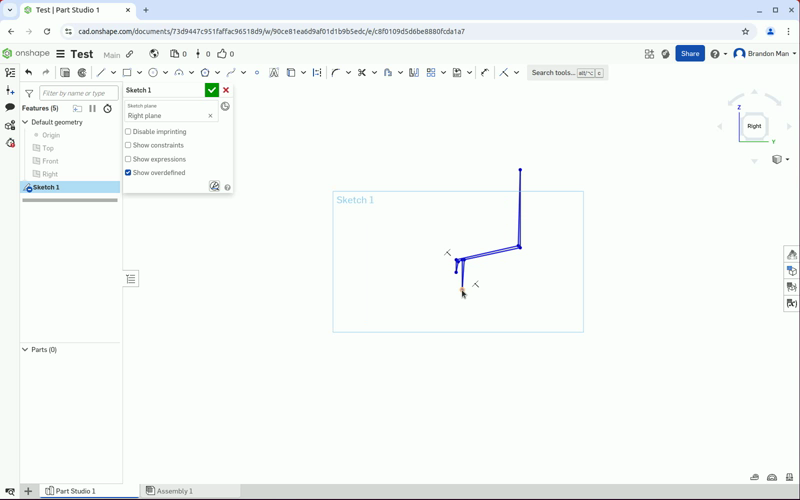
scroll(6)
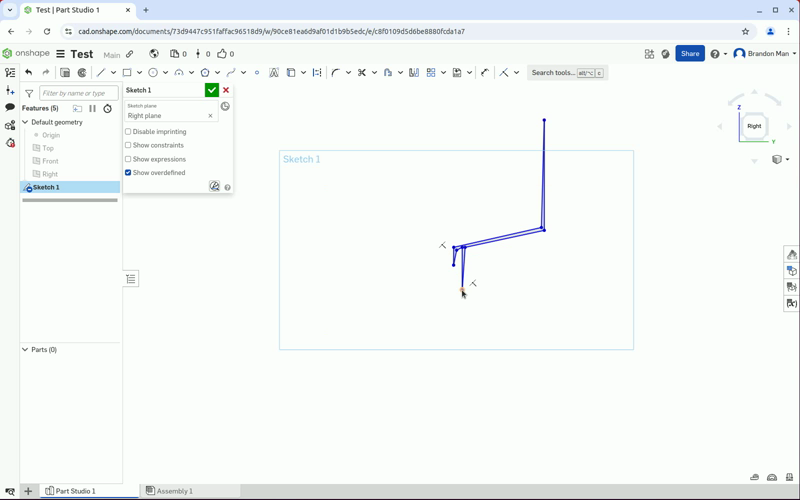
scroll(6)
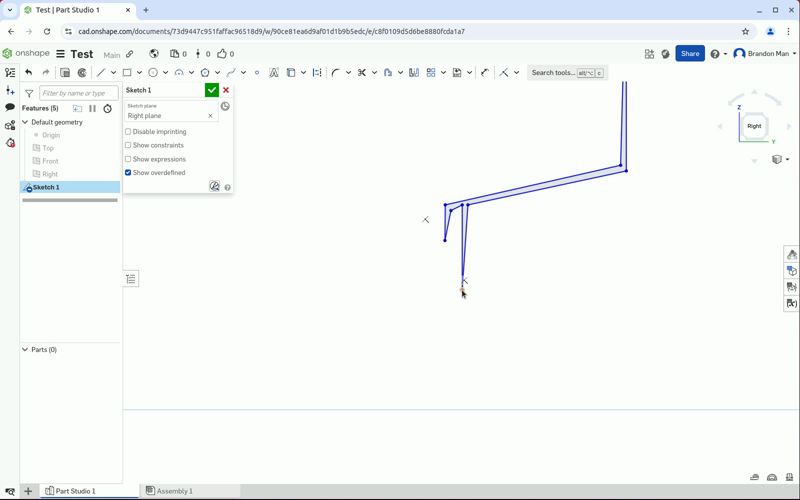
click(462, 289)
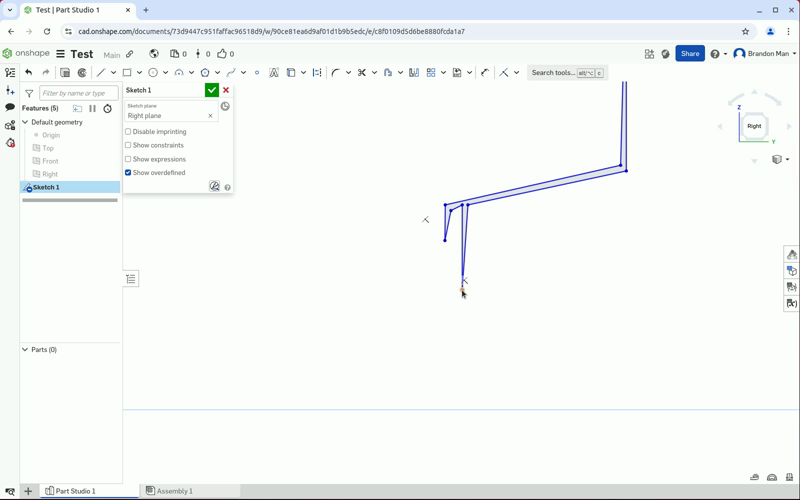
scroll(-6)
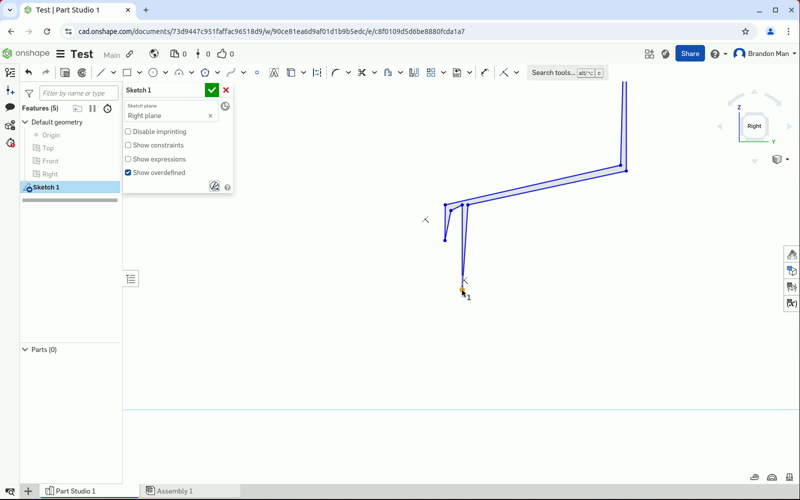
scroll(-6)
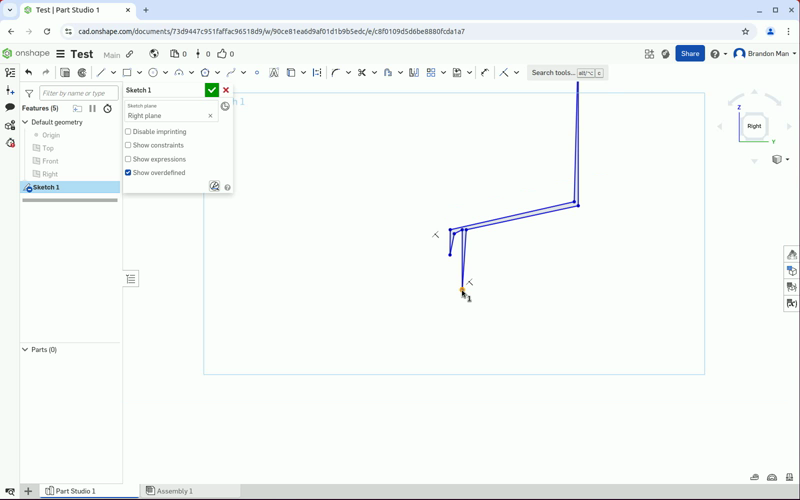
scroll(-6)
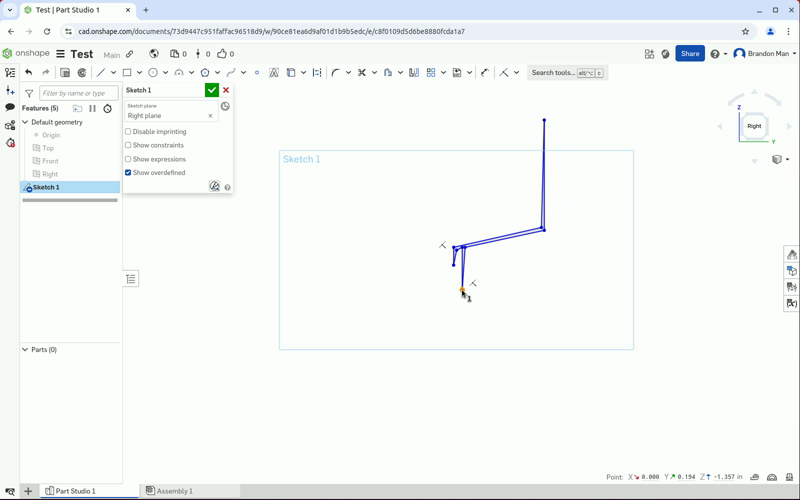
scroll(-6)
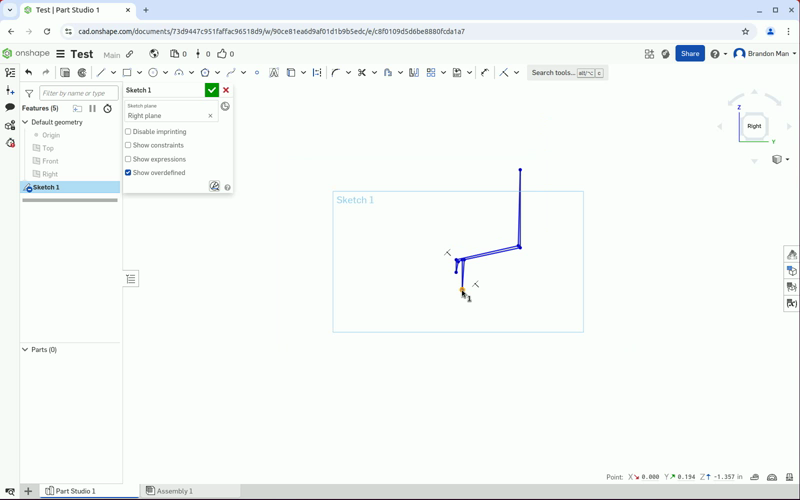
scroll(-6)
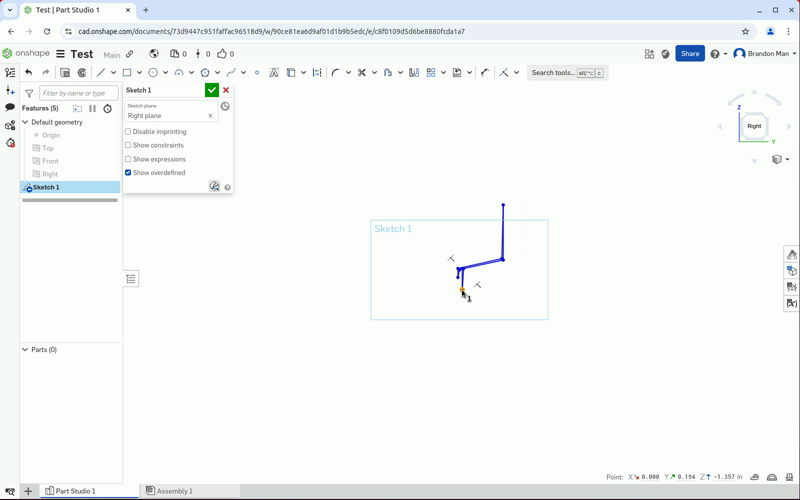
scroll(-6)
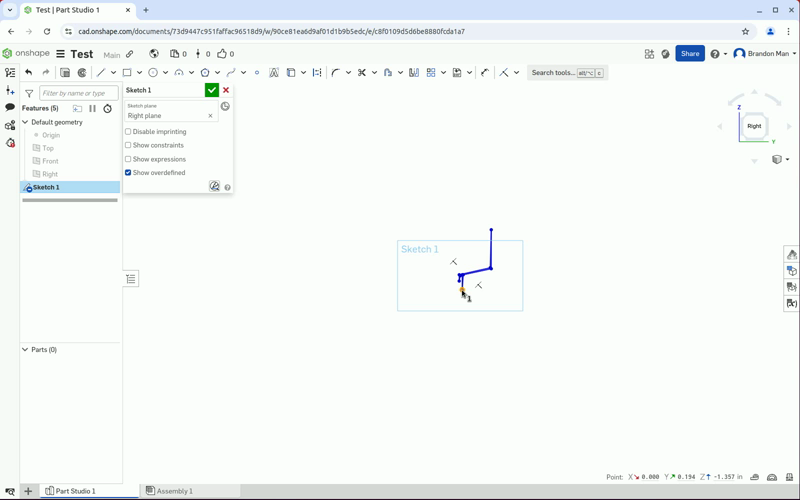
scroll(-6)
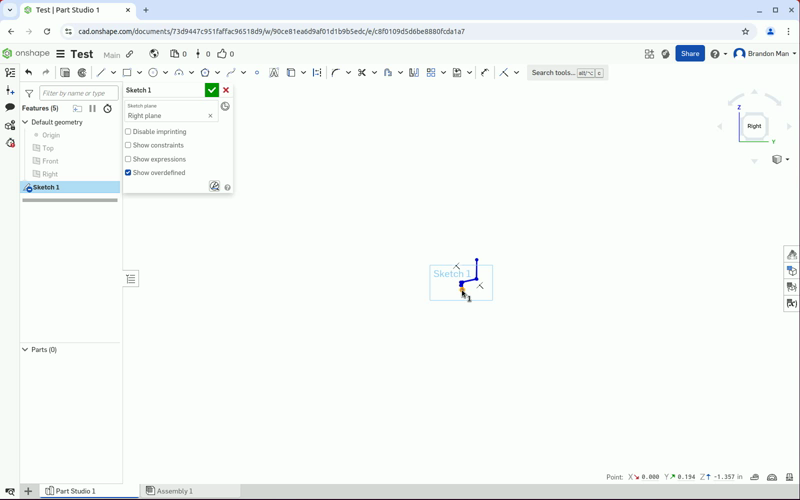
mouse_move(73, 352)
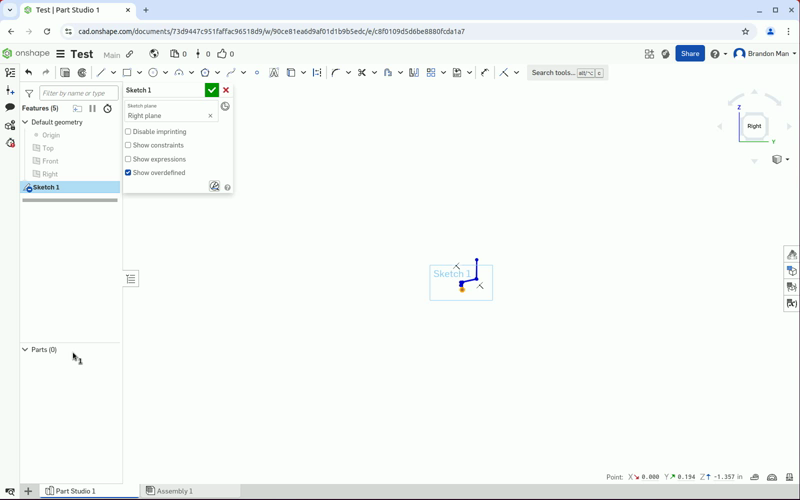
key(shift+y)
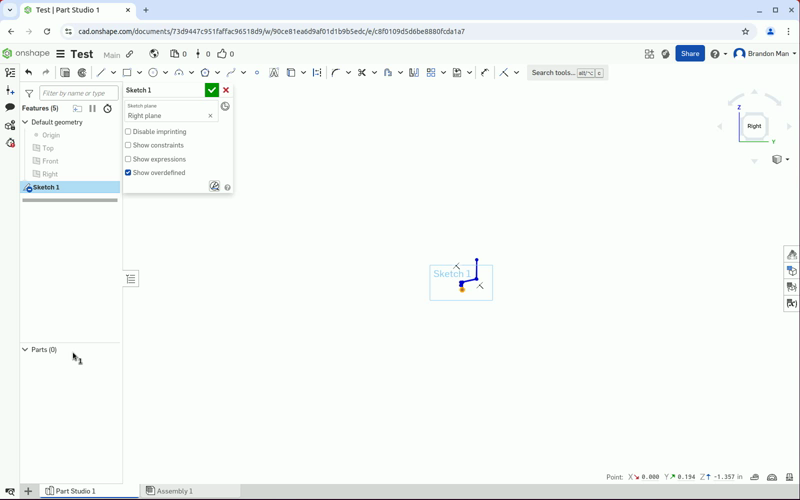
key(shift+e)
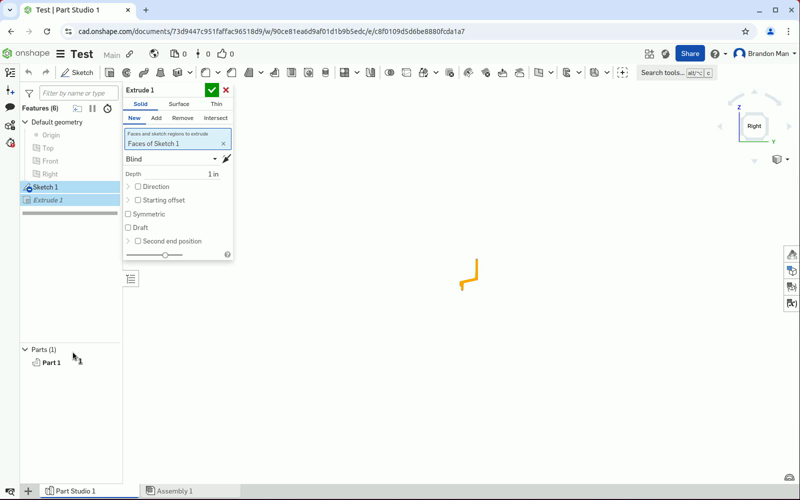
mouse_move(143, 106)
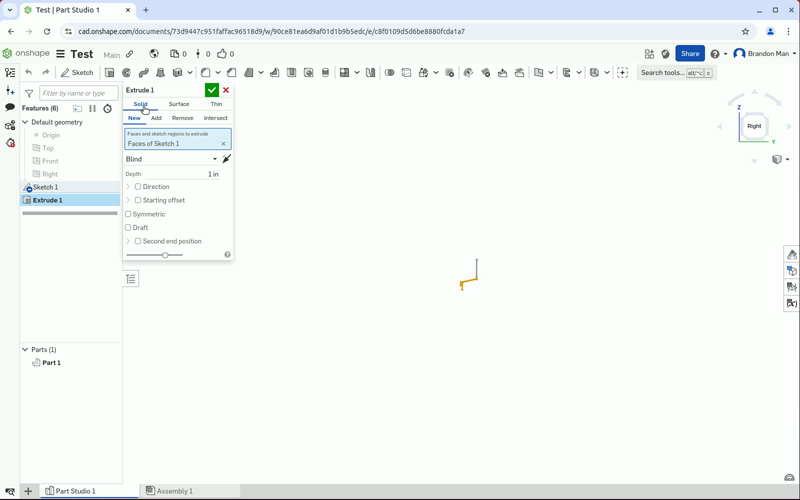
click(143, 106)
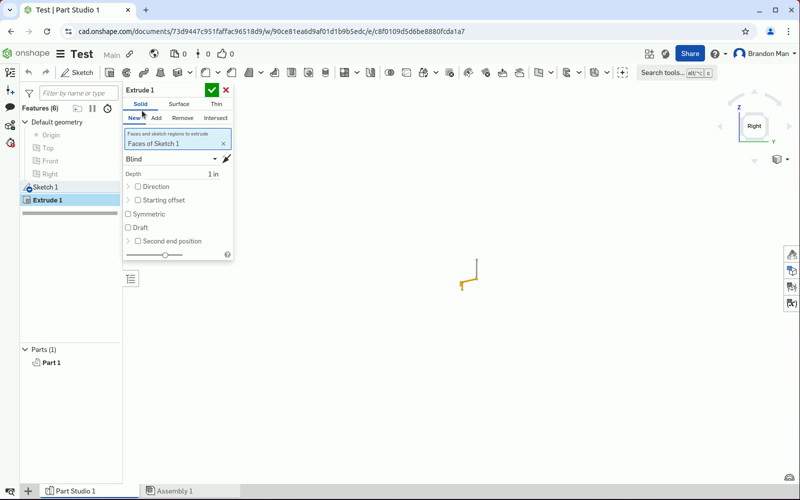
mouse_move(137, 120)
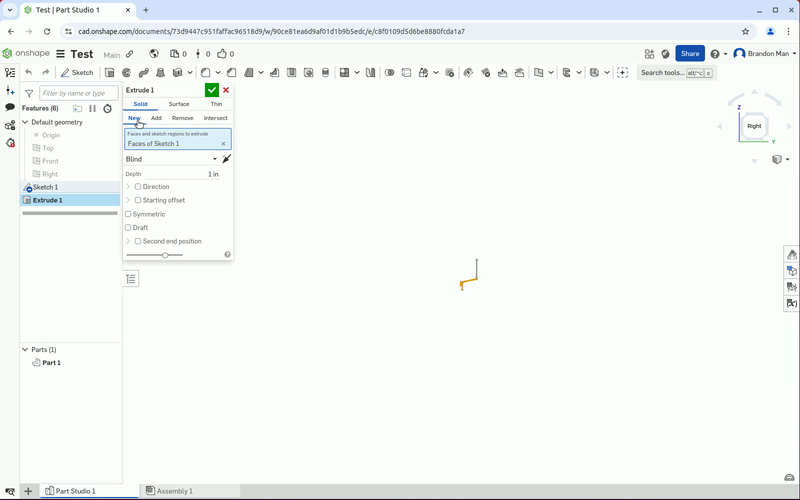
click(137, 120)
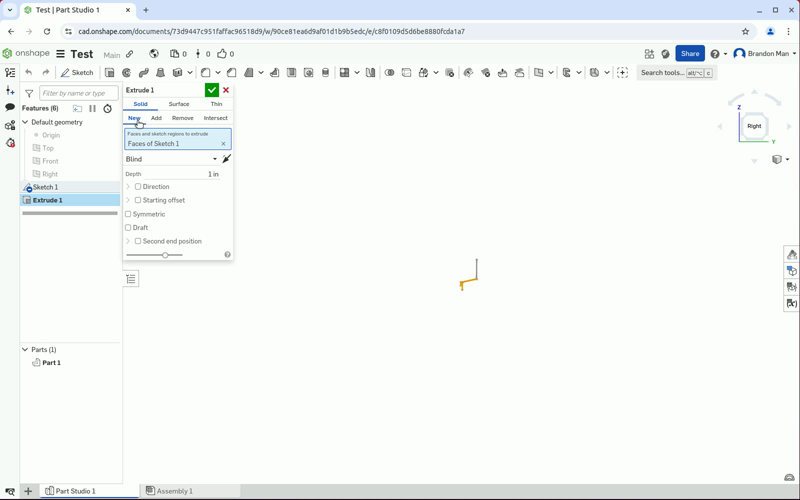
key(tab, 4)
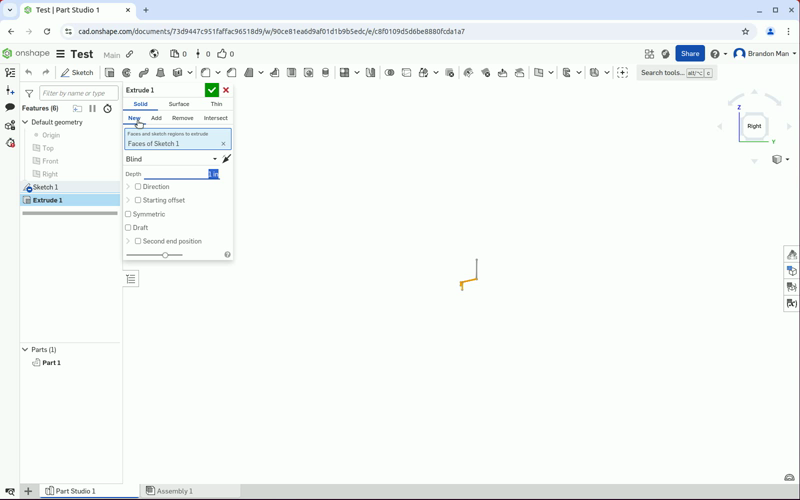
text(23.108)
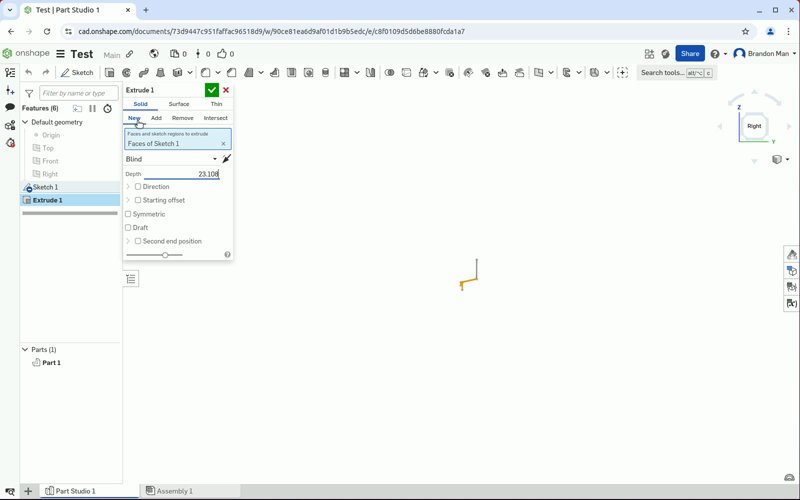
key(enter)
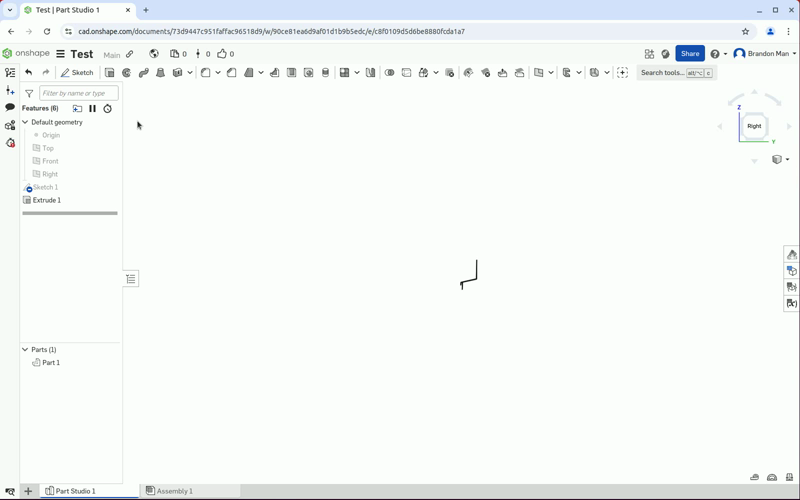
key(shift+h)
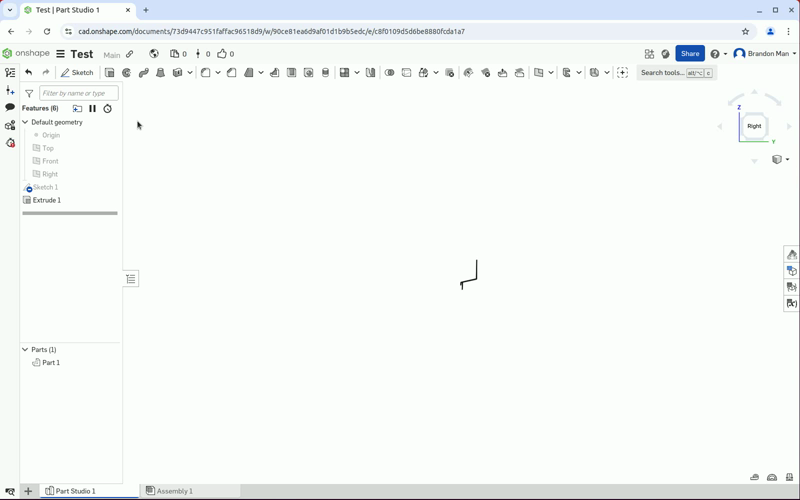
key(shift+h)
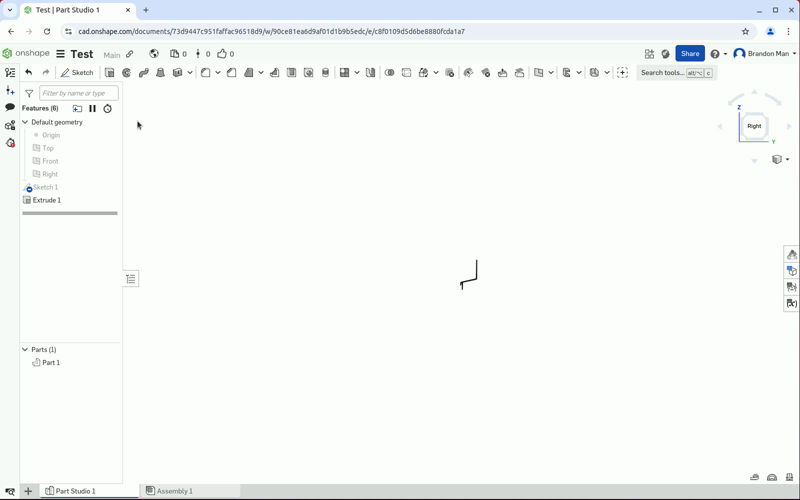
mouse_move(73, 189)
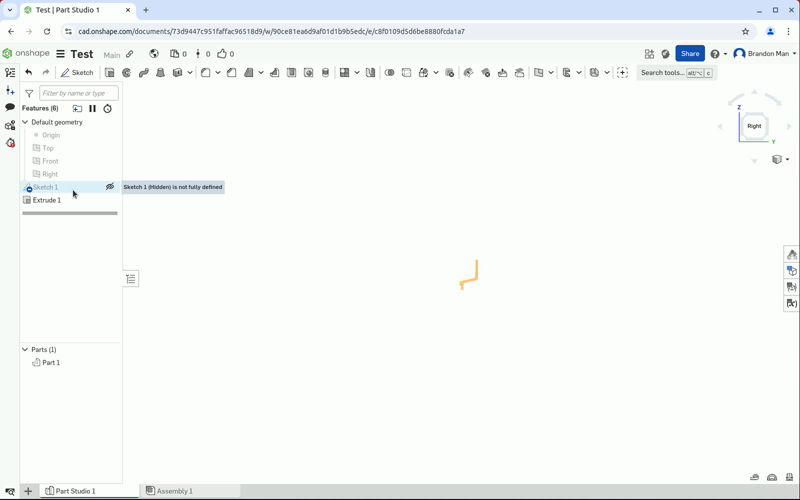
click(73, 189)
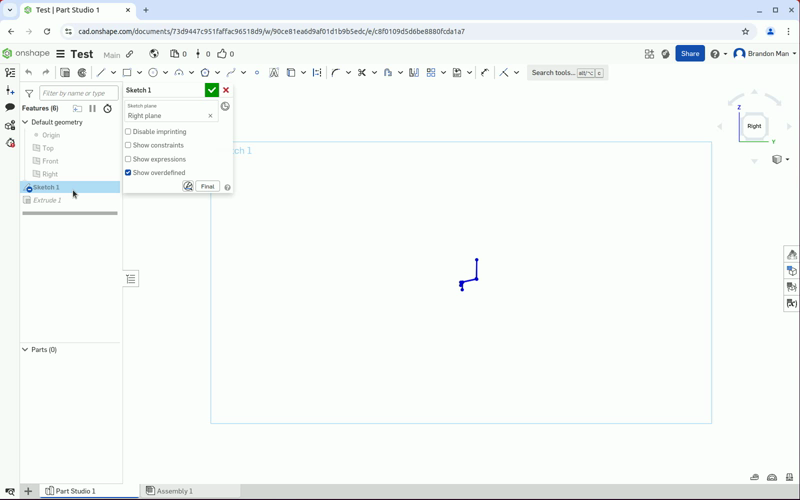
mouse_move(229, 92)
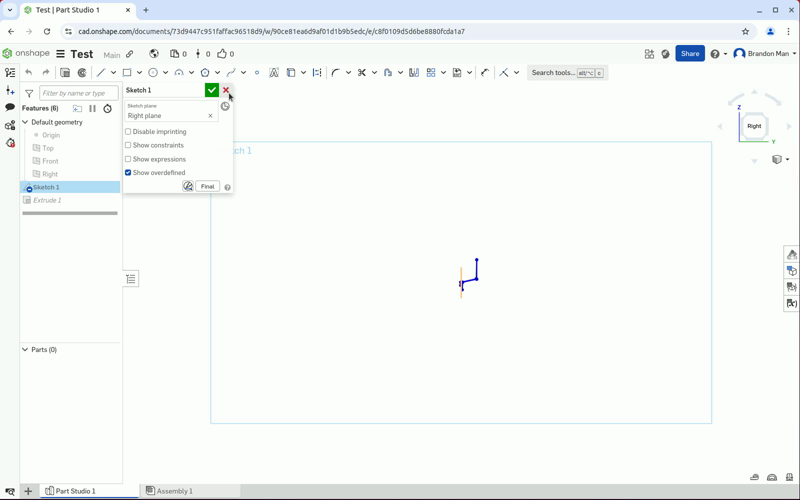
click(229, 92)
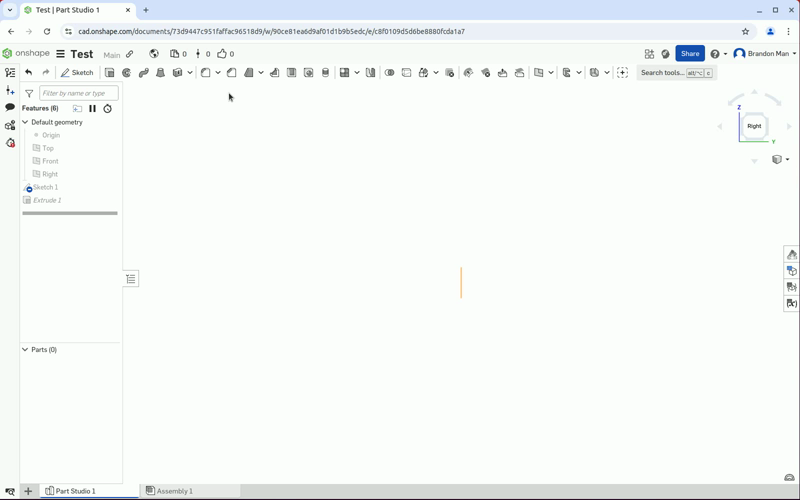
mouse_move(541, 75)
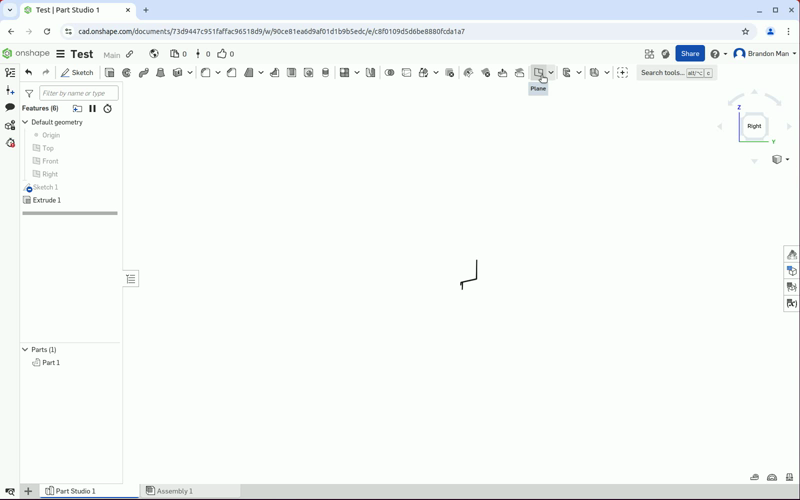
click(541, 75)
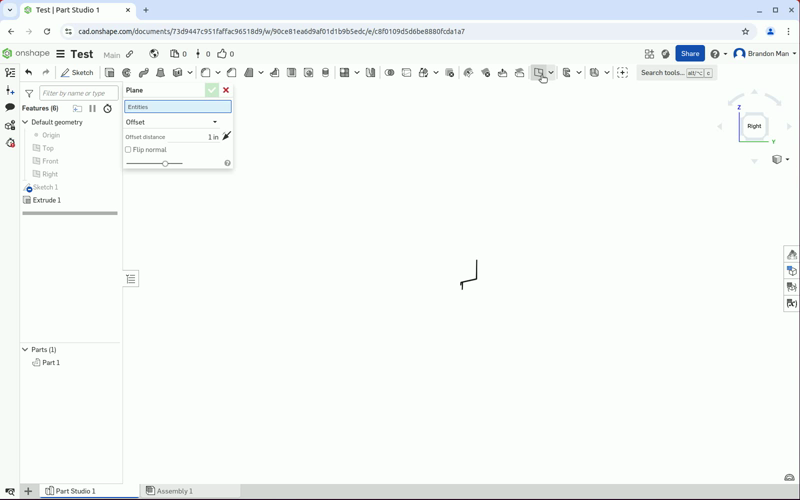
mouse_move(73, 176)
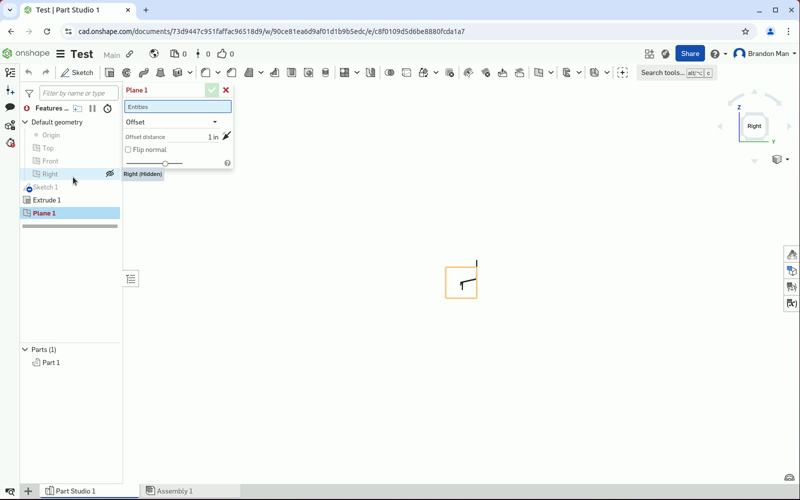
click(73, 176)
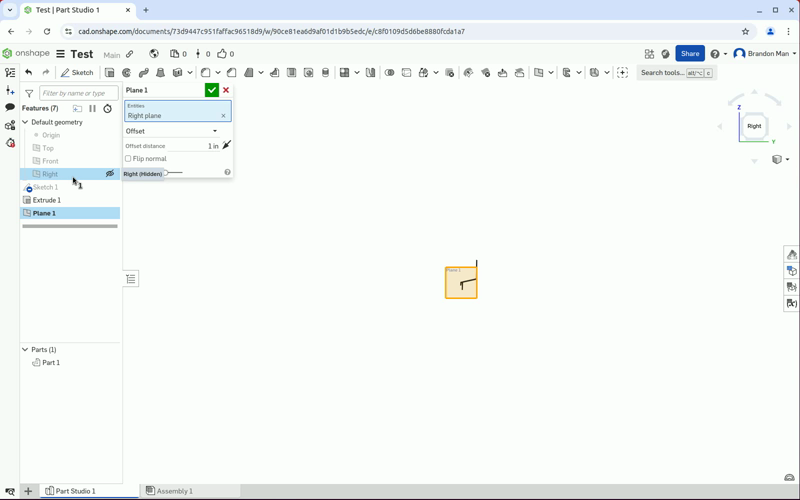
key(tab, 2)
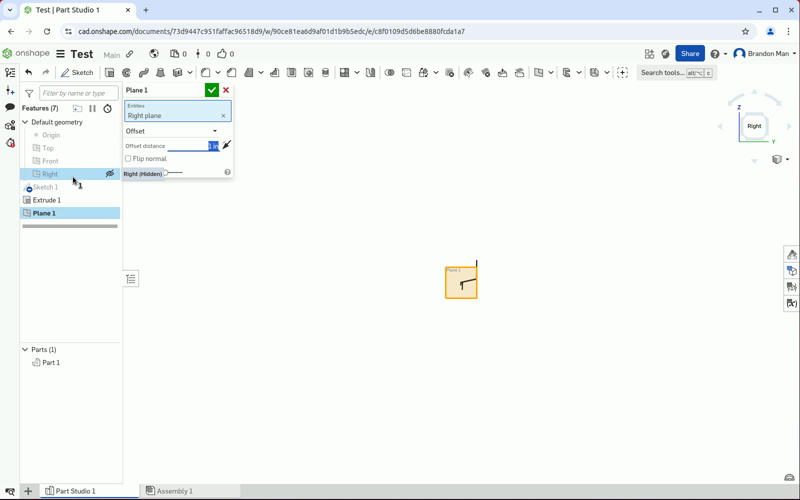
text(23.108)
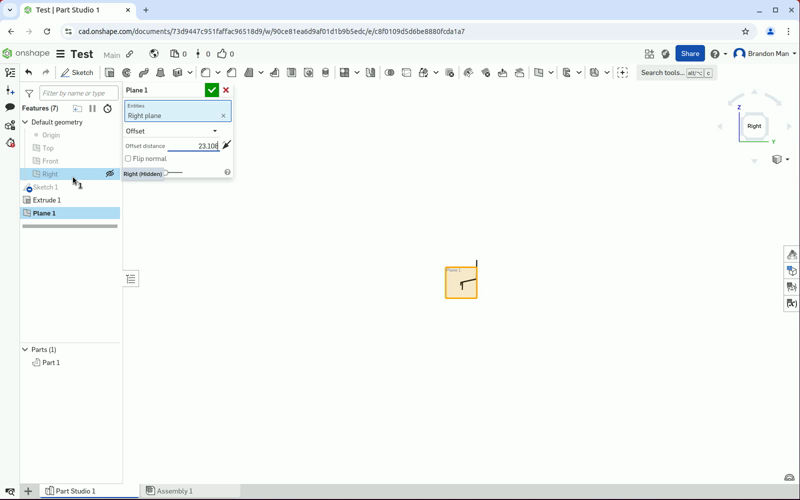
key(enter, 2)
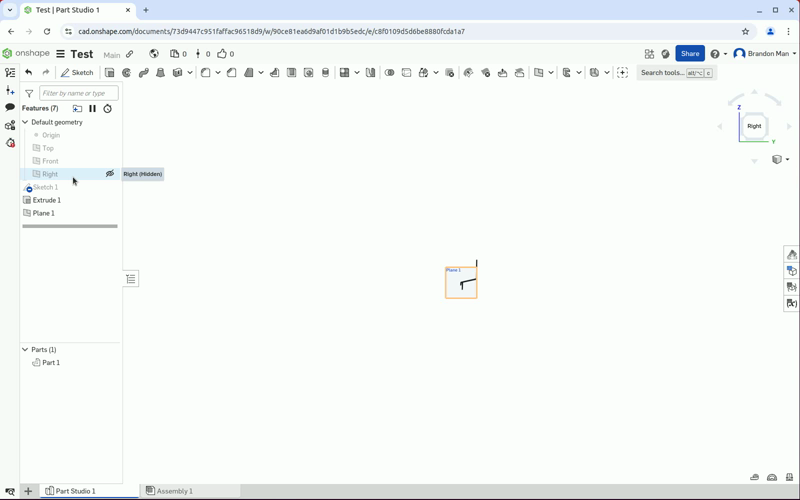
key(shift+s)
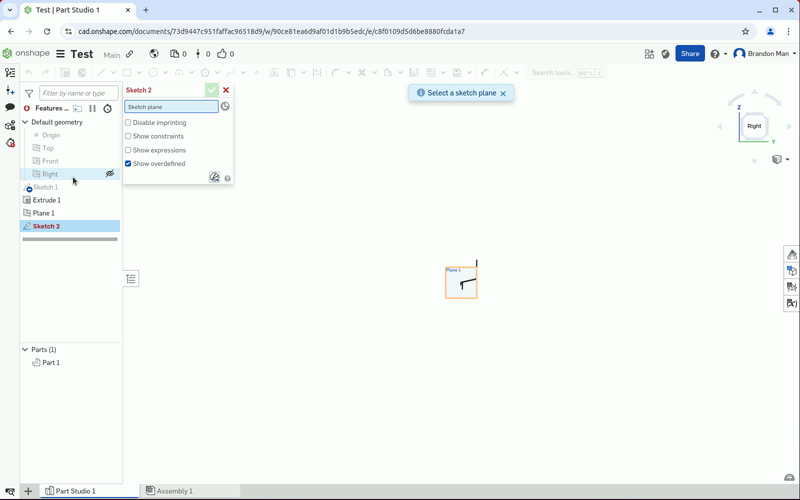
mouse_move(73, 215)
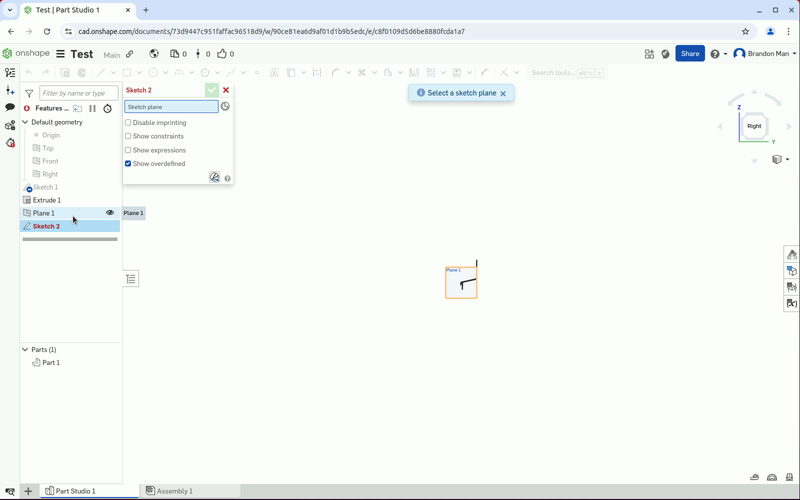
click(73, 215)
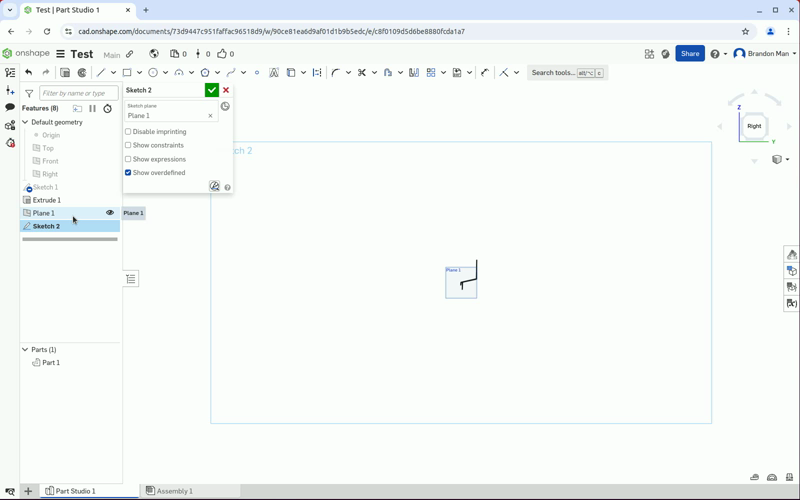
mouse_move(73, 352)
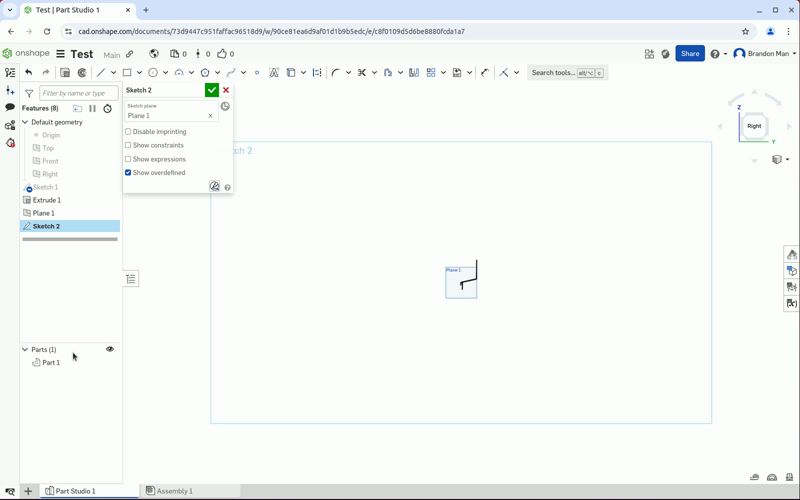
key(y)
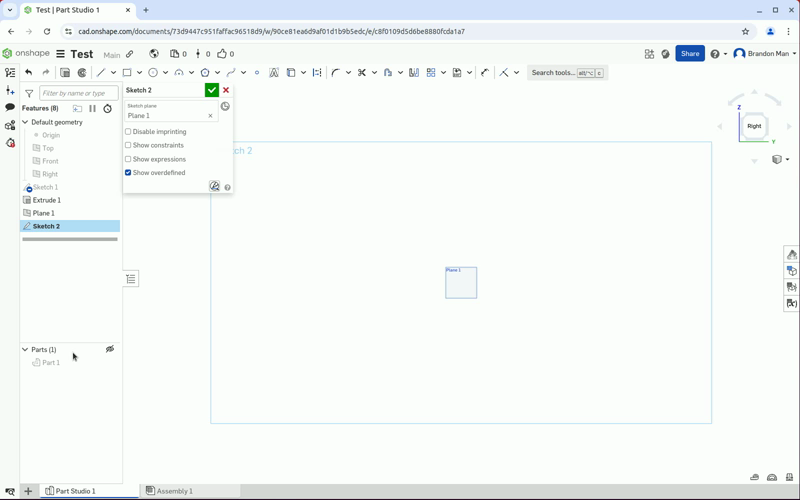
key(l)
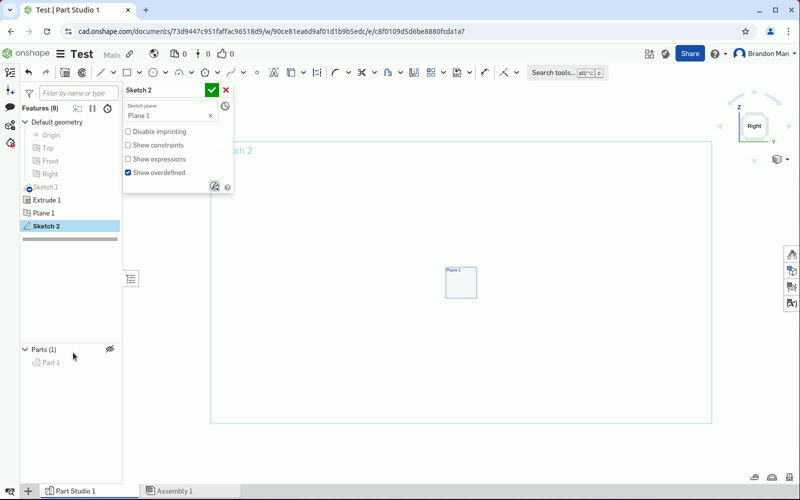
key_down(shift)
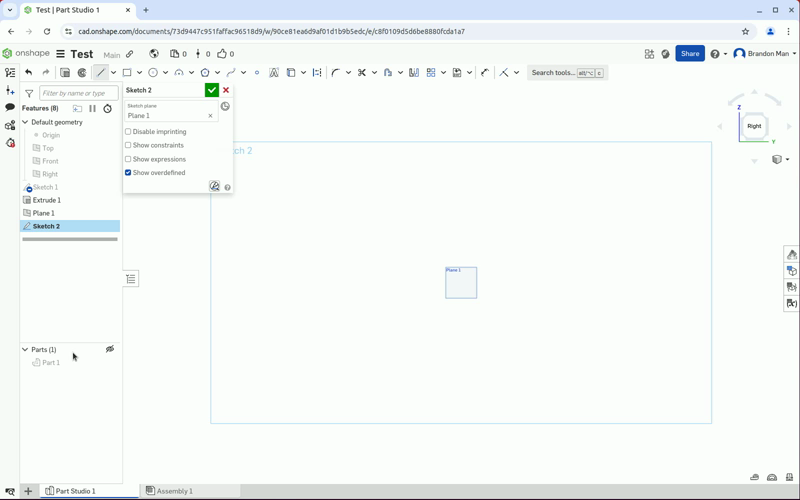
mouse_move(459, 282)
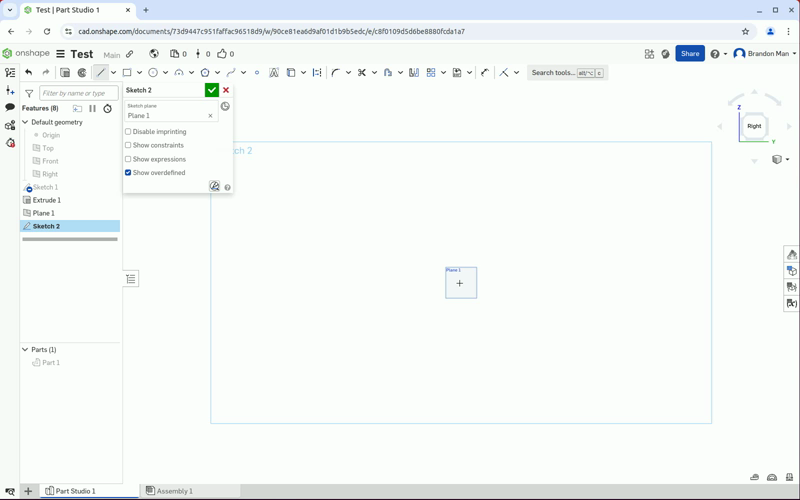
click(459, 282)
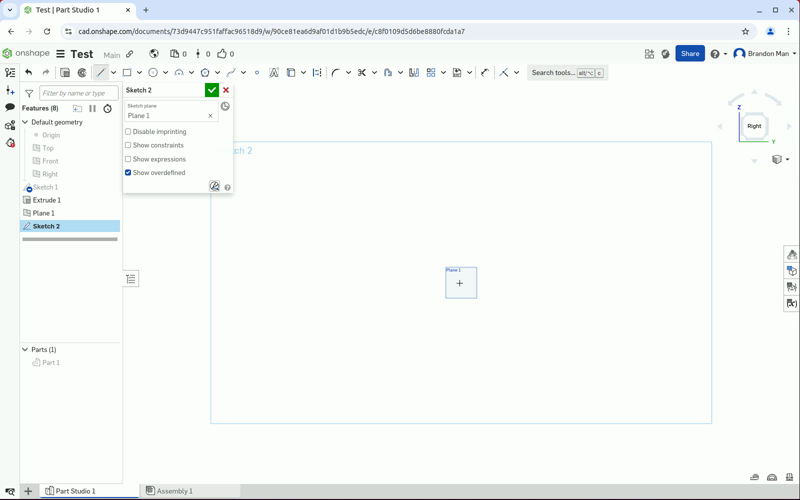
key_up(shift)
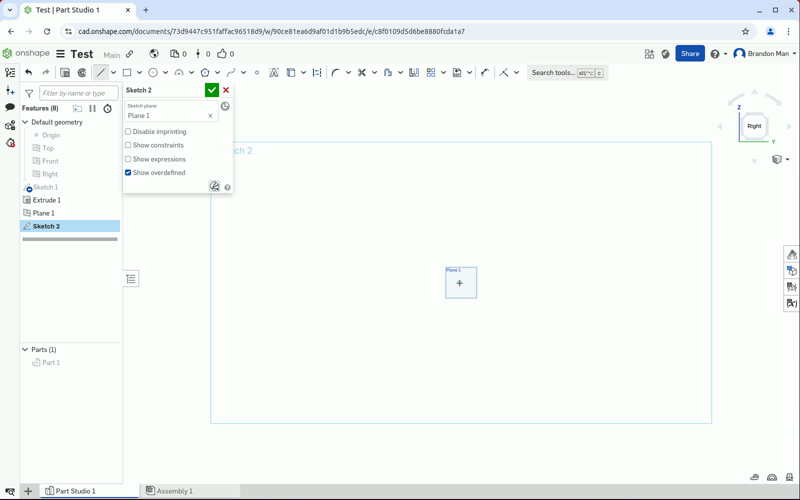
key_down(shift)
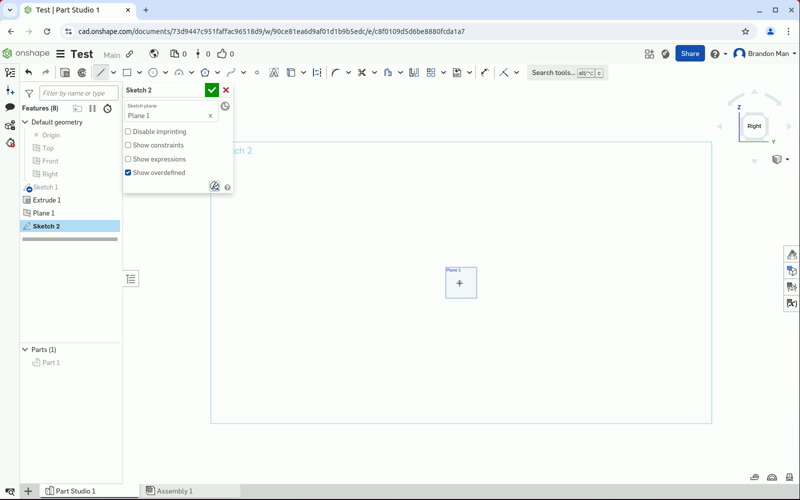
mouse_move(489, 282)
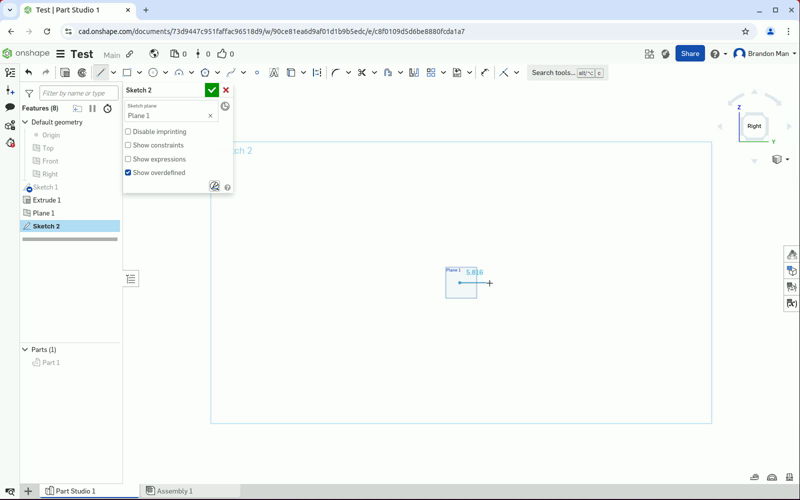
mouse_move(461, 282)
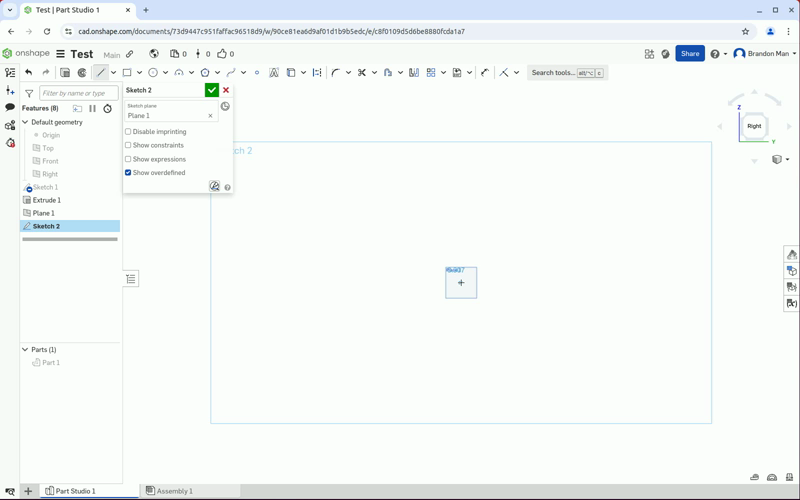
scroll(6)
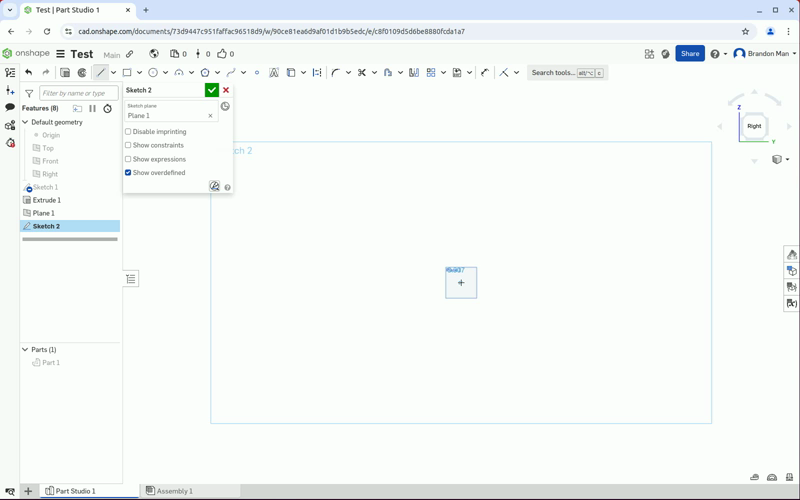
scroll(6)
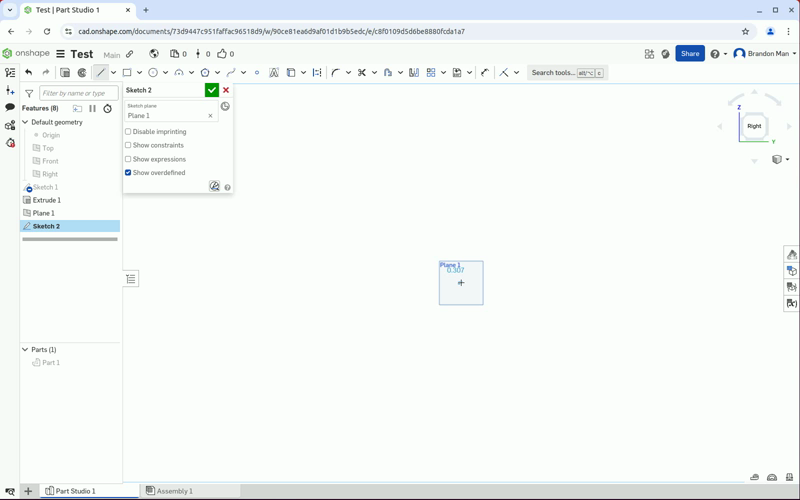
scroll(6)
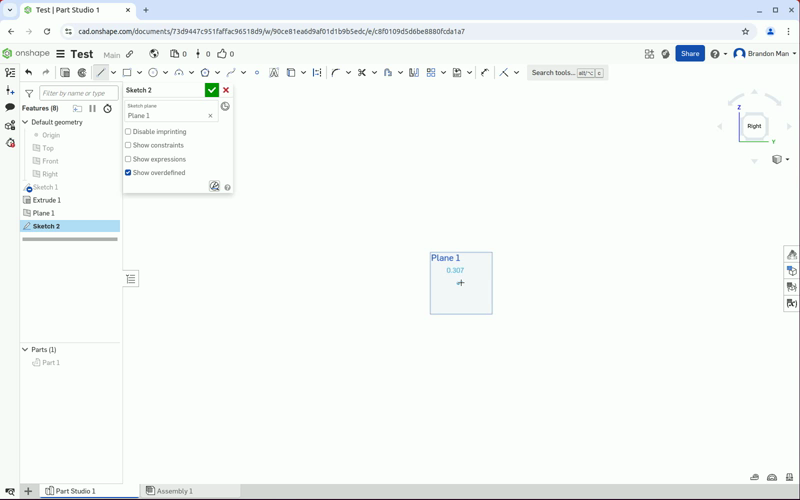
scroll(6)
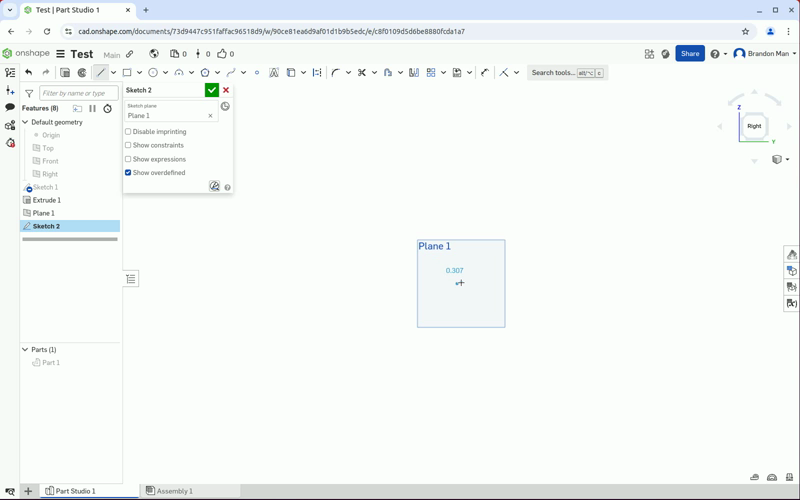
scroll(6)
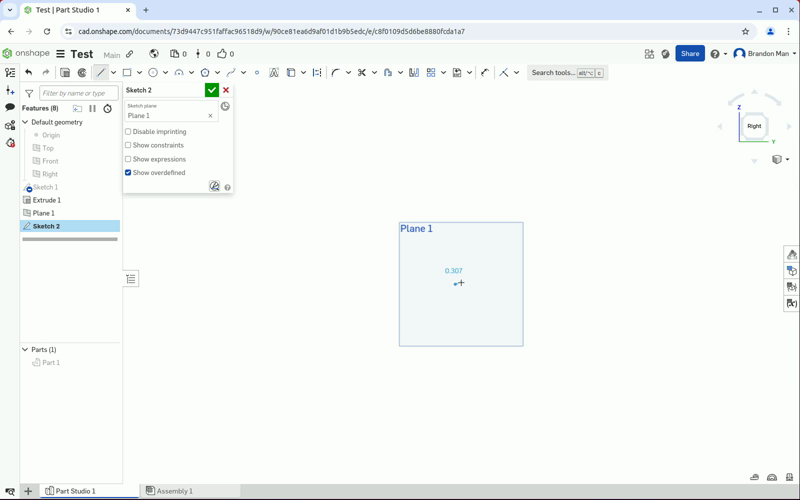
scroll(6)
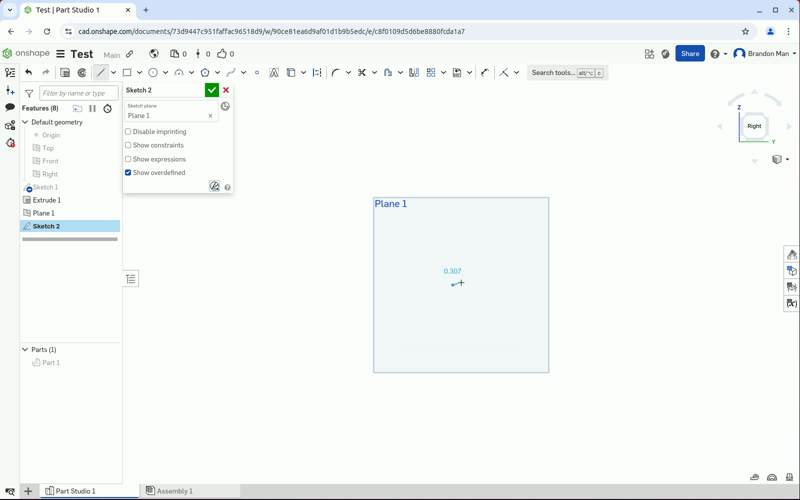
scroll(6)
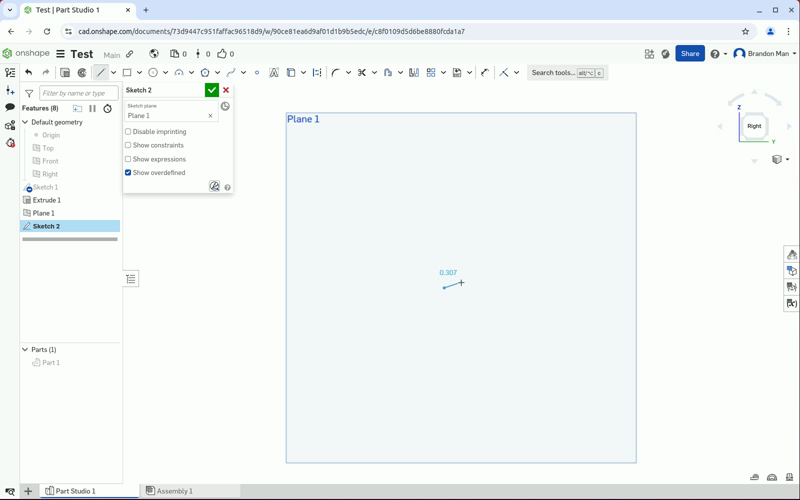
click(461, 282)
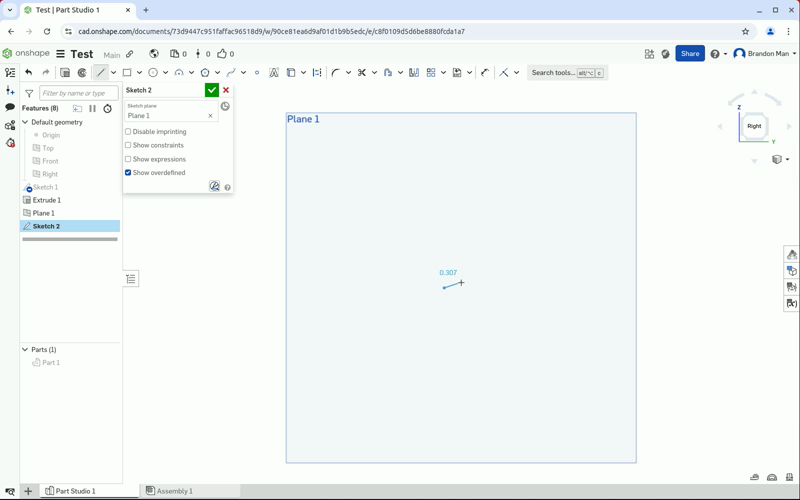
scroll(-6)
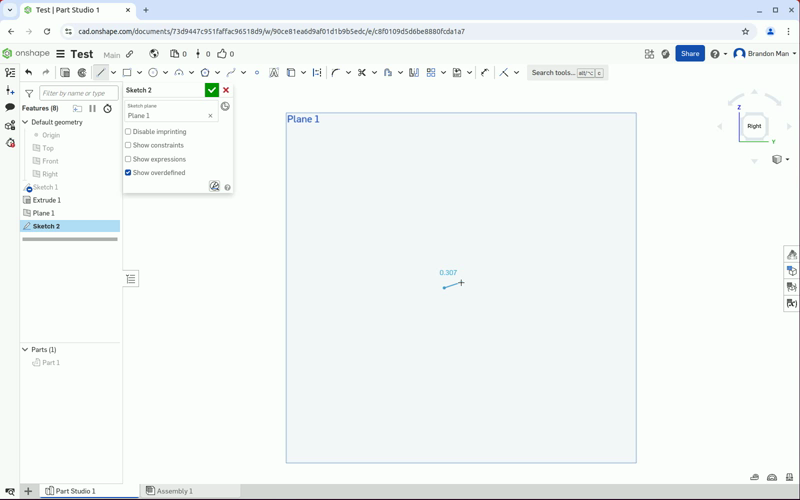
scroll(-6)
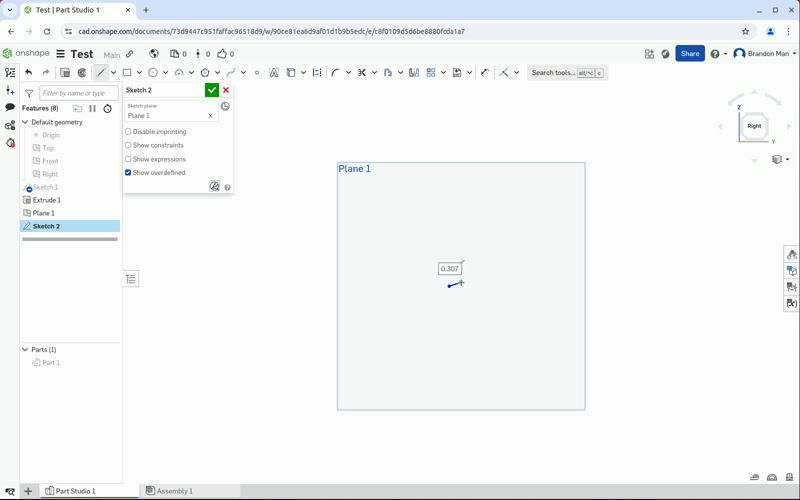
scroll(-6)
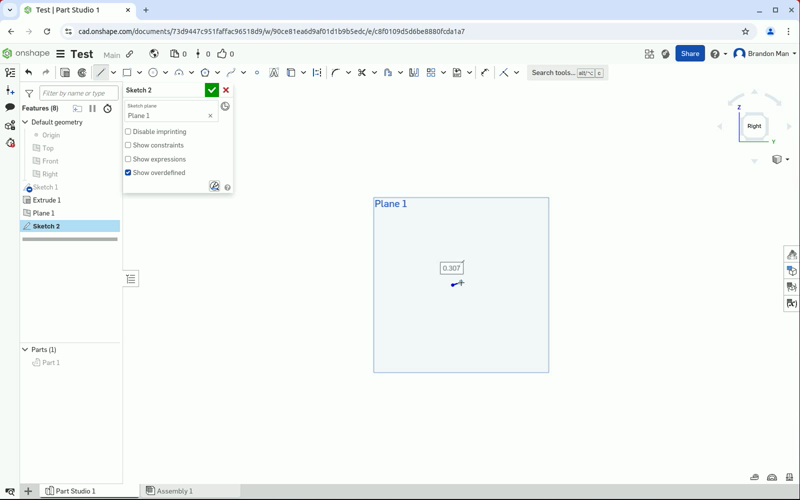
scroll(-6)
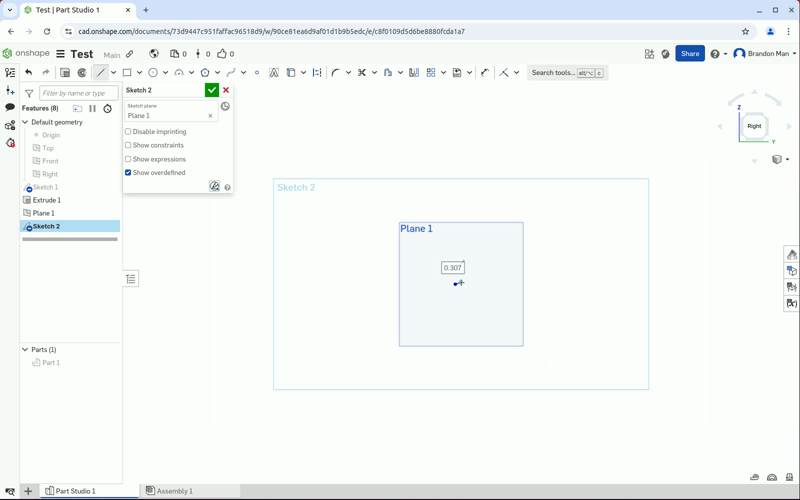
scroll(-6)
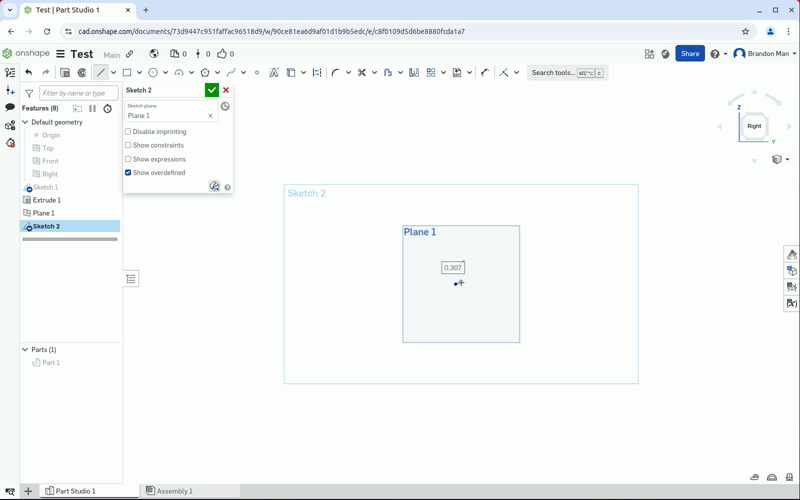
scroll(-6)
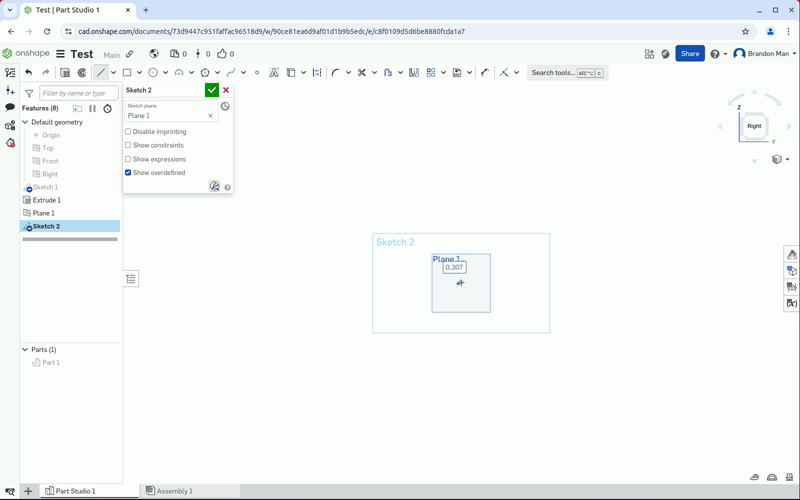
scroll(-6)
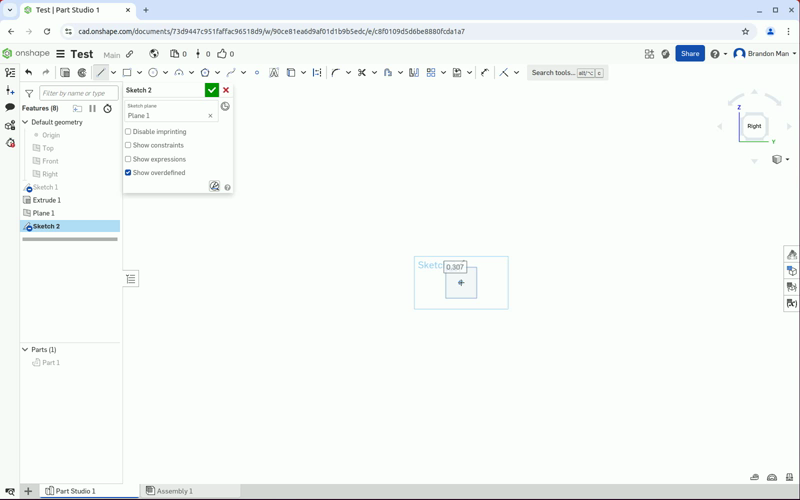
key_up(shift)
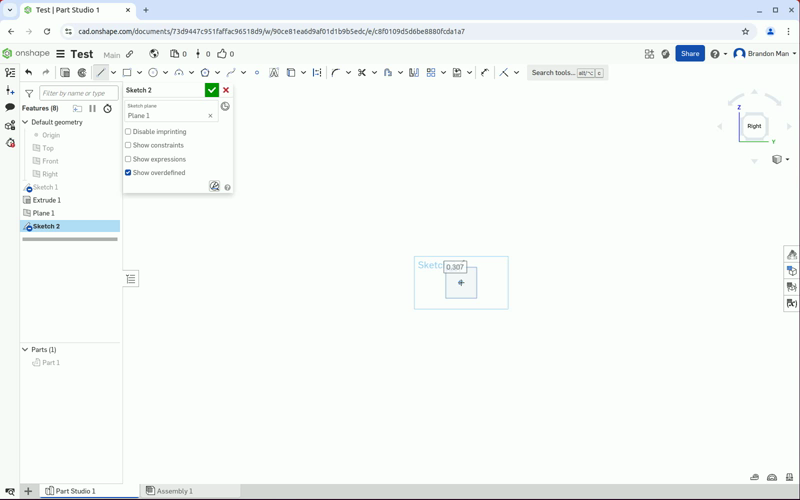
key_down(shift)
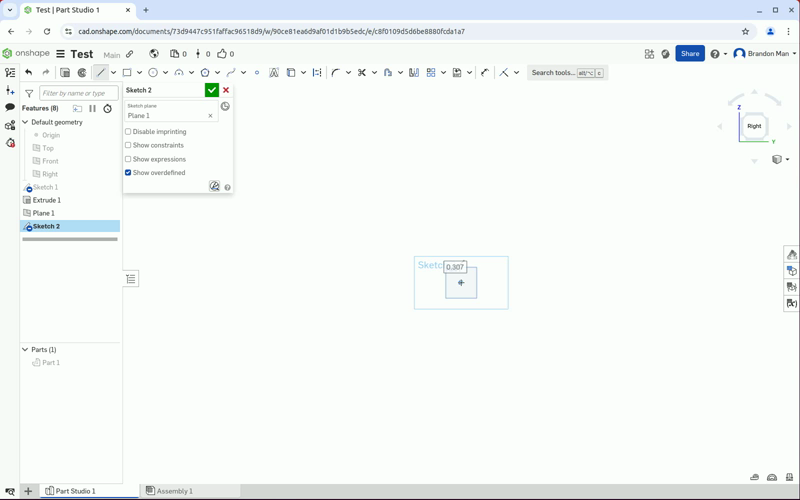
mouse_move(491, 282)
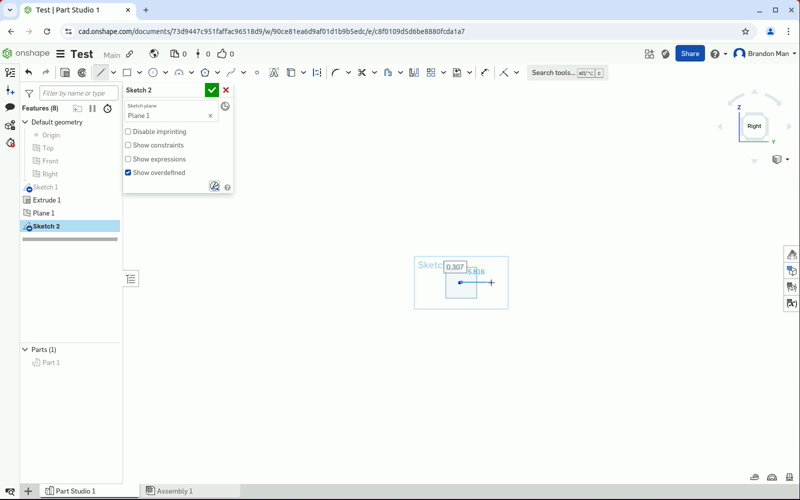
mouse_move(477, 278)
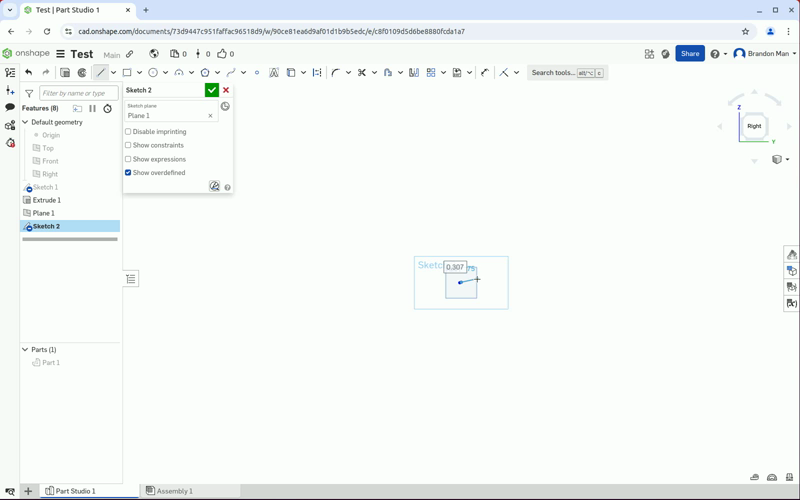
click(477, 278)
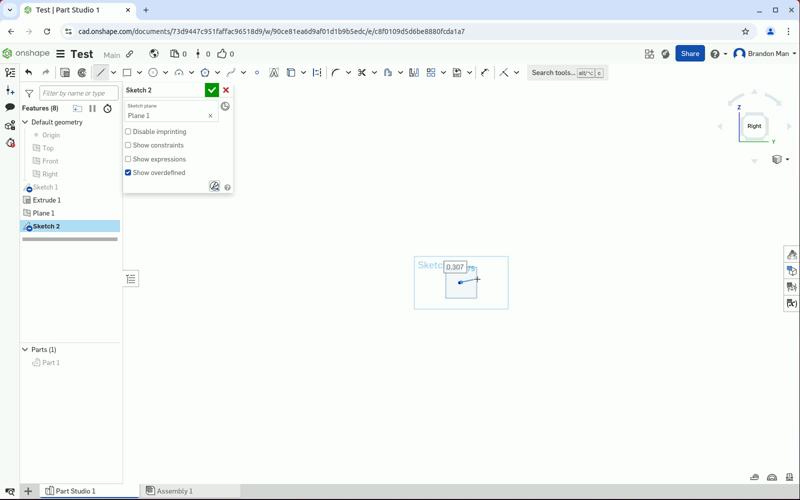
key_up(shift)
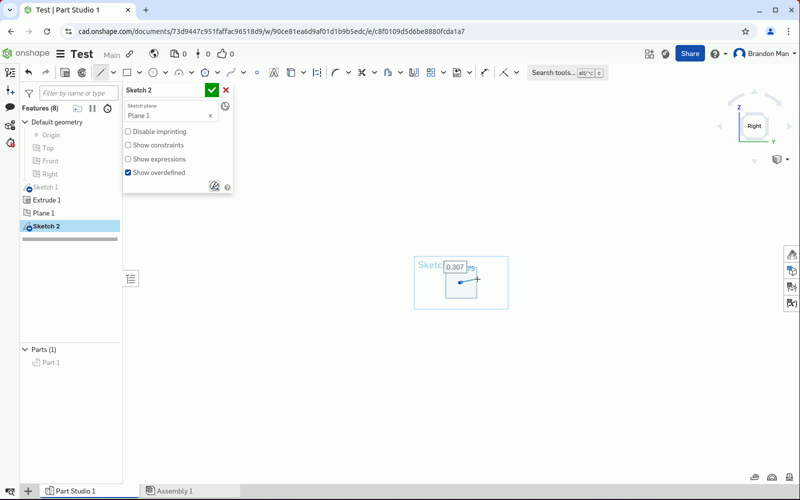
key_down(shift)
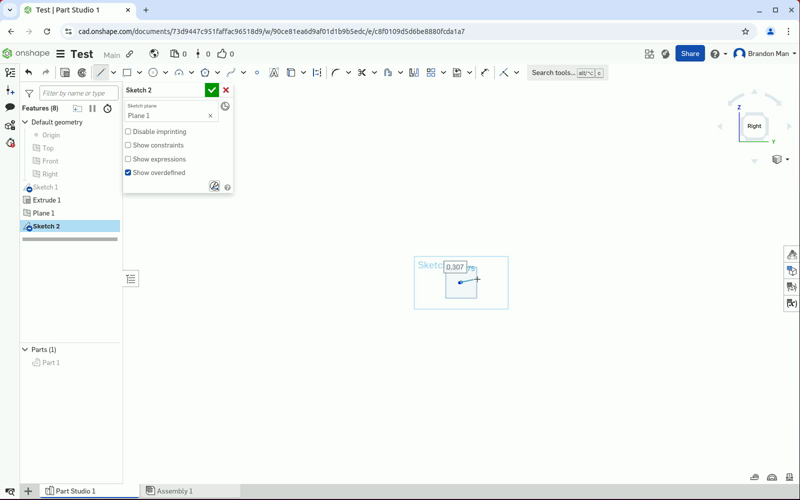
mouse_move(507, 278)
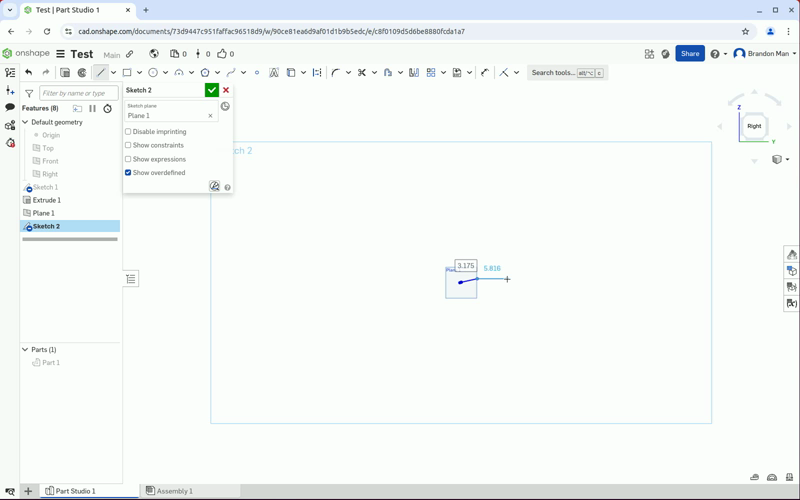
mouse_move(477, 259)
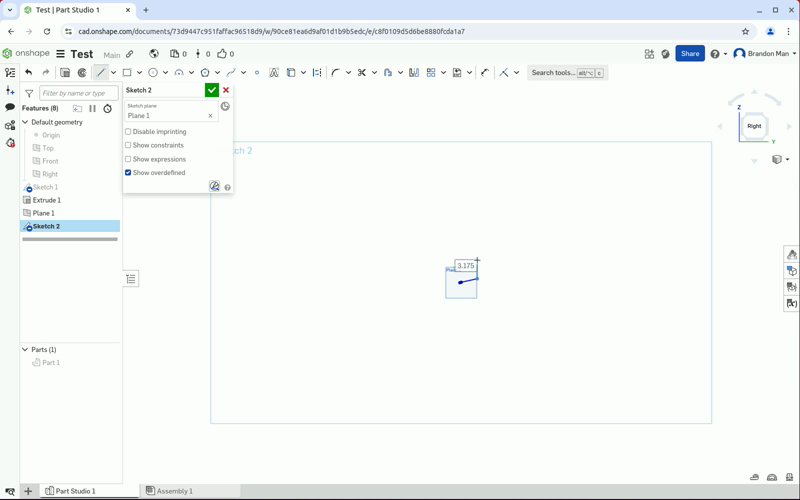
click(477, 259)
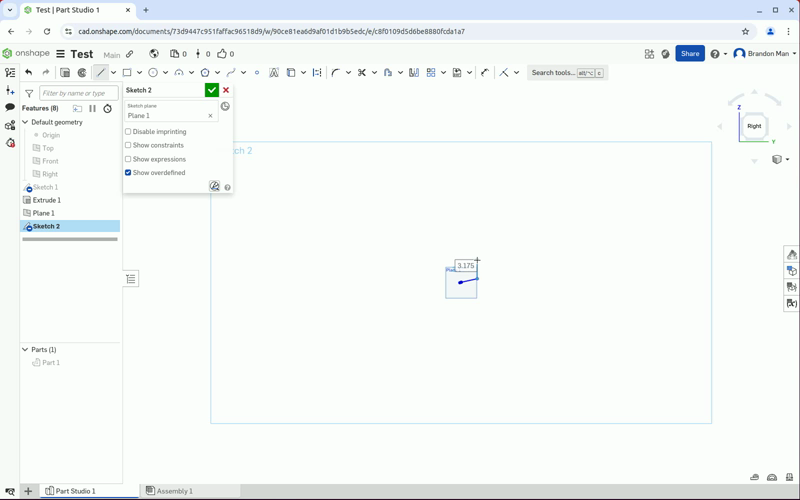
key_up(shift)
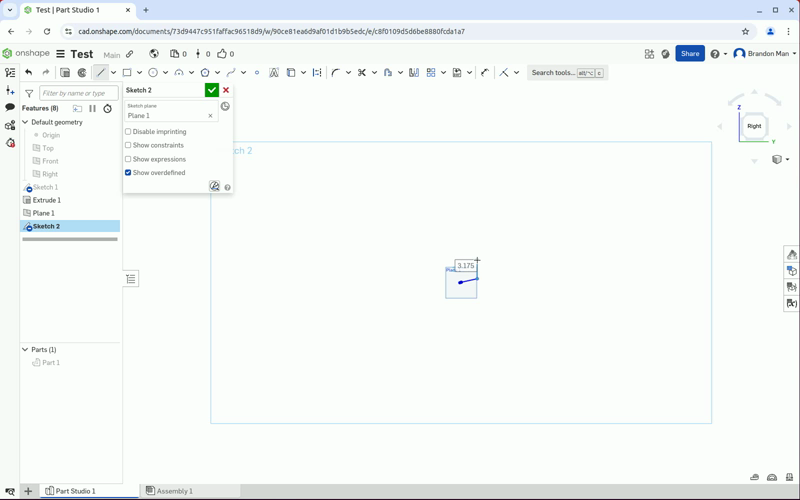
key_down(shift)
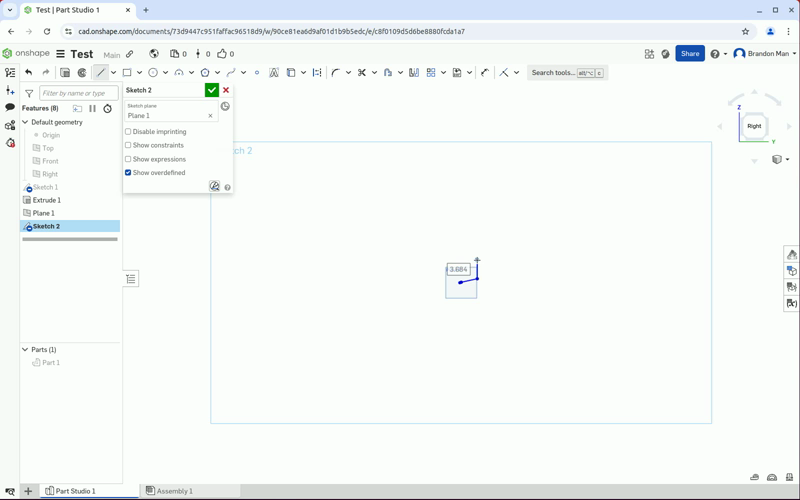
mouse_move(507, 259)
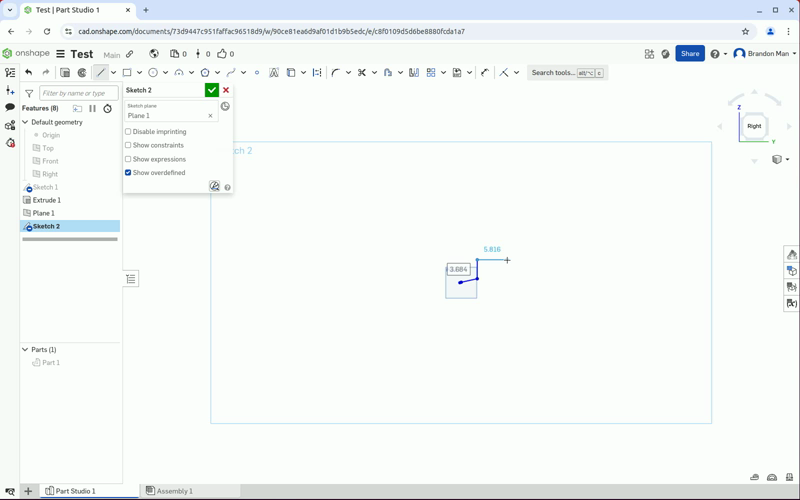
mouse_move(459, 259)
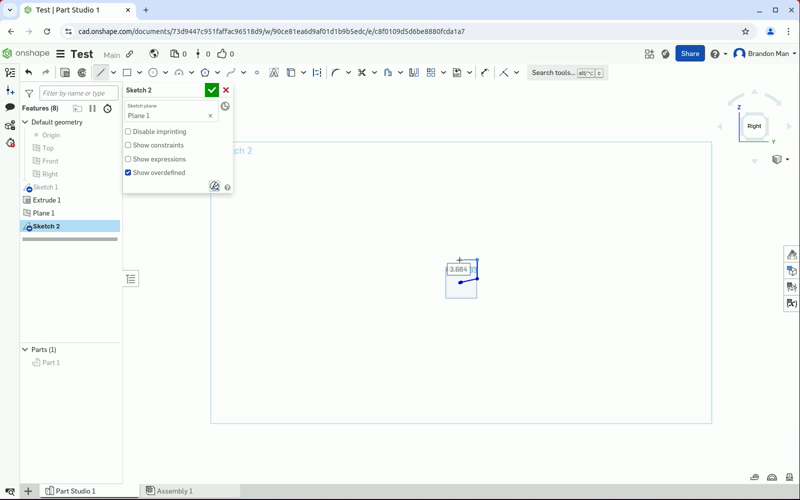
click(459, 259)
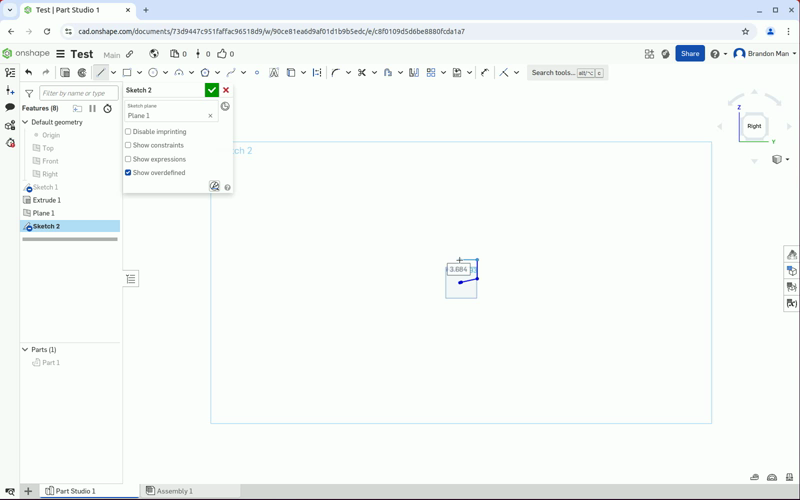
key_up(shift)
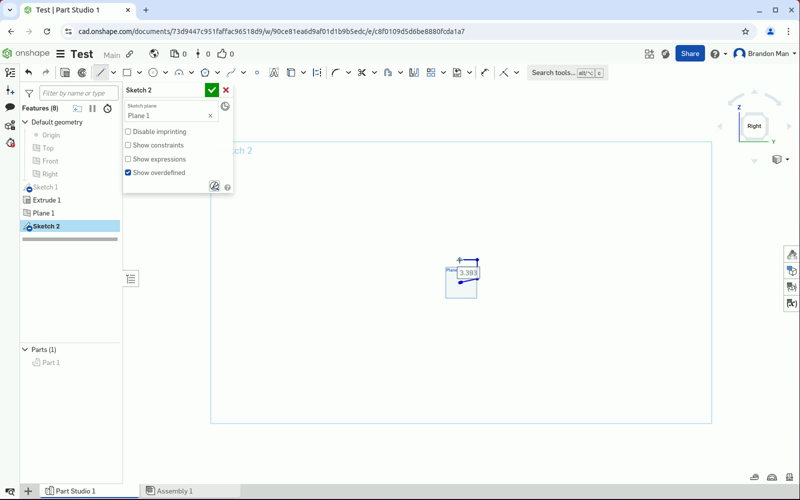
mouse_move(489, 259)
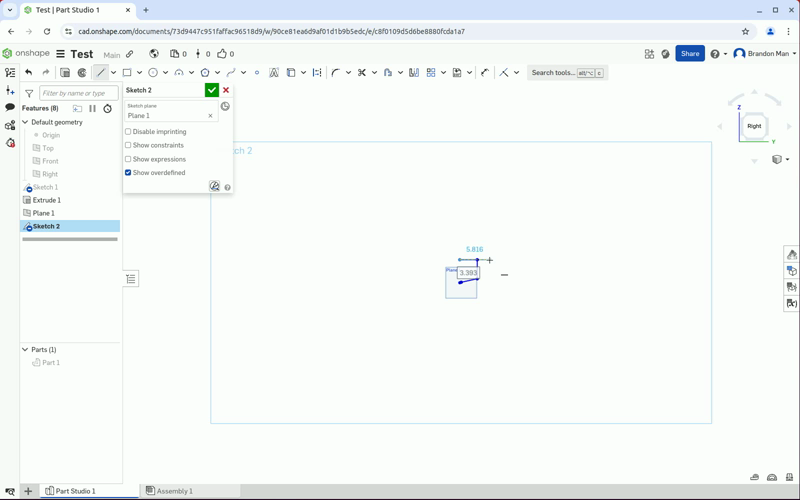
key_down(shift)
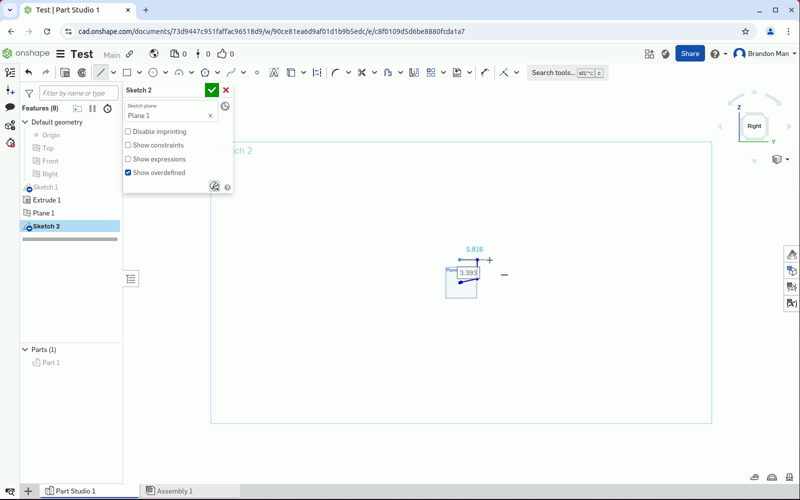
mouse_move(459, 282)
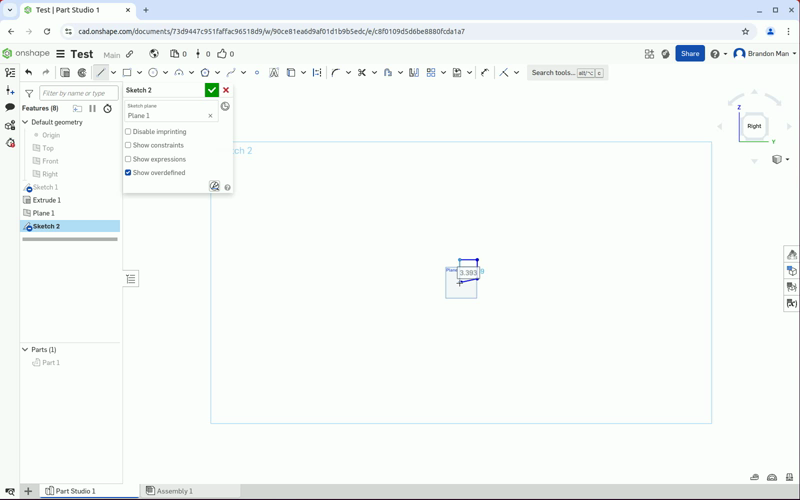
scroll(6)
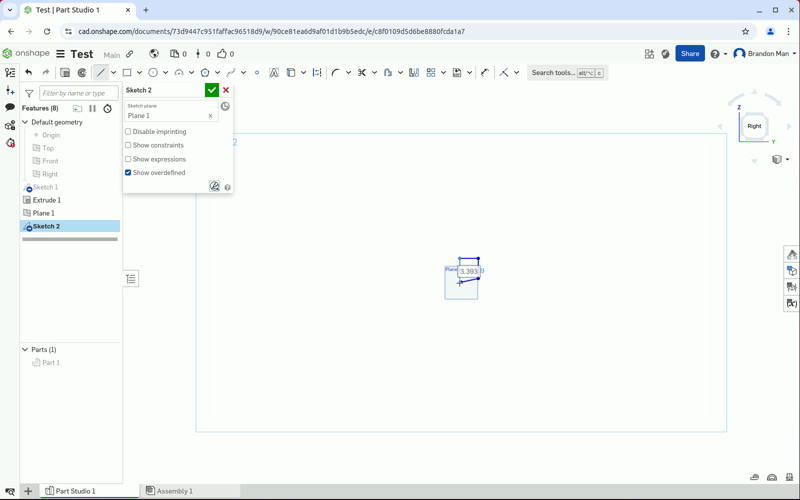
scroll(6)
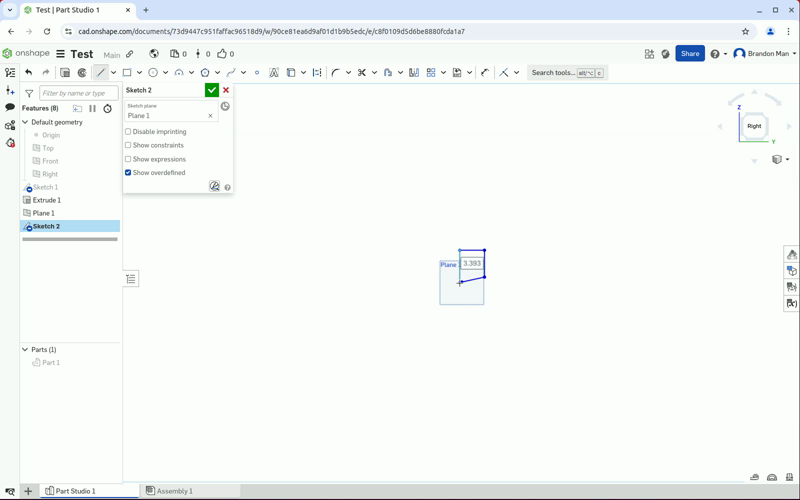
scroll(6)
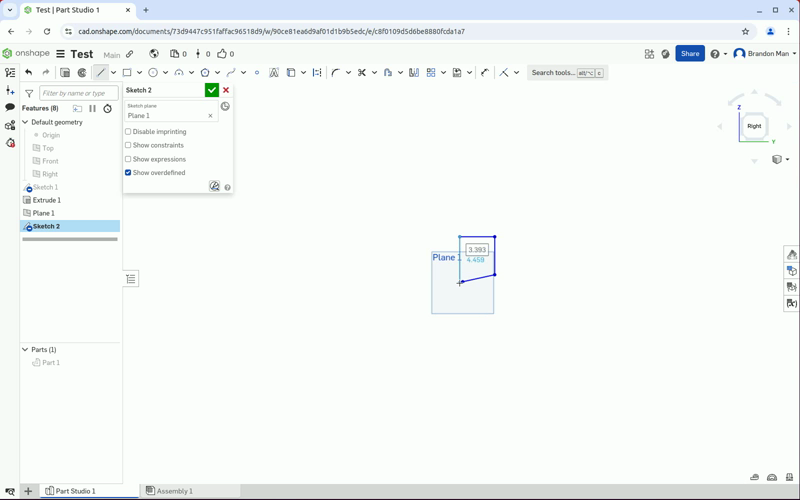
scroll(6)
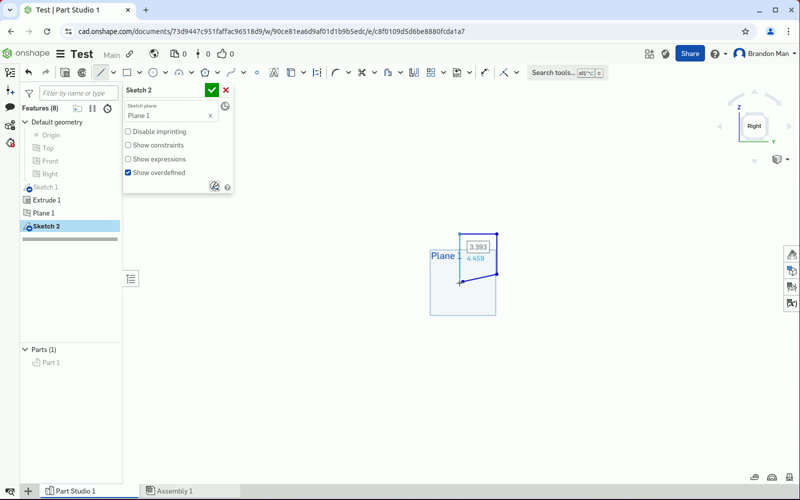
scroll(6)
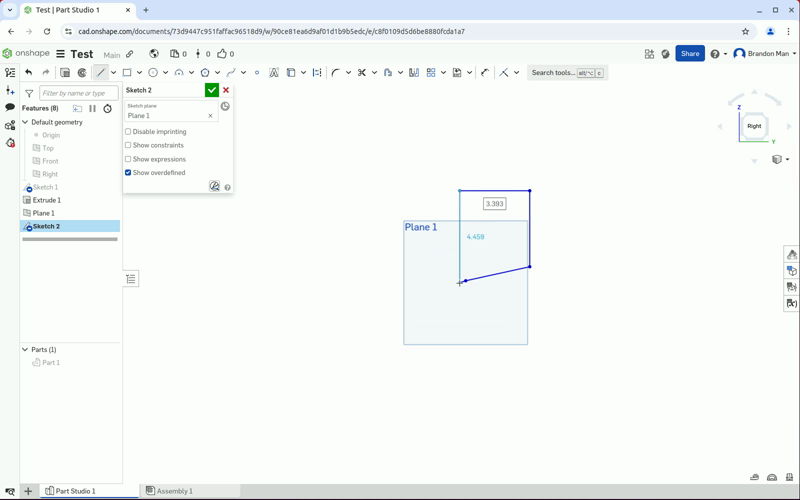
scroll(6)
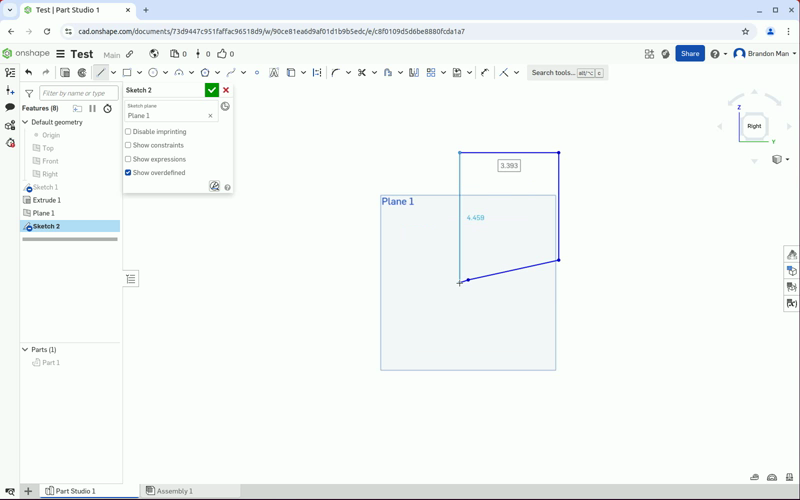
scroll(6)
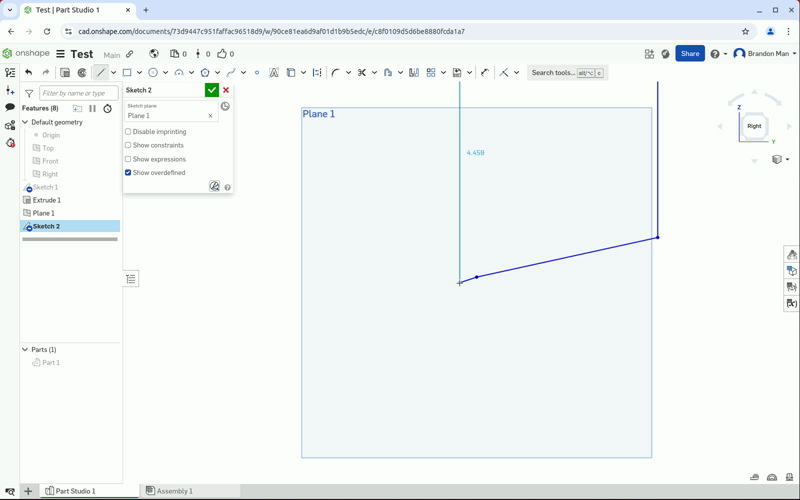
key_up(shift)
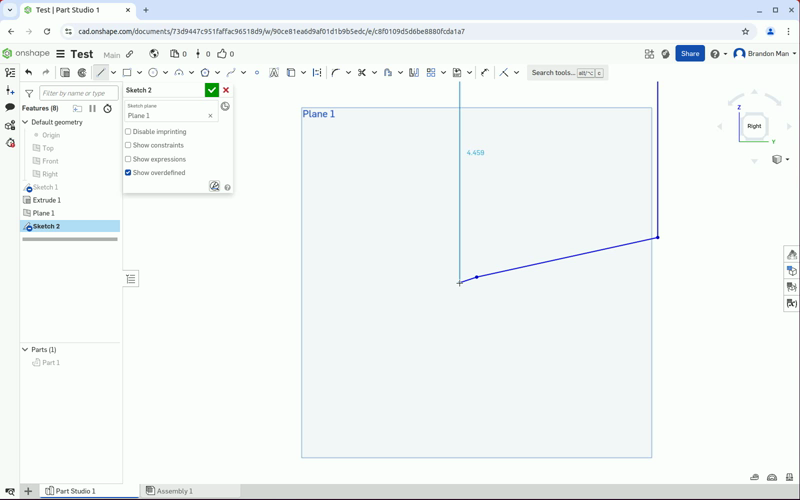
click(459, 282)
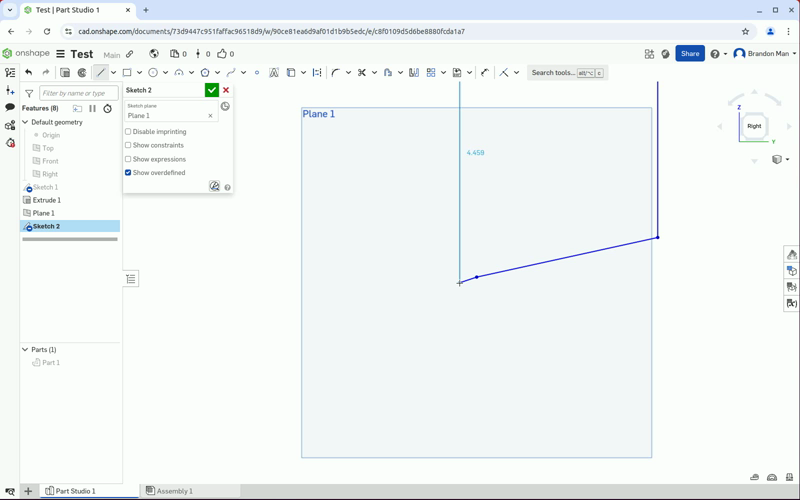
scroll(-6)
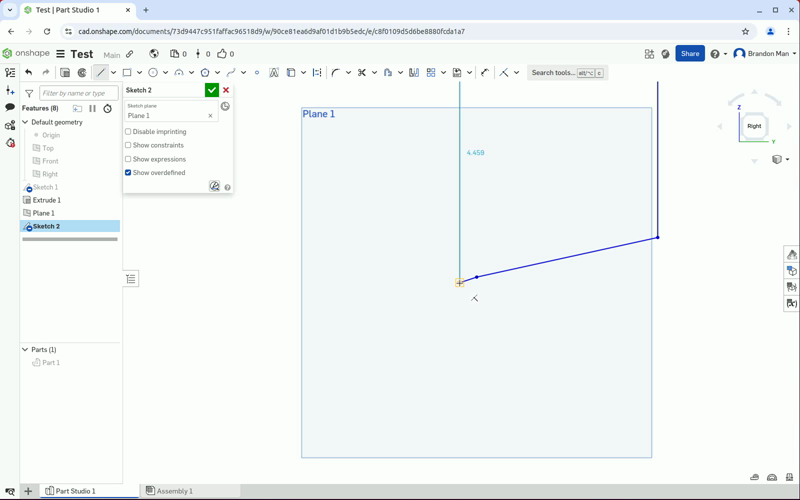
scroll(-6)
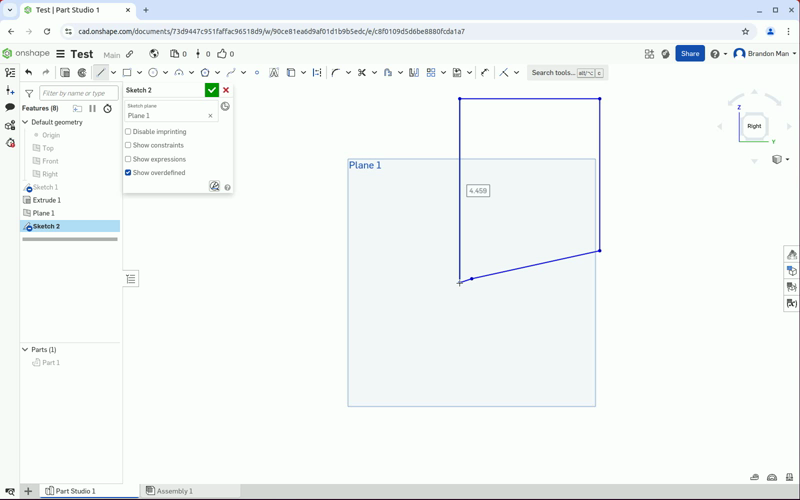
scroll(-6)
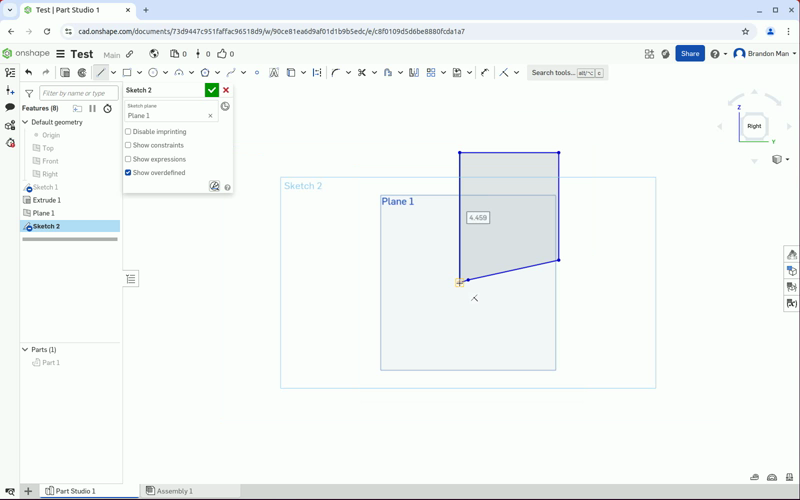
scroll(-6)
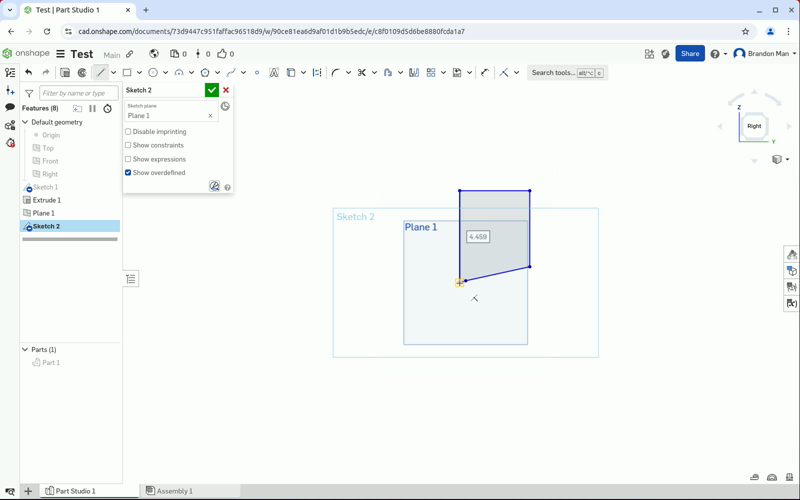
scroll(-6)
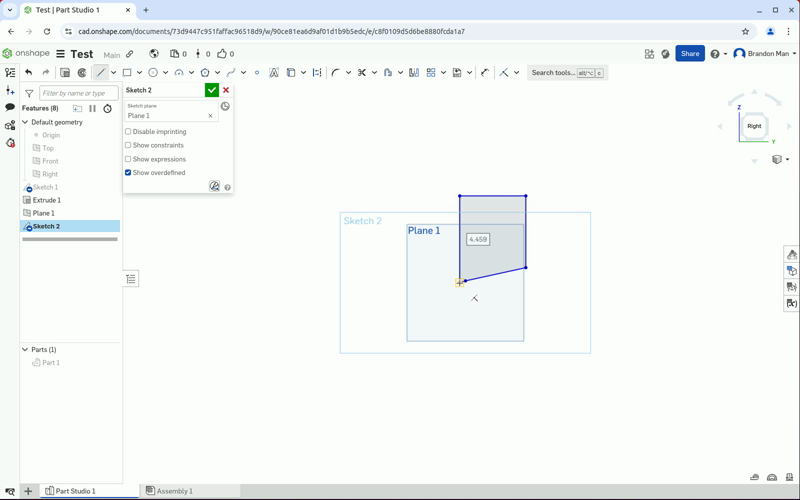
scroll(-6)
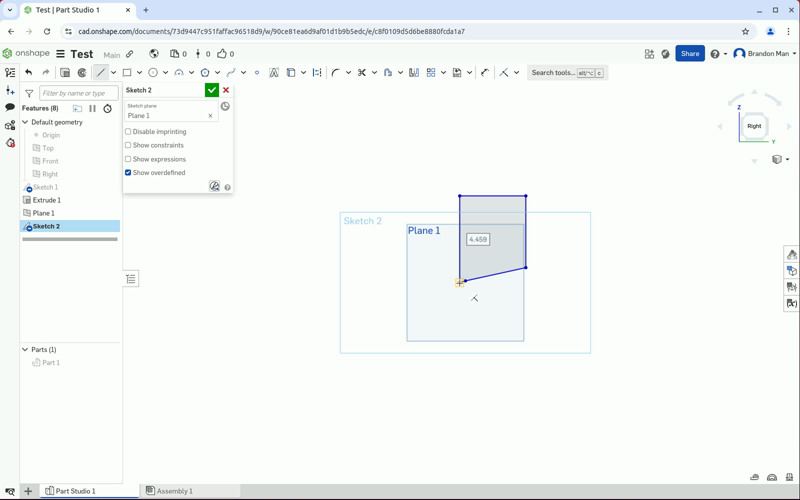
scroll(-6)
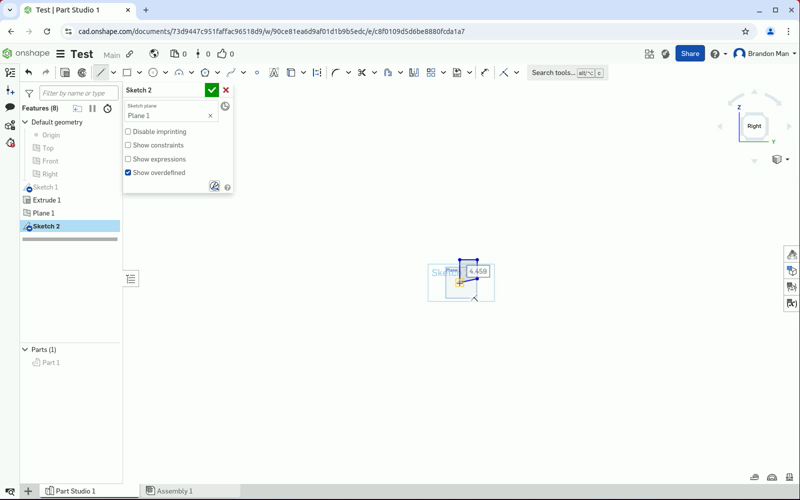
key(esc)
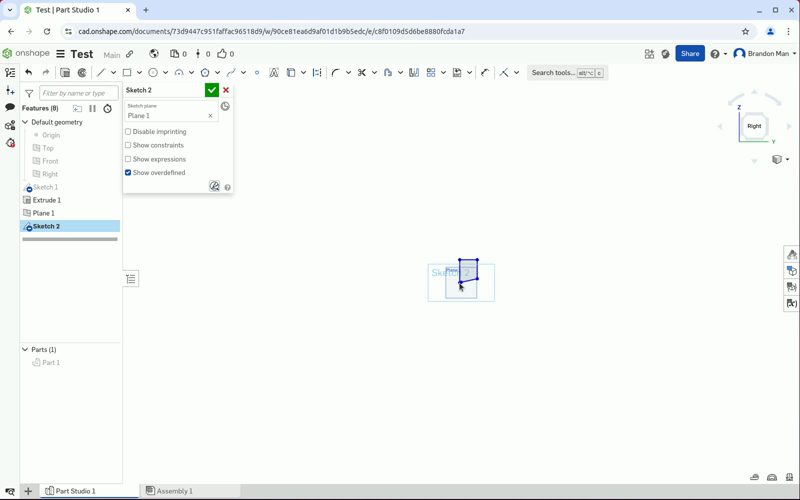
mouse_move(463, 273)
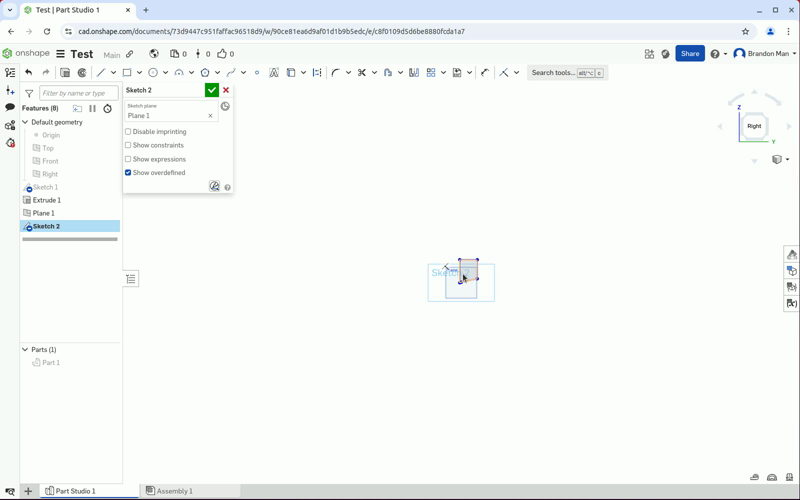
scroll(6)
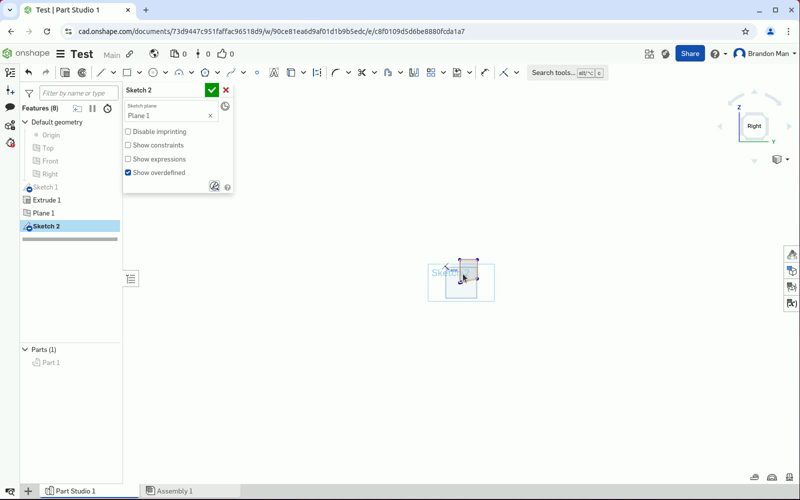
scroll(6)
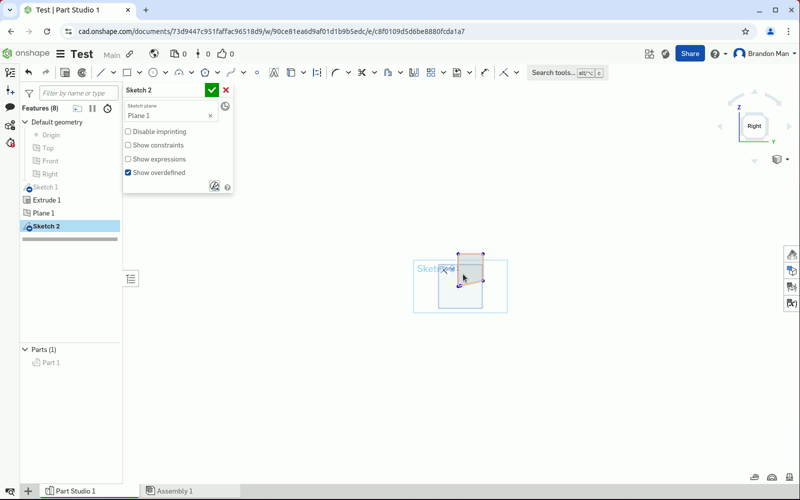
scroll(6)
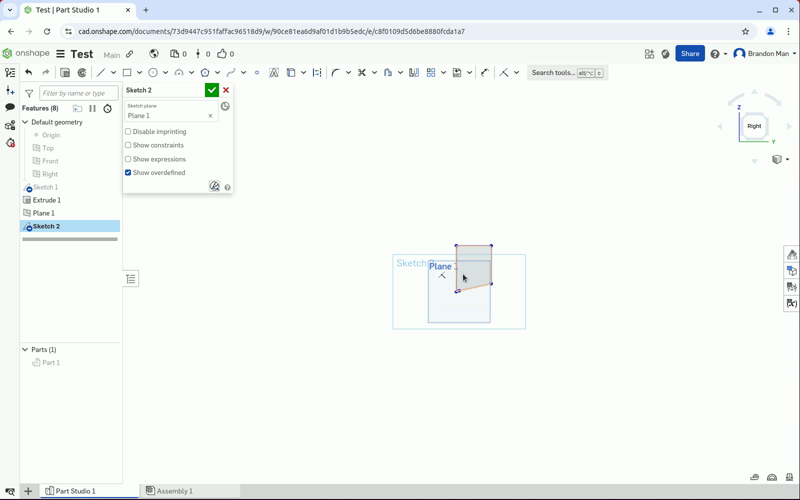
scroll(6)
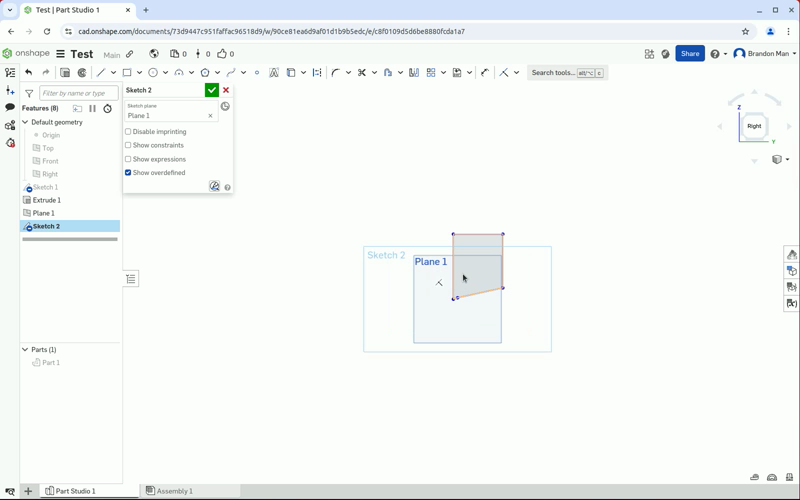
scroll(6)
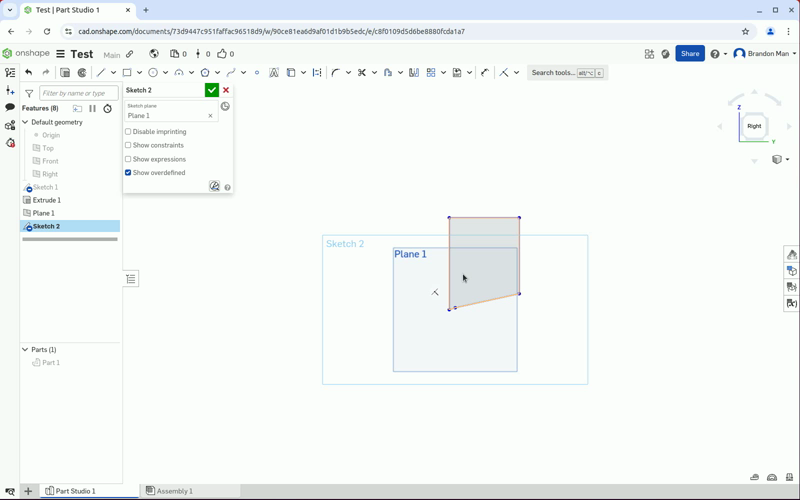
scroll(6)
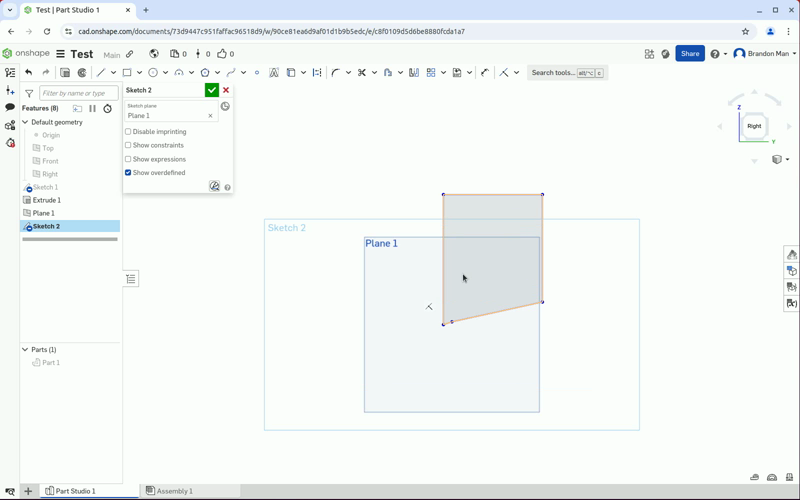
scroll(6)
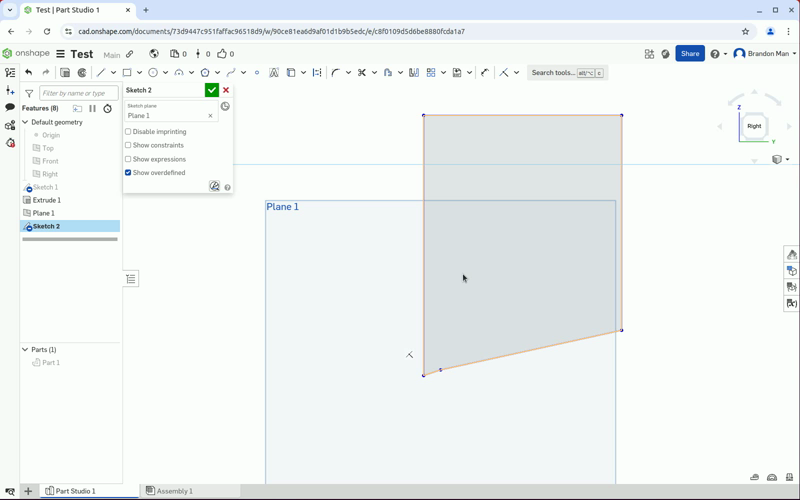
click(463, 273)
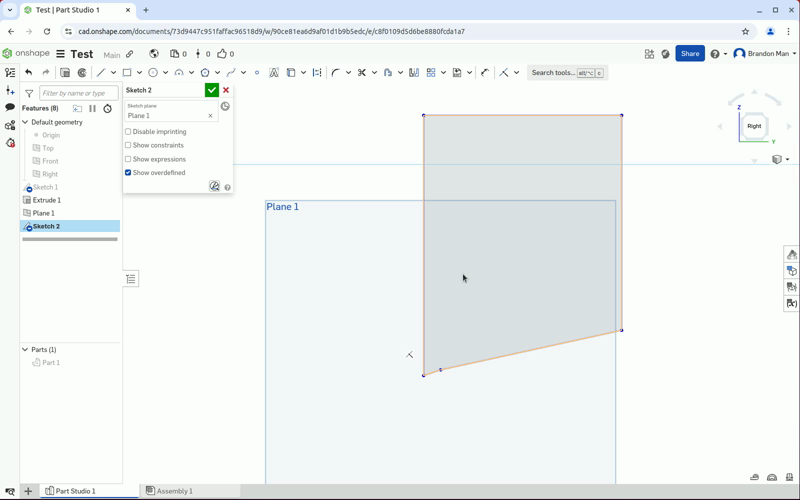
scroll(-6)
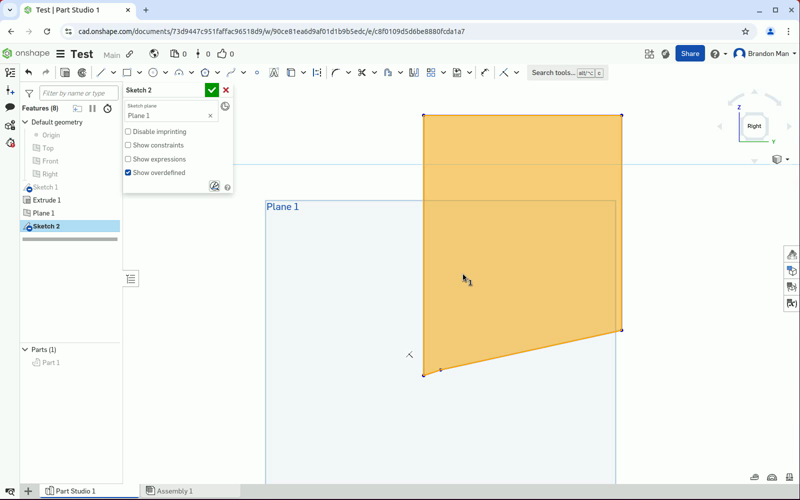
scroll(-6)
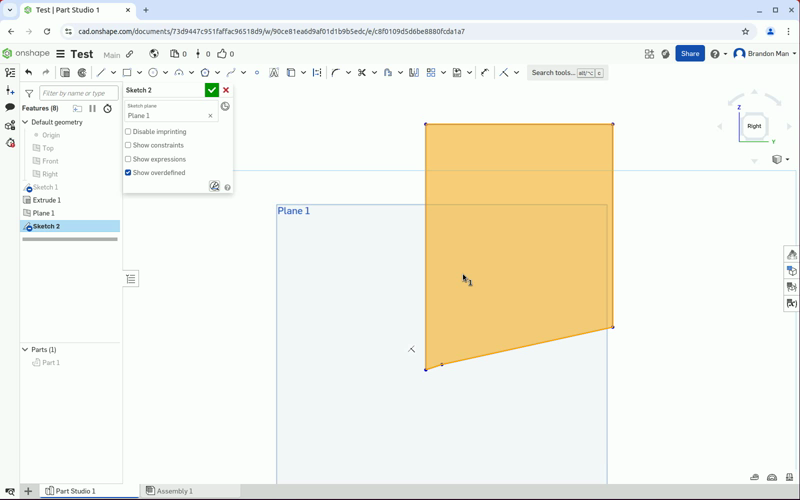
scroll(-6)
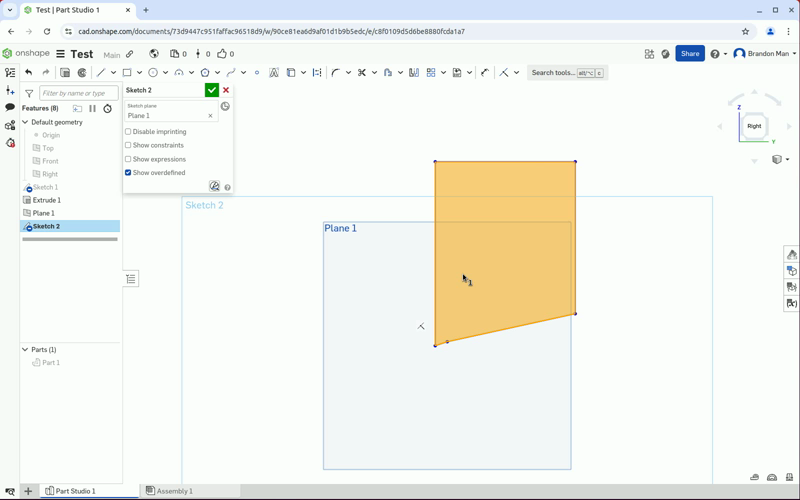
scroll(-6)
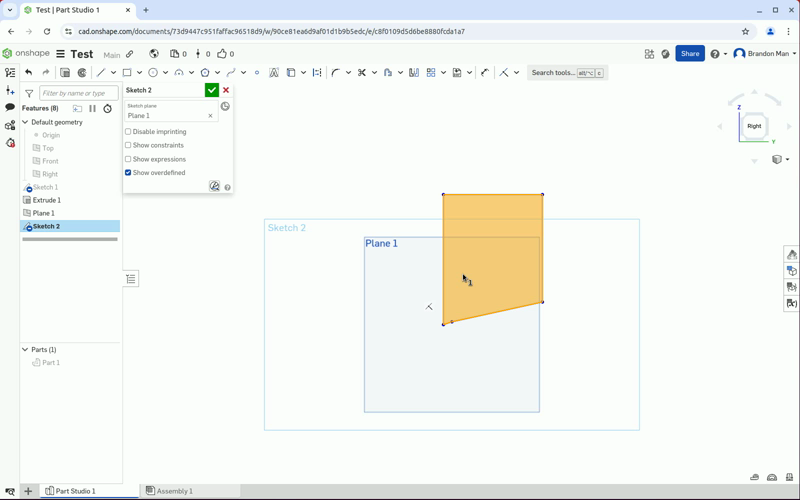
scroll(-6)
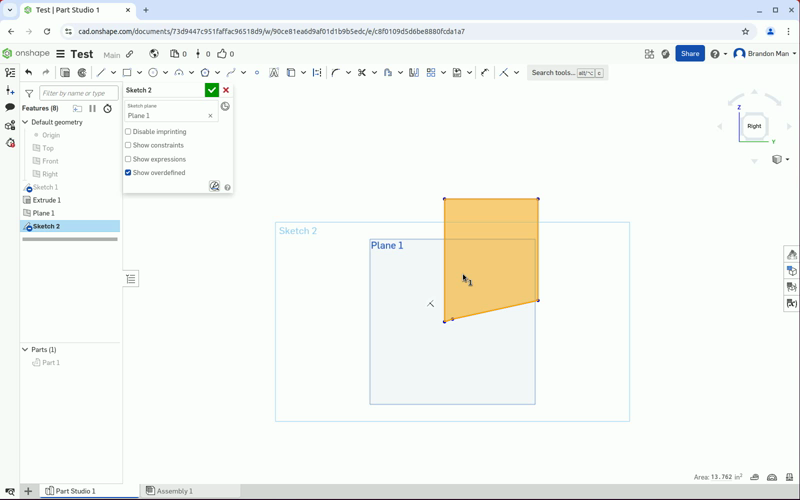
scroll(-6)
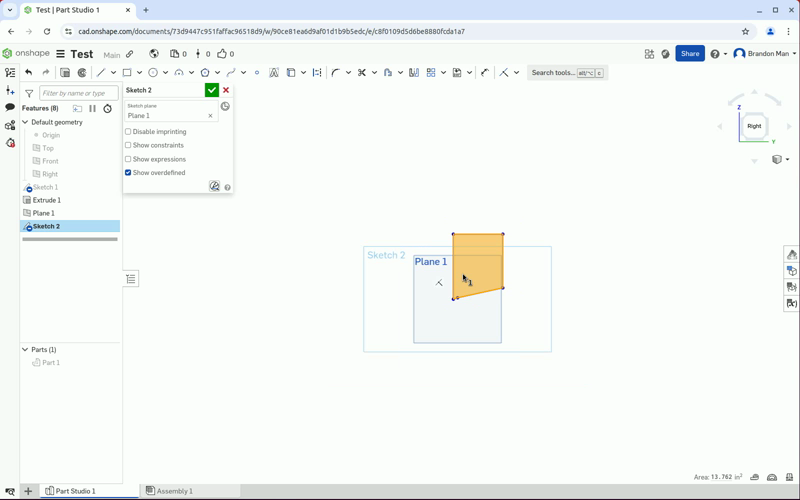
scroll(-6)
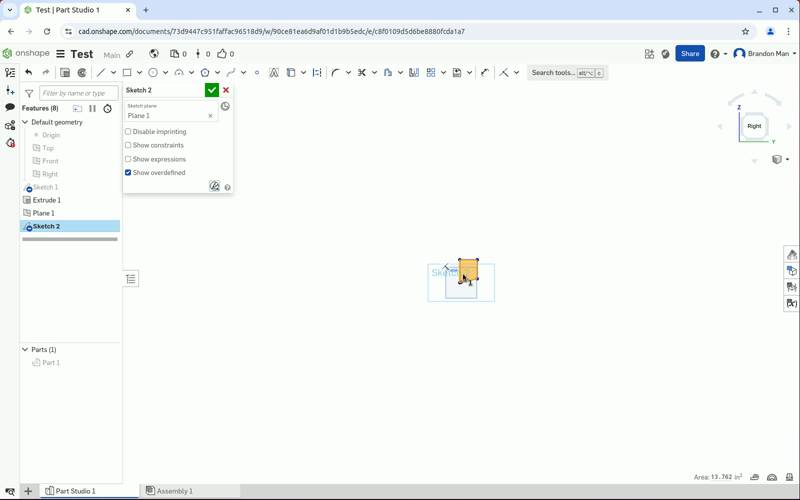
mouse_move(73, 352)
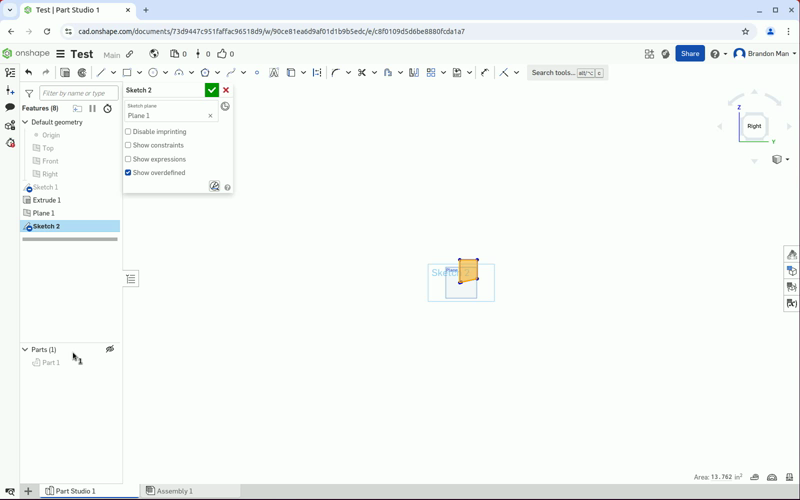
key(shift+y)
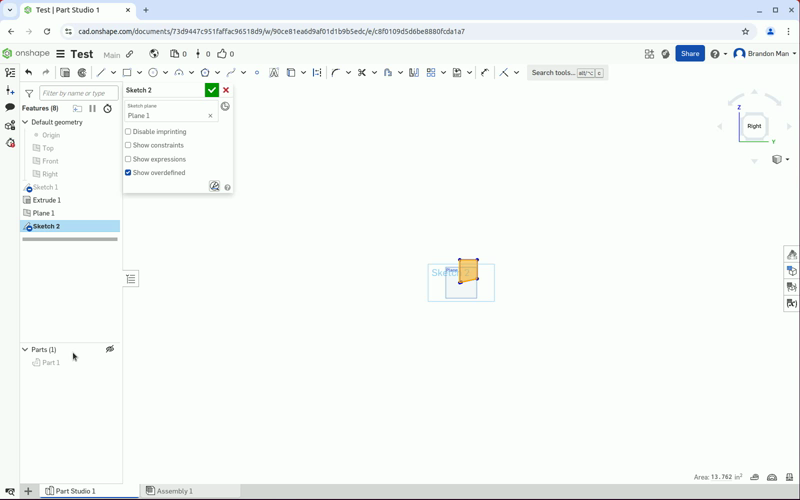
key(shift+e)
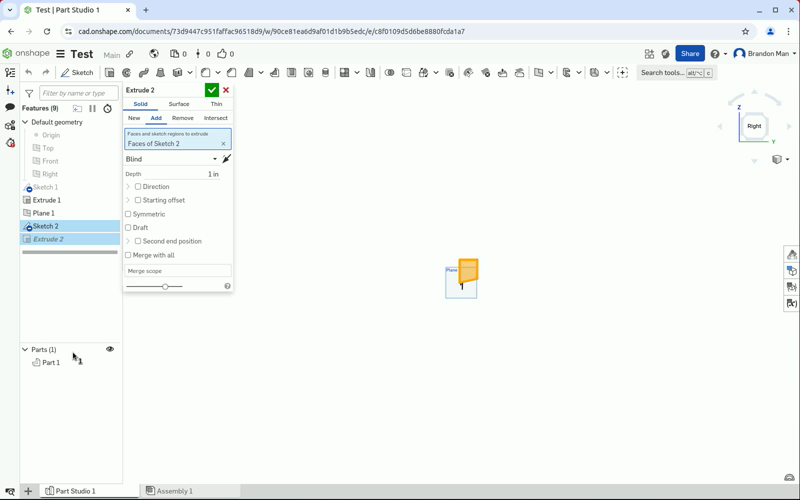
mouse_move(143, 106)
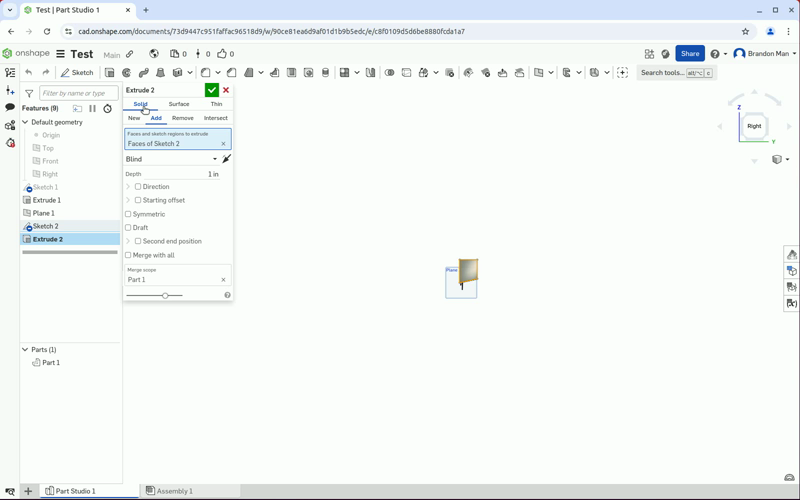
click(143, 106)
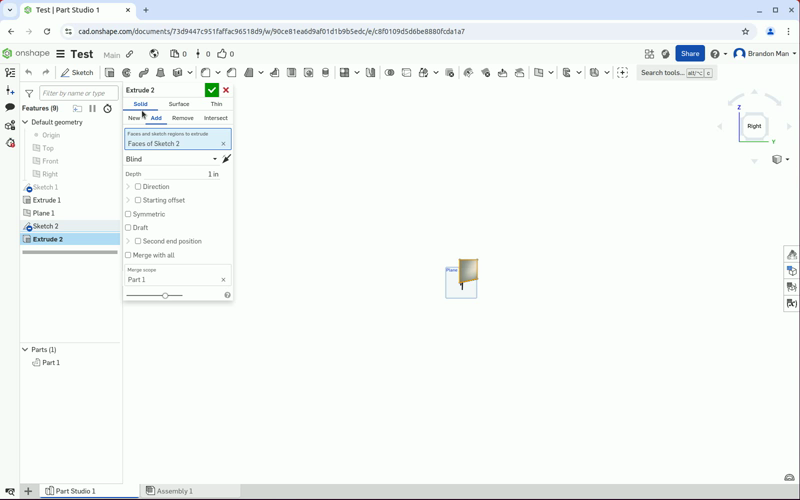
mouse_move(137, 120)
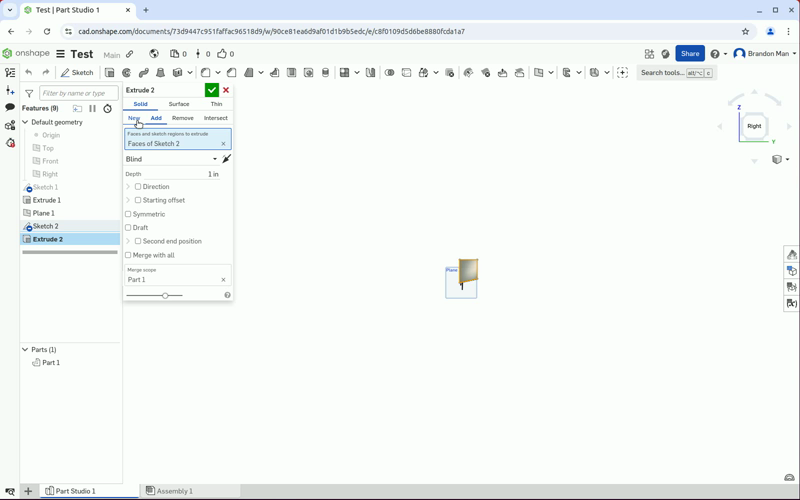
click(137, 120)
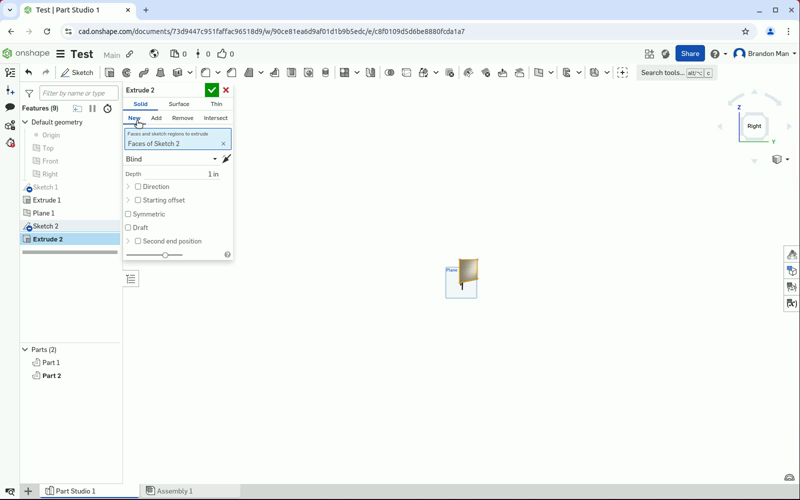
key(tab, 4)
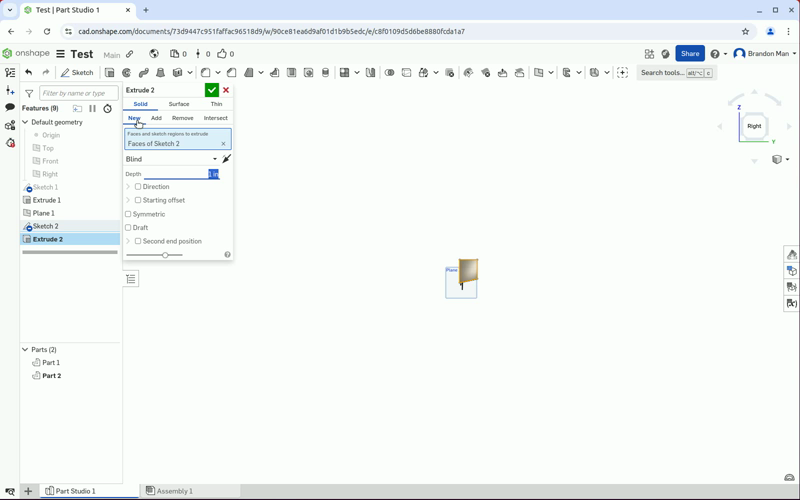
text(-0.241)
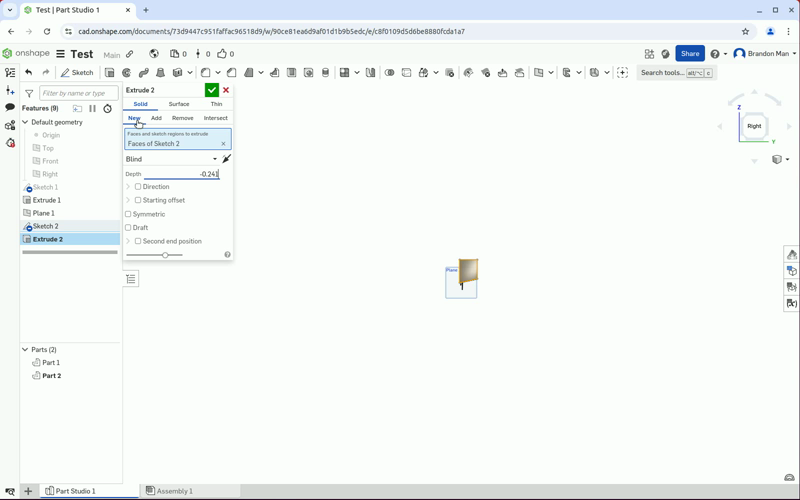
key(enter)
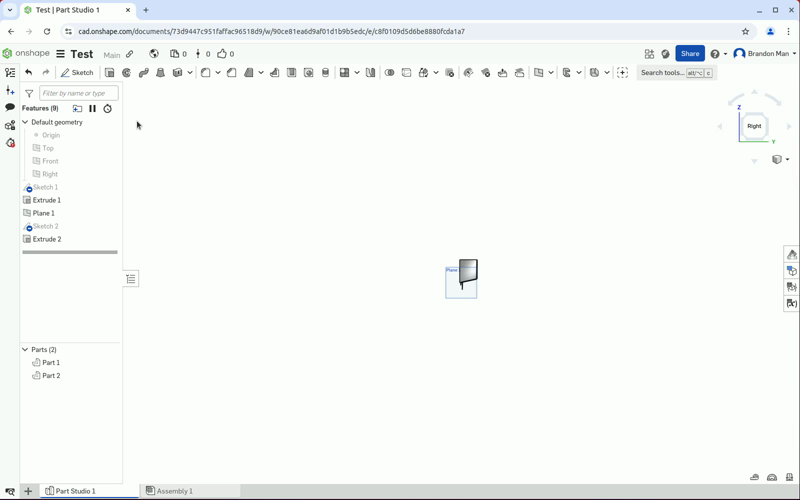
key(shift+h)
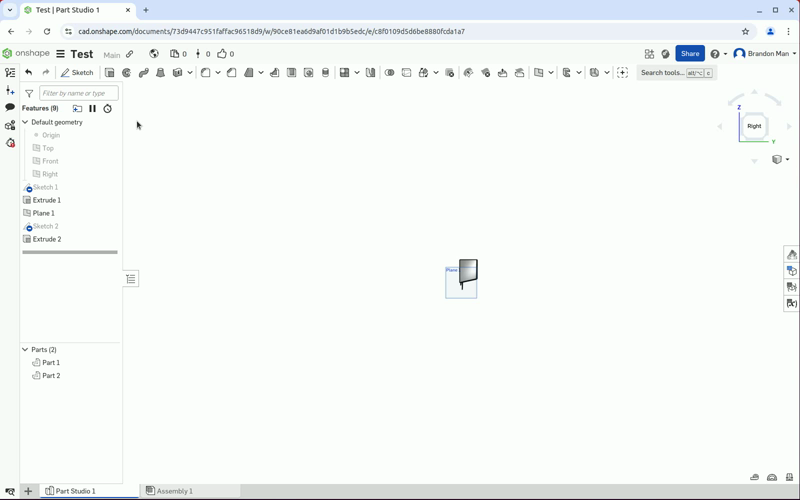
key(shift+h)
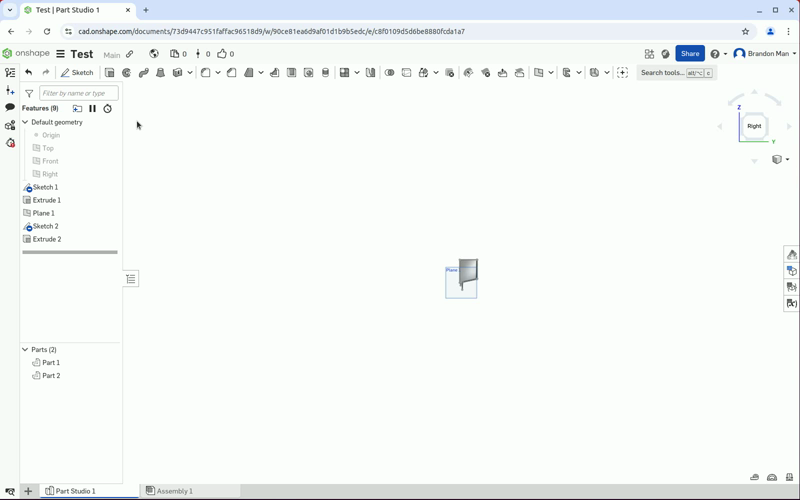
key(shift+7)
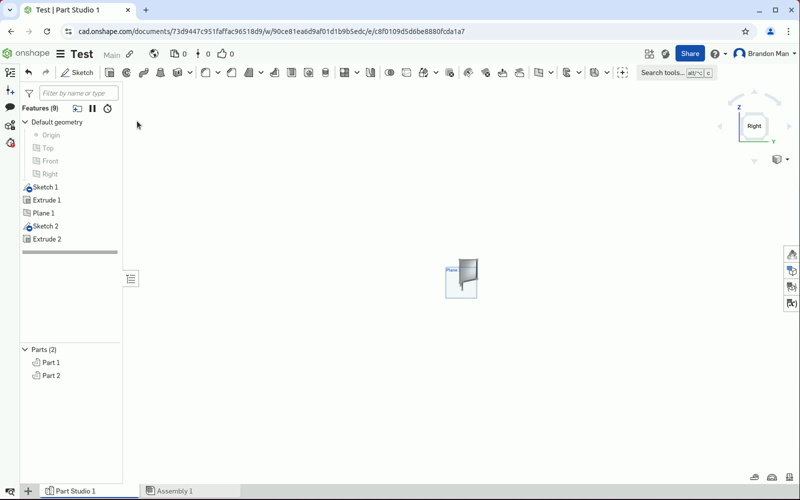
key(right, 2)
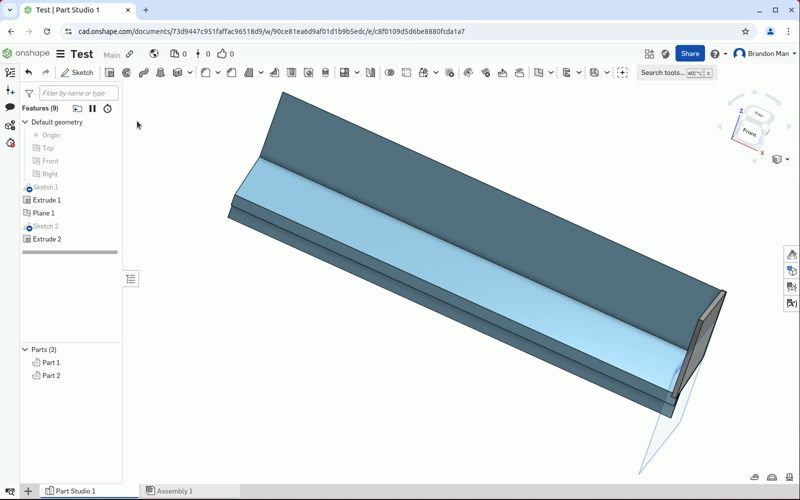
key(down, 2)
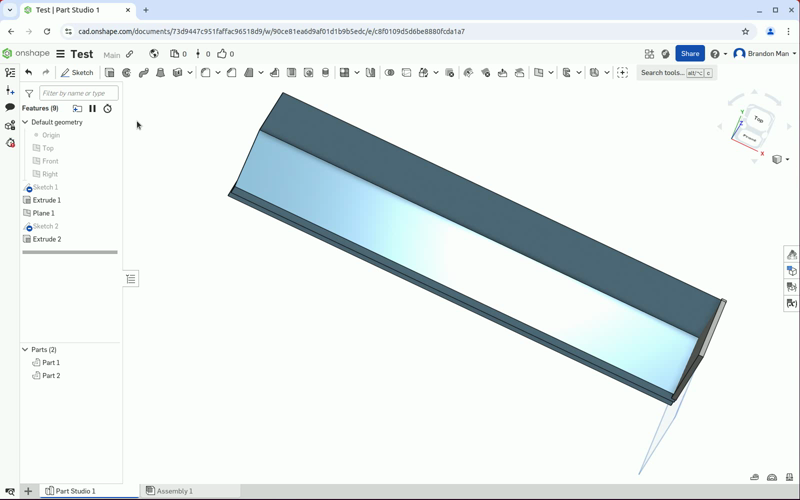
key(up, 2)
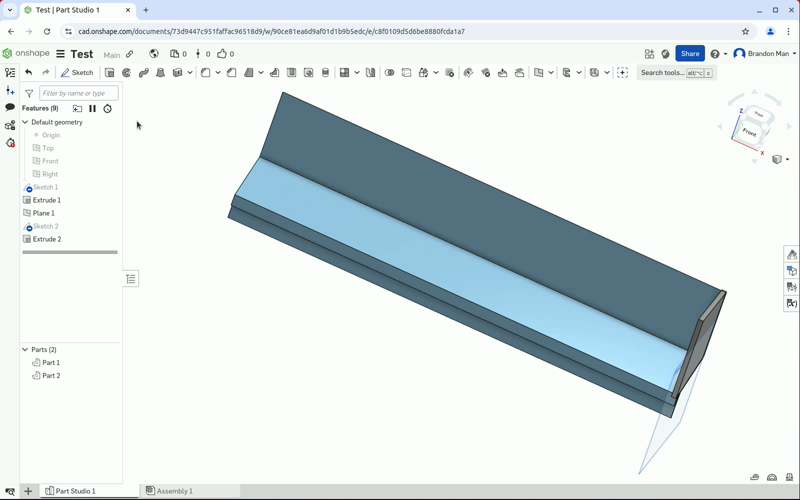
key(left, 2)
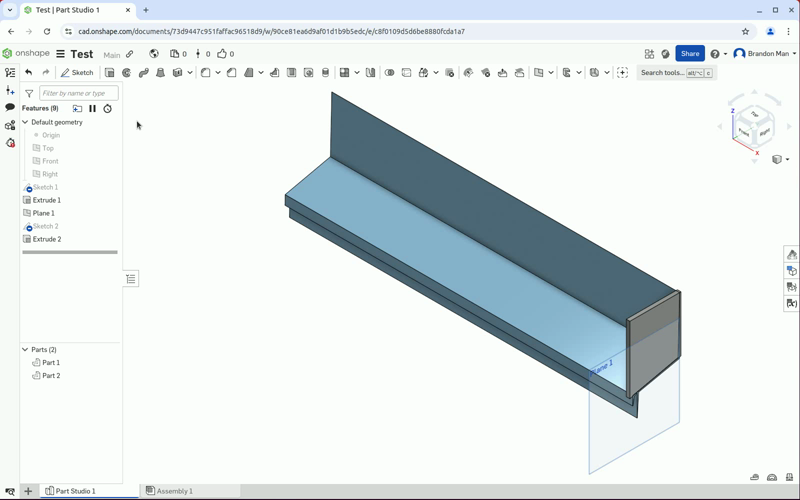
mouse_move(73, 189)
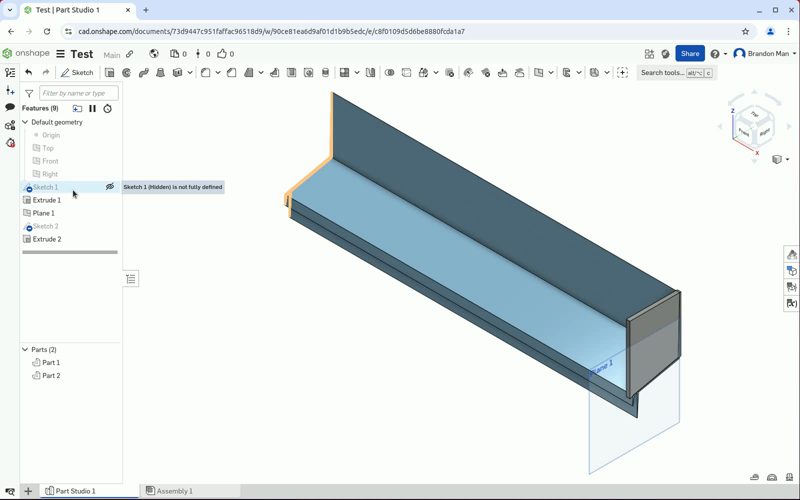
click(73, 189)